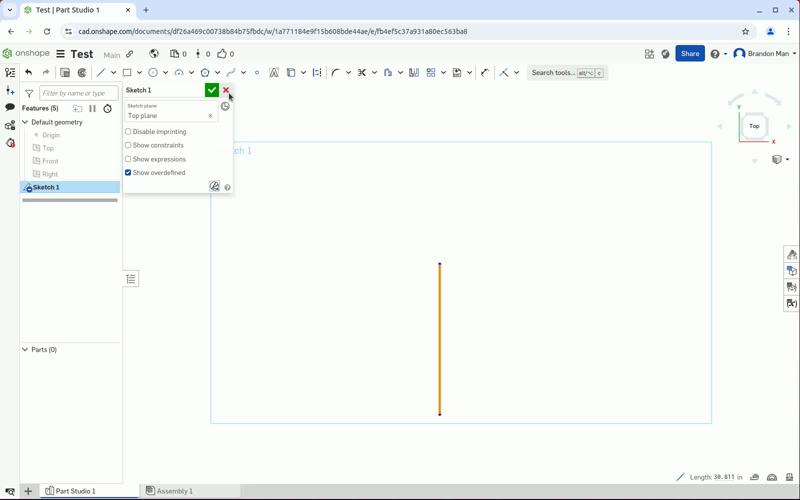
key(shift+h)
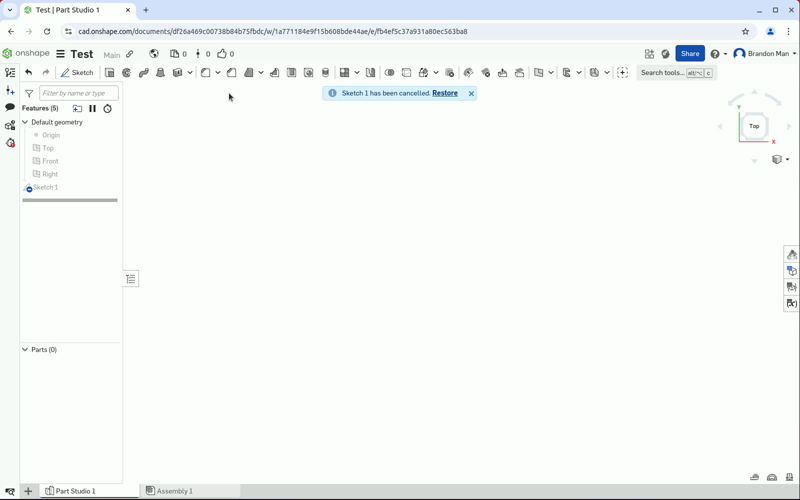
mouse_move(73, 352)
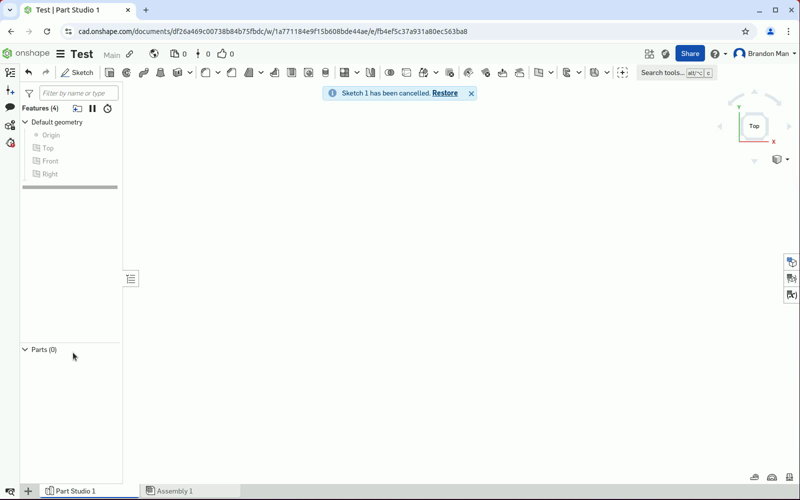
key(y)
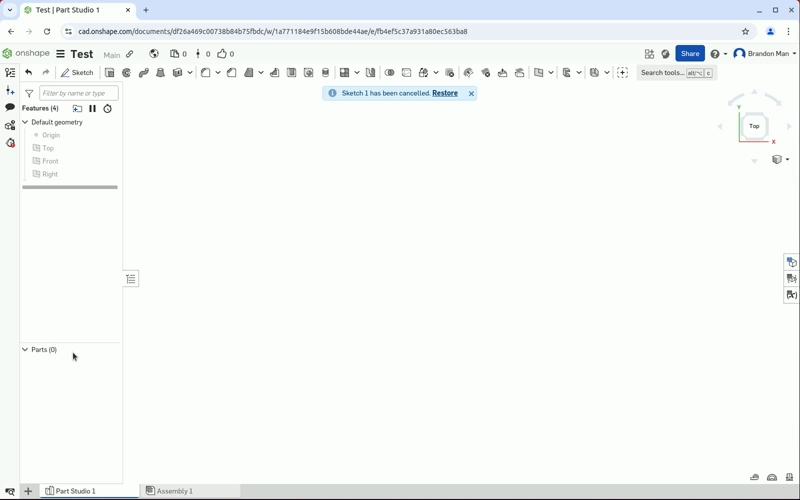
key(shift+p)
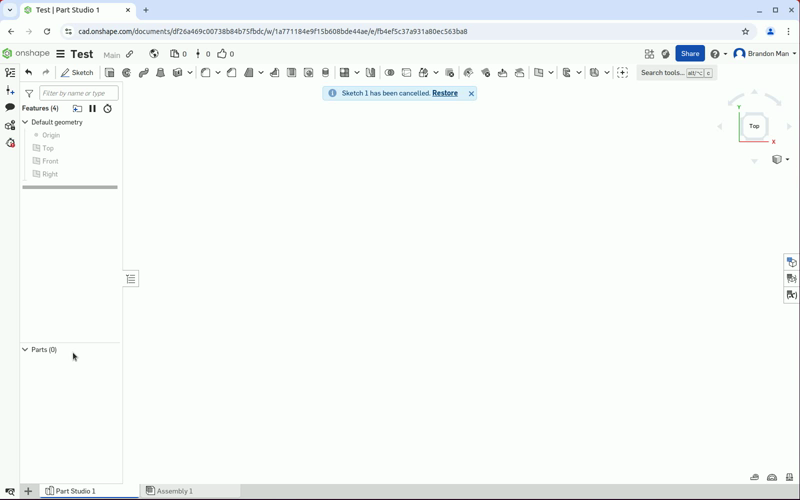
key(space)
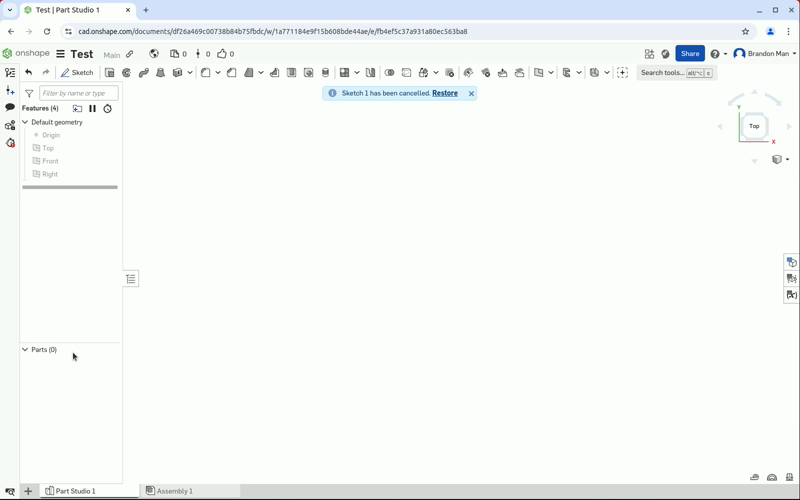
key_down(shift)
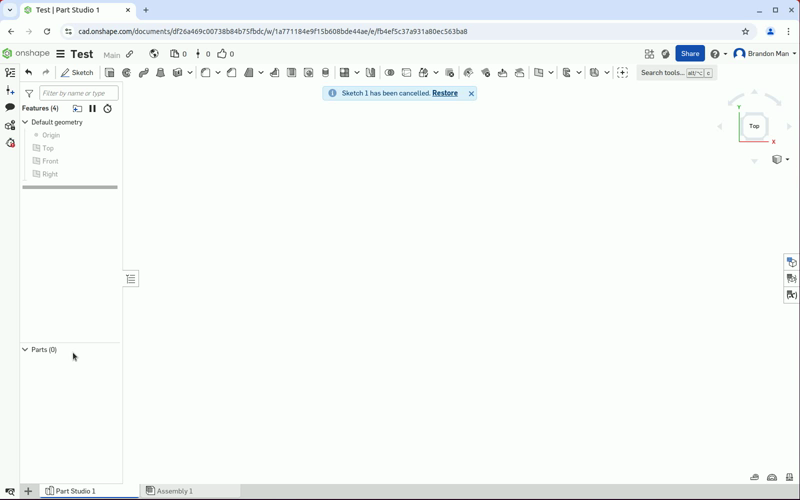
key(up)
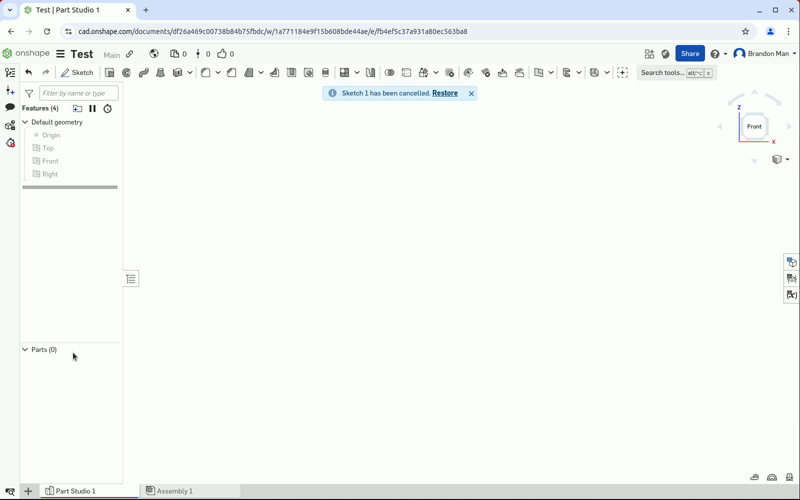
key_up(shift)
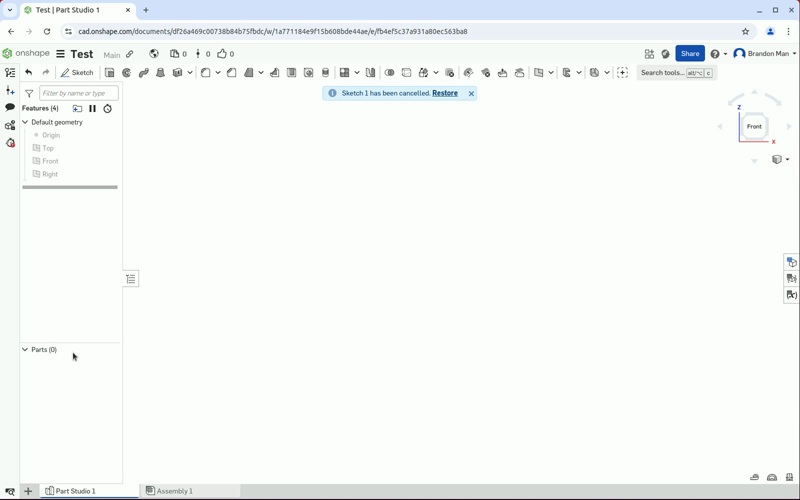
mouse_move(73, 352)
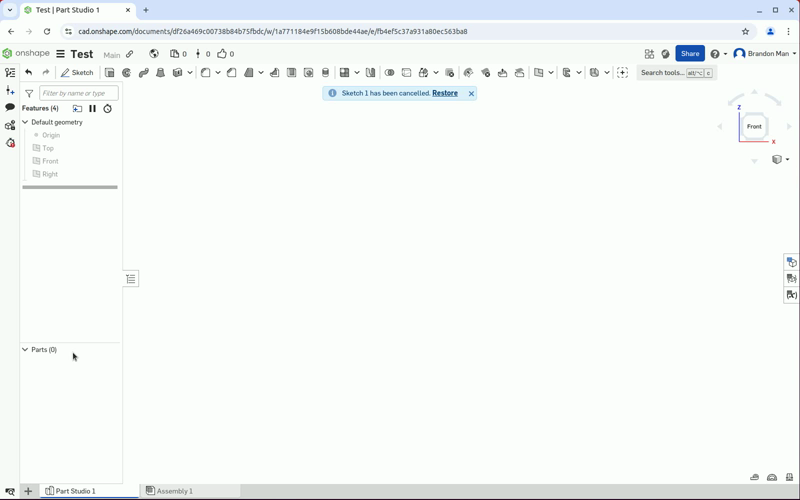
key(shift+y)
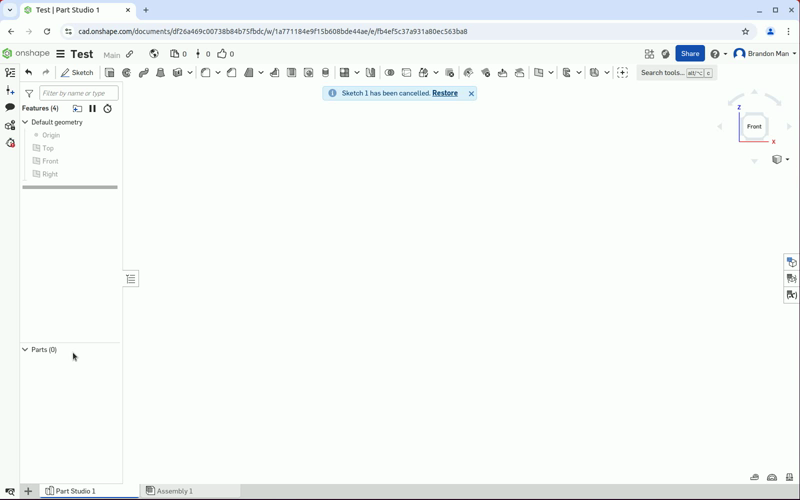
key(shift+s)
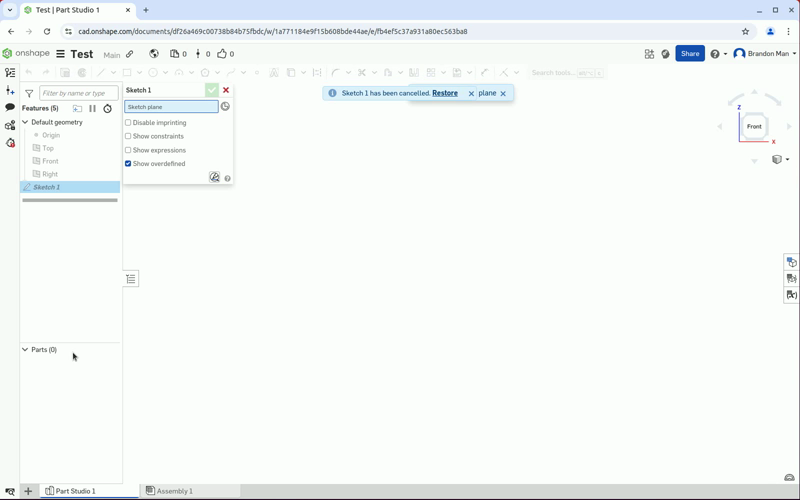
mouse_move(73, 163)
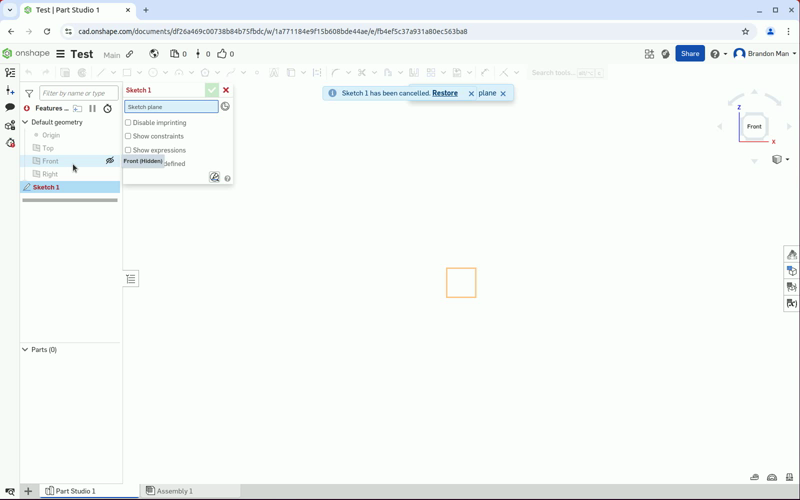
click(73, 163)
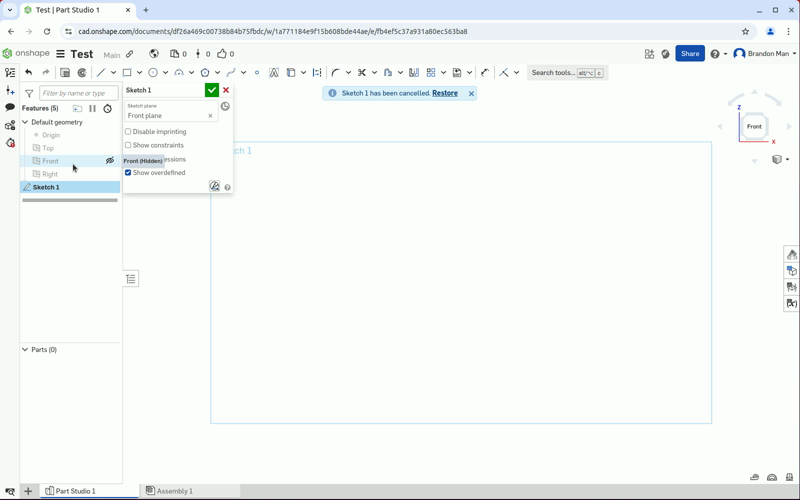
mouse_move(73, 352)
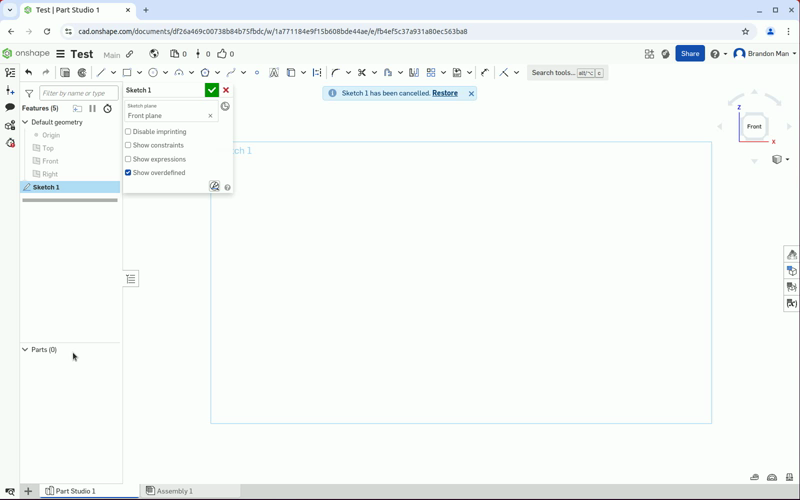
key(y)
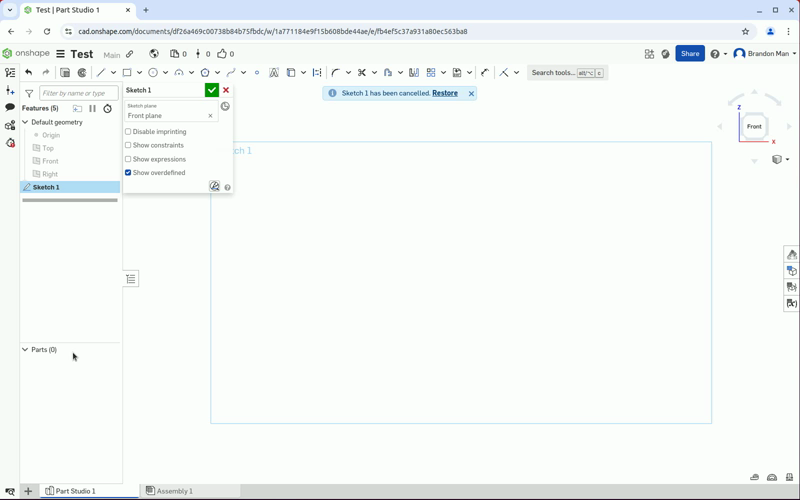
key(l)
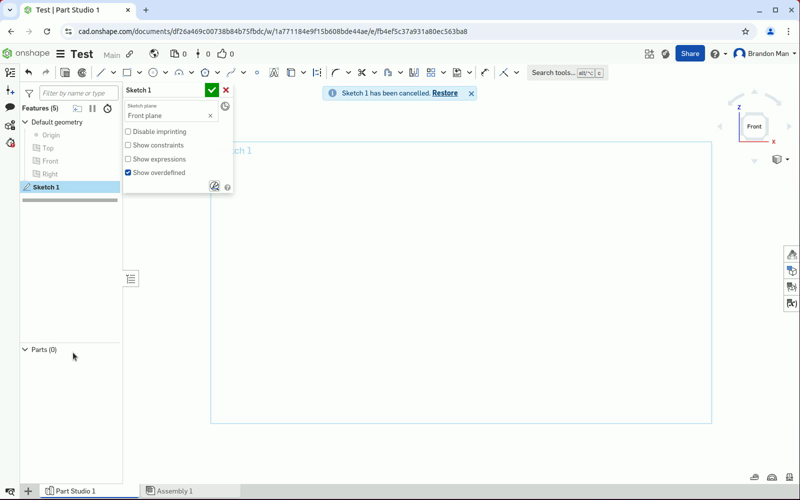
key_down(shift)
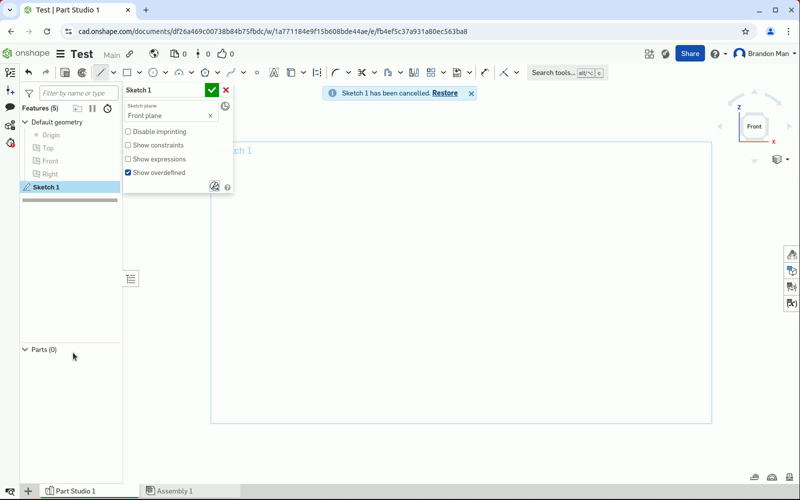
mouse_move(348, 282)
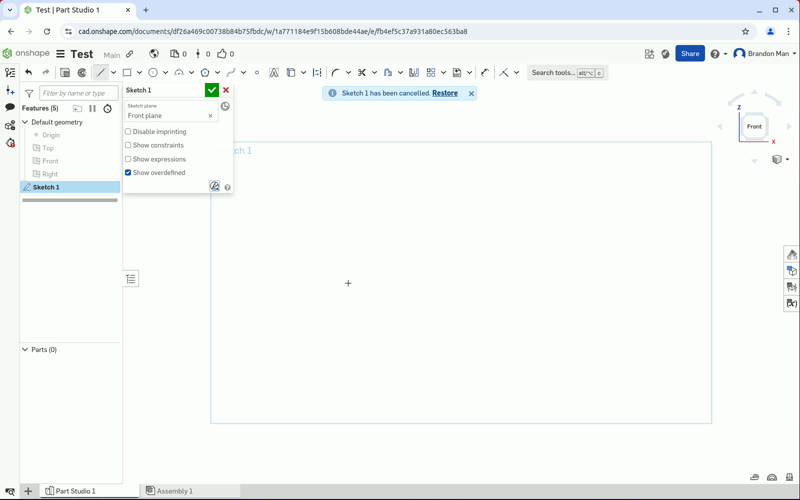
click(348, 282)
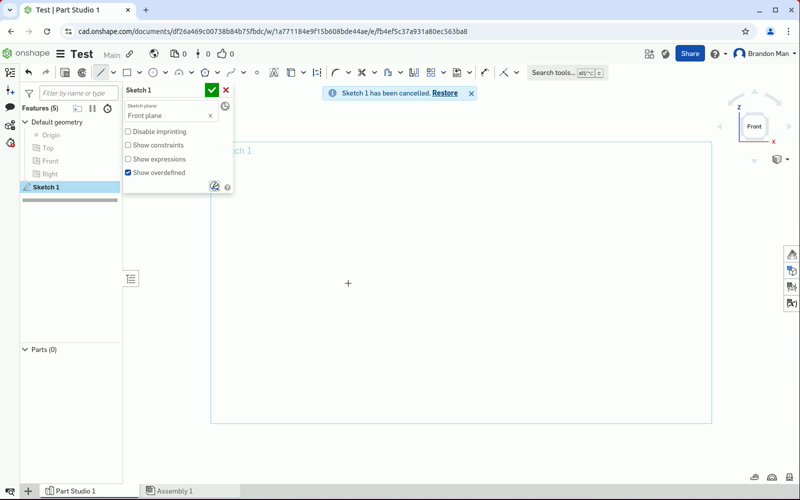
key_up(shift)
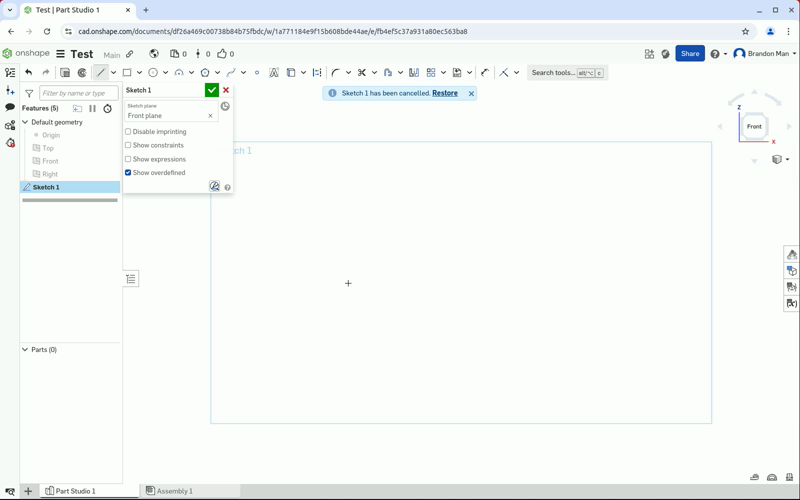
key_down(shift)
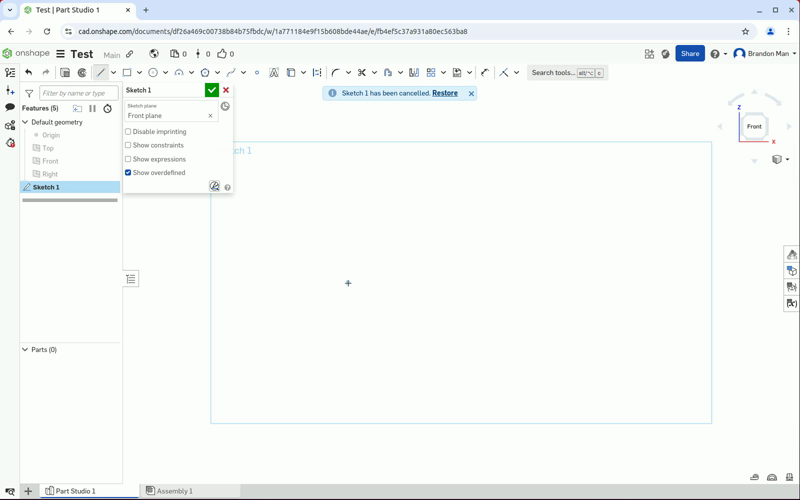
mouse_move(460, 282)
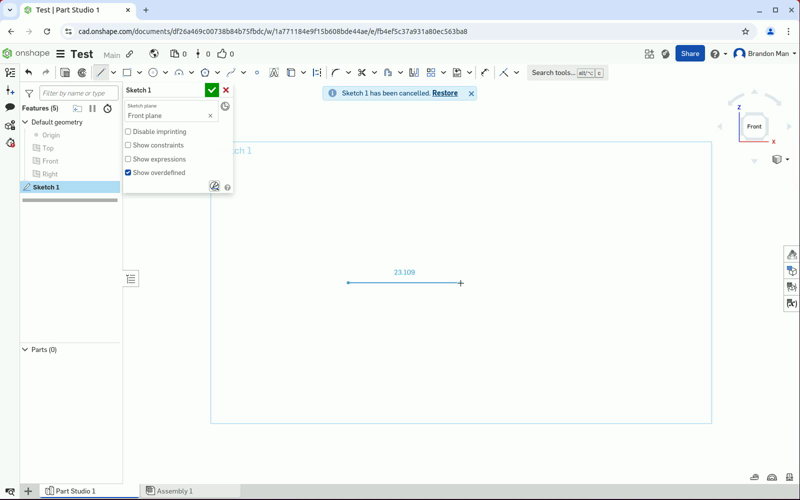
click(460, 282)
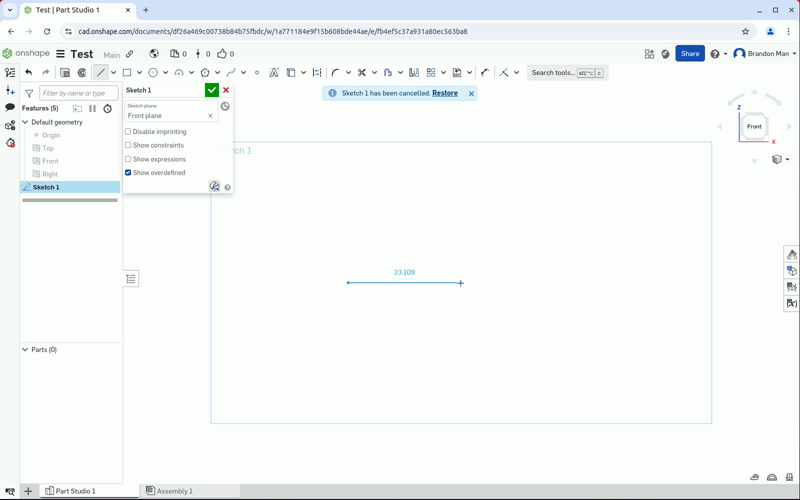
key_up(shift)
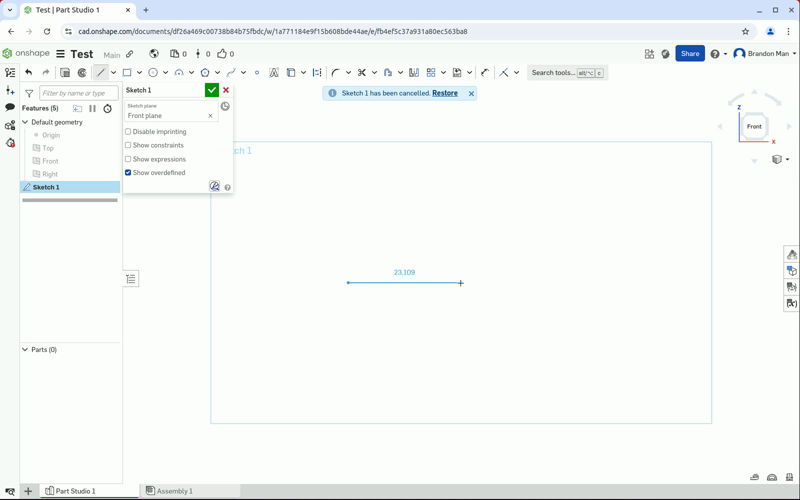
key_down(shift)
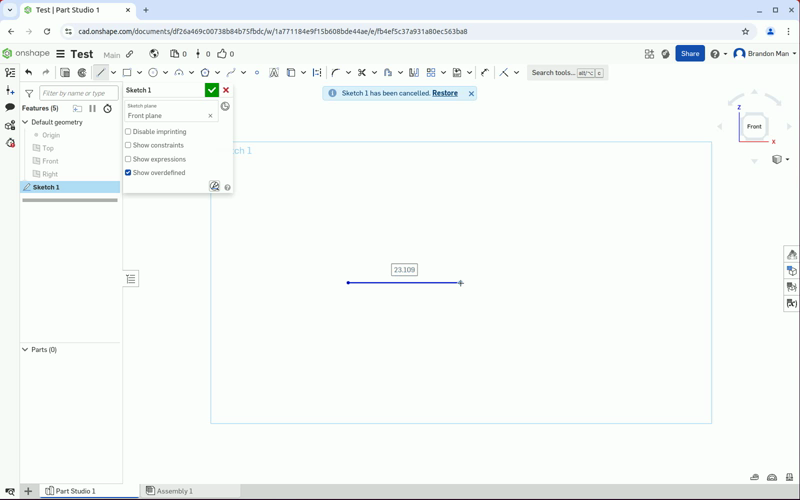
mouse_move(490, 282)
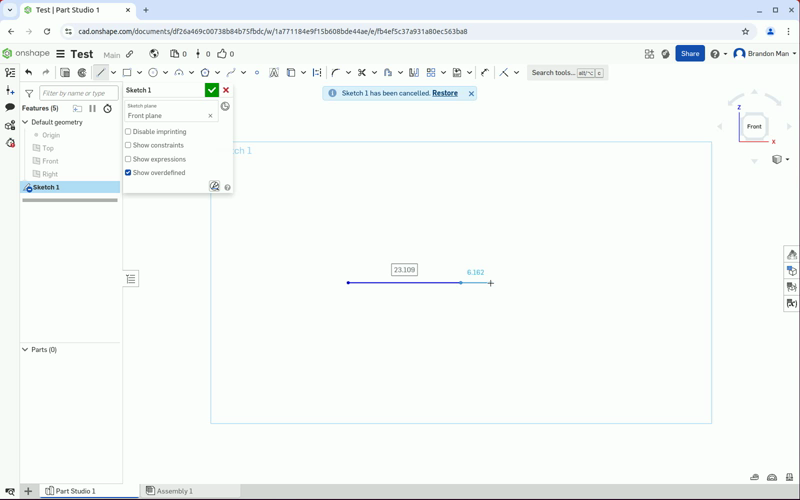
mouse_move(460, 246)
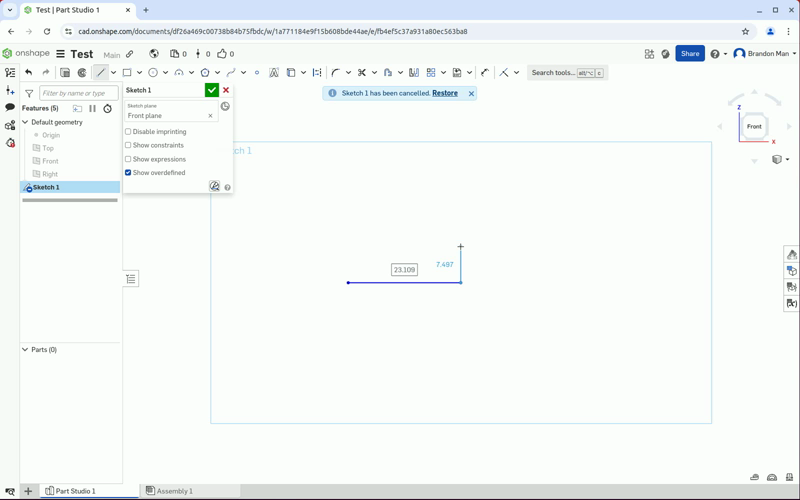
click(460, 246)
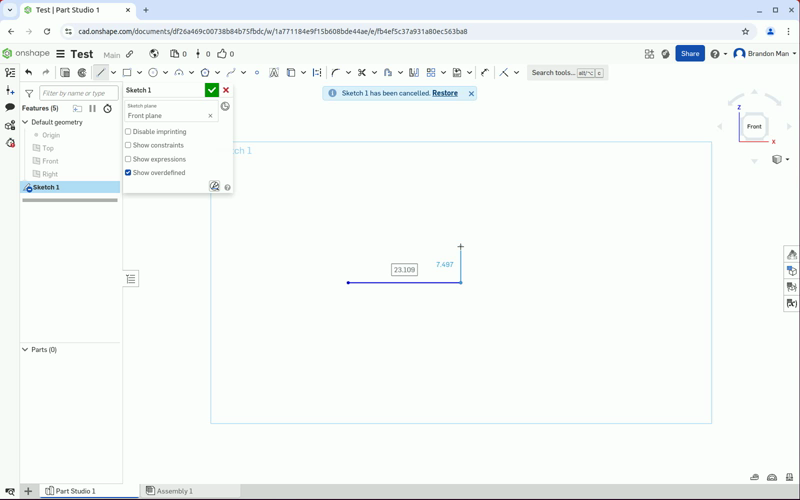
key_up(shift)
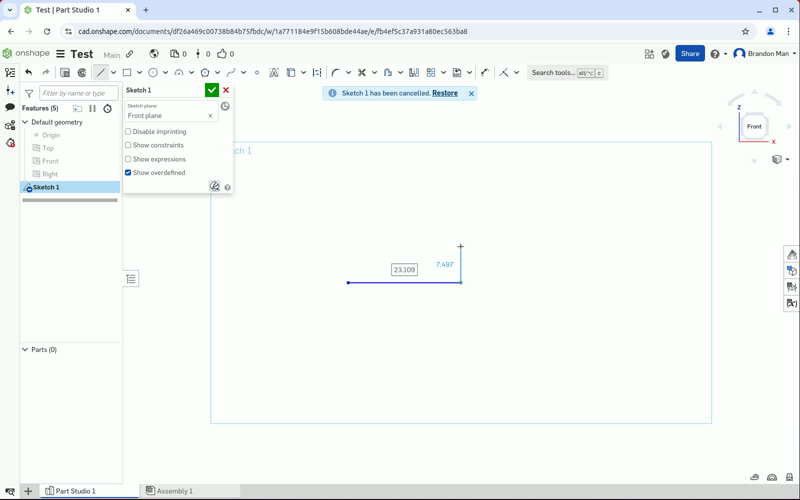
key_down(shift)
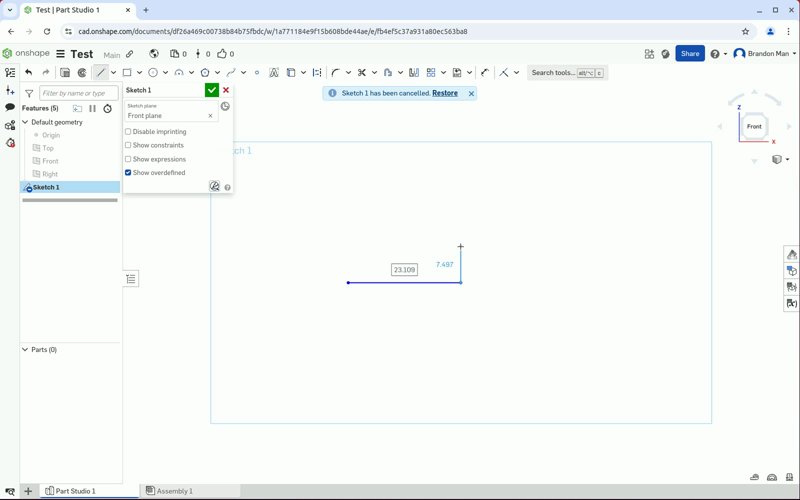
mouse_move(490, 246)
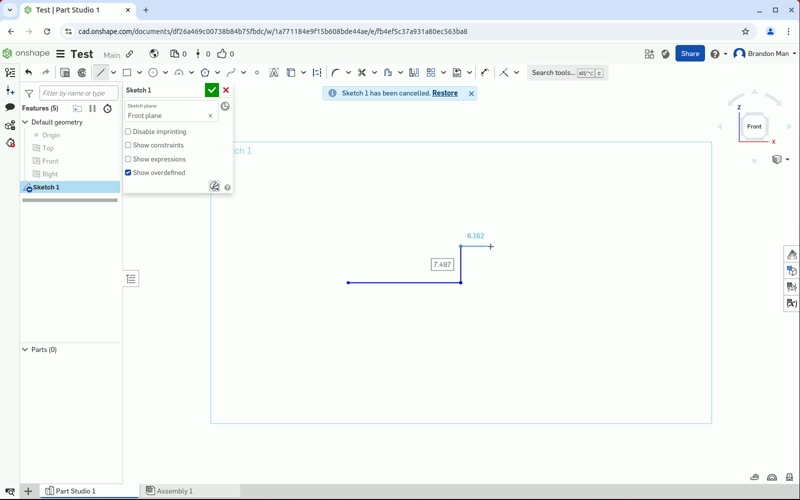
mouse_move(414, 246)
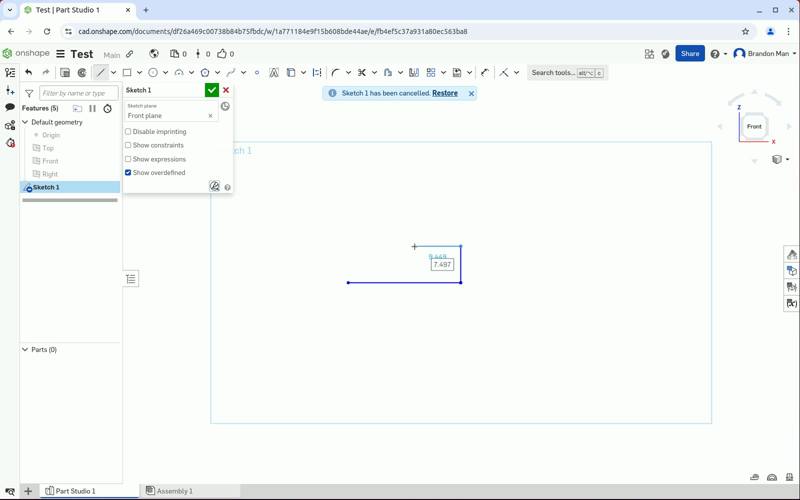
click(414, 246)
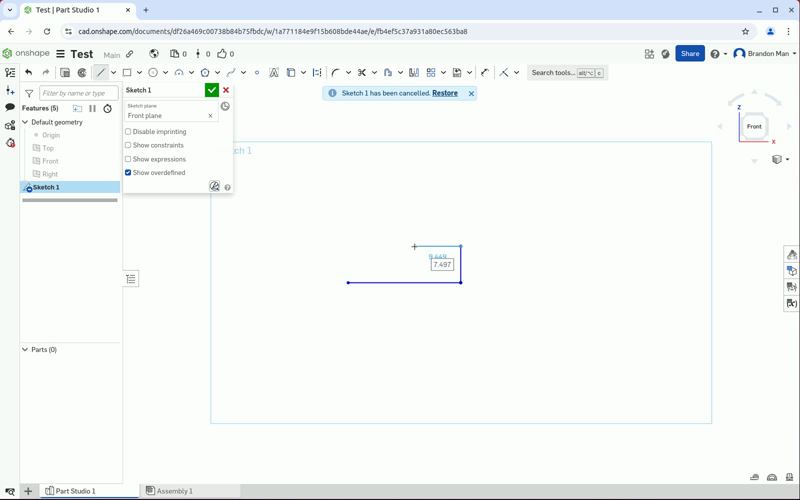
key_up(shift)
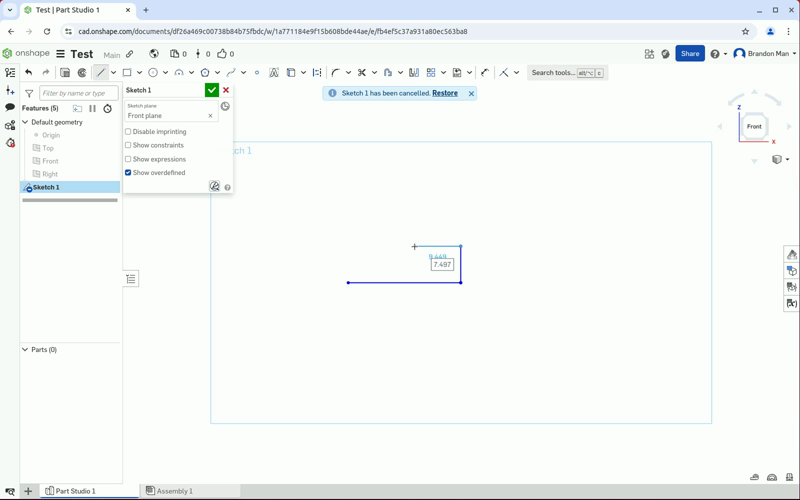
key_down(shift)
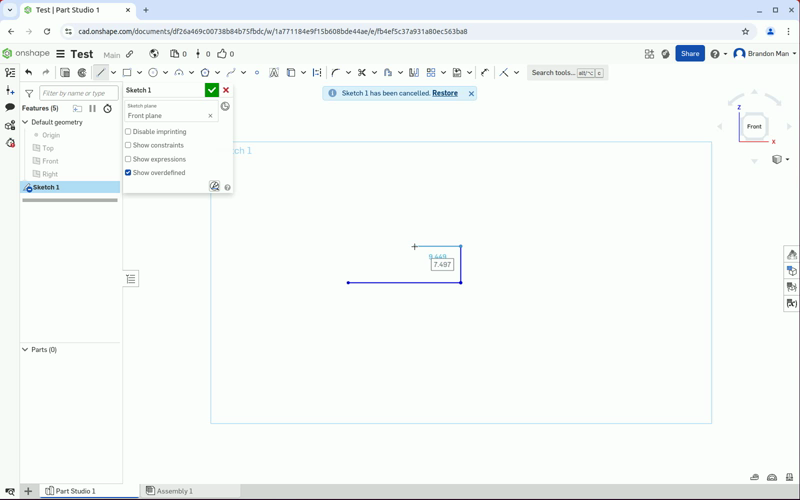
mouse_move(444, 246)
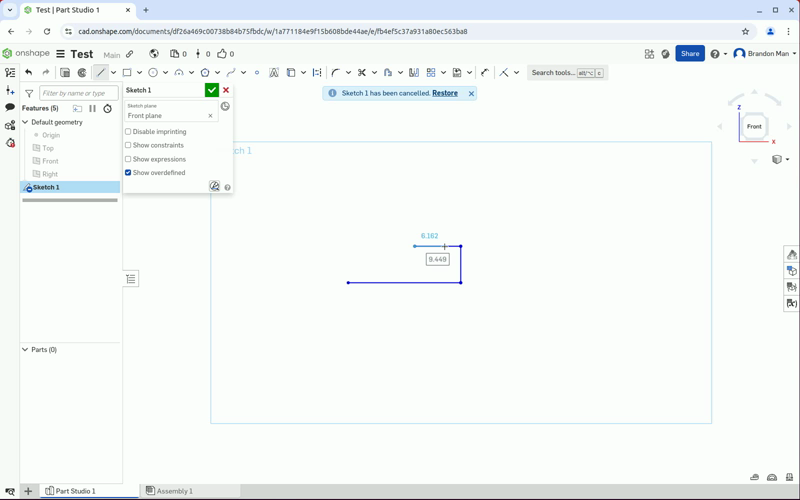
mouse_move(414, 260)
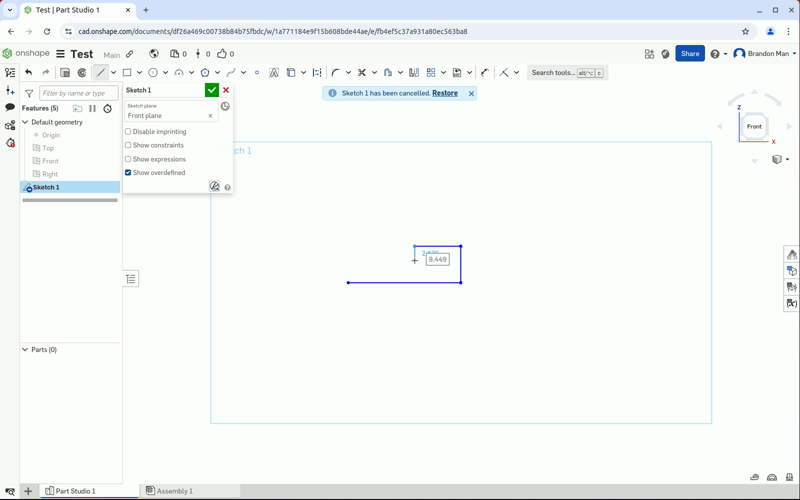
click(414, 260)
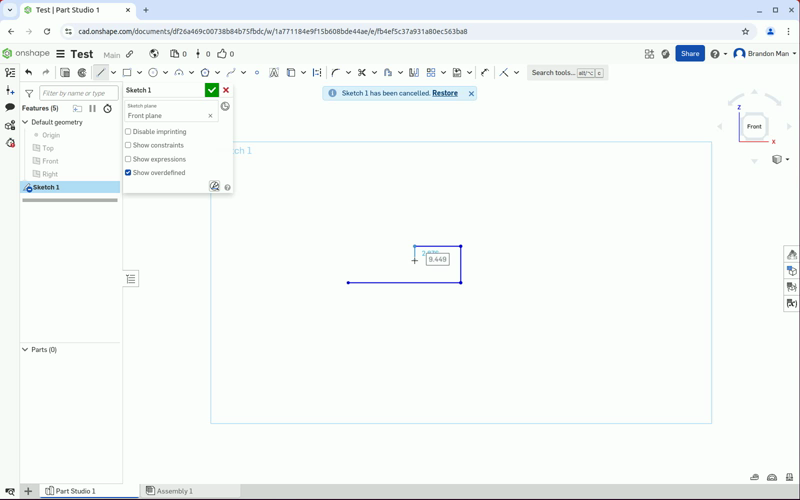
key_up(shift)
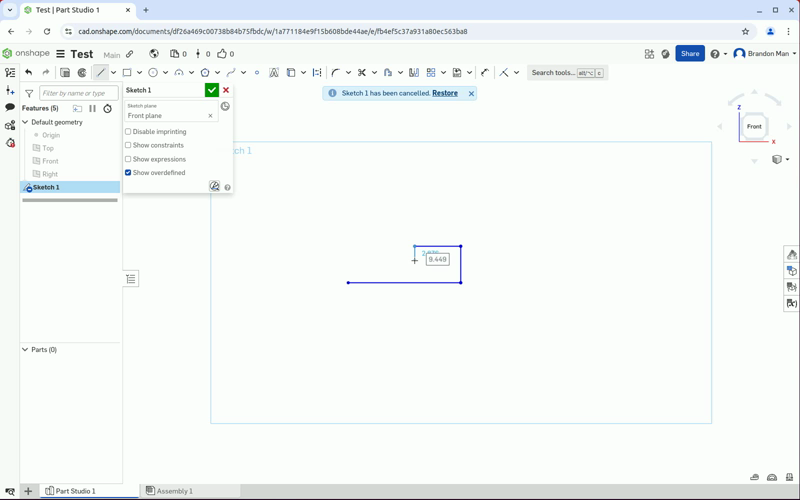
key_down(shift)
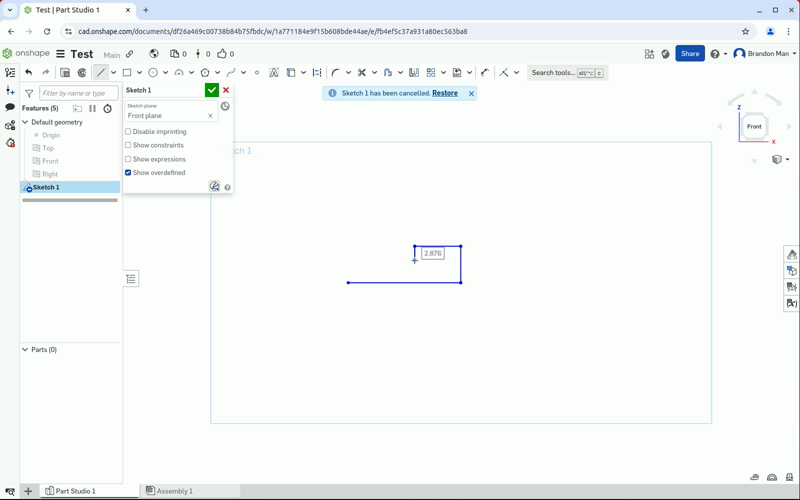
mouse_move(444, 260)
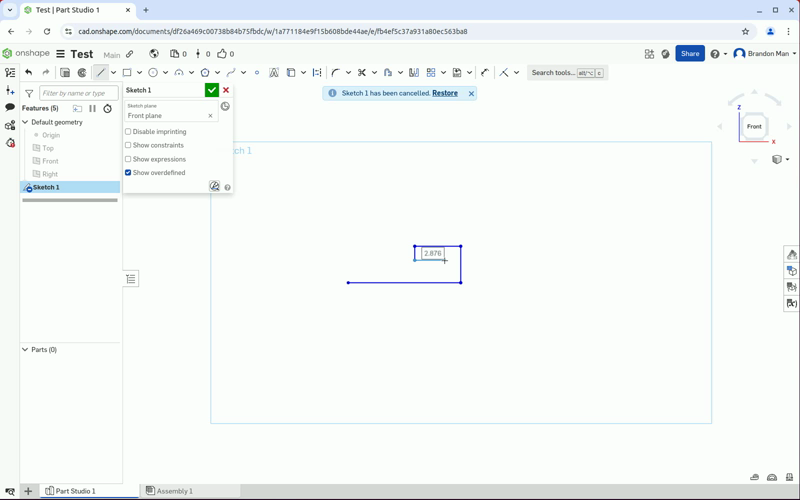
mouse_move(414, 267)
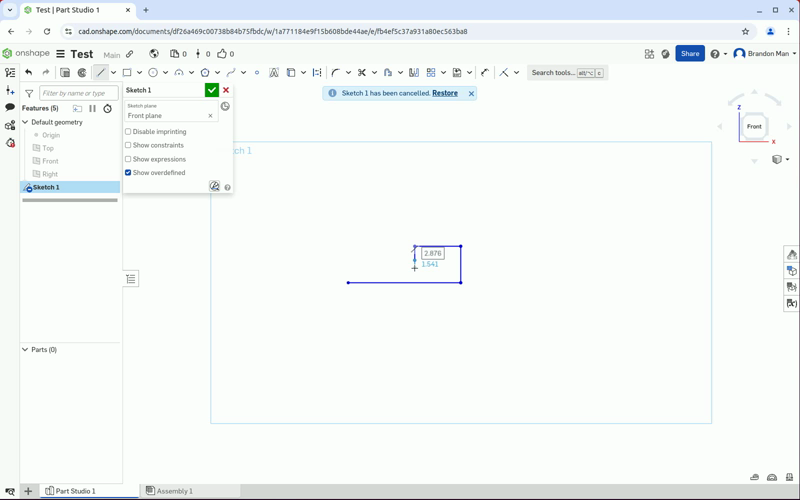
scroll(6)
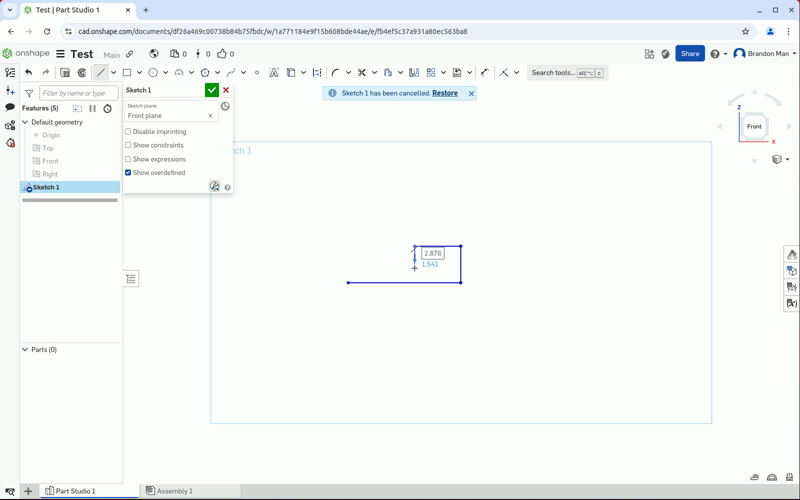
scroll(6)
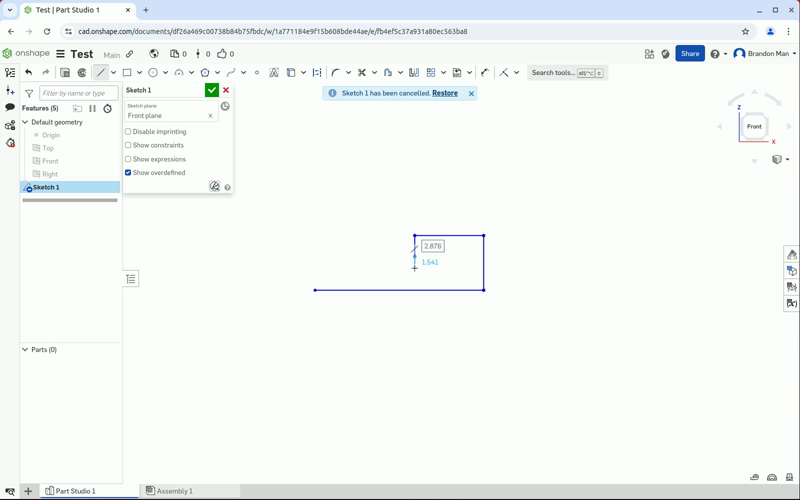
scroll(6)
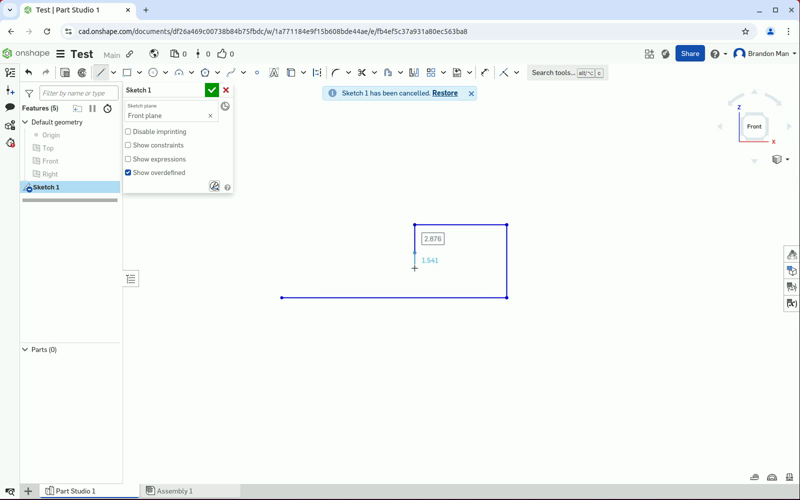
scroll(6)
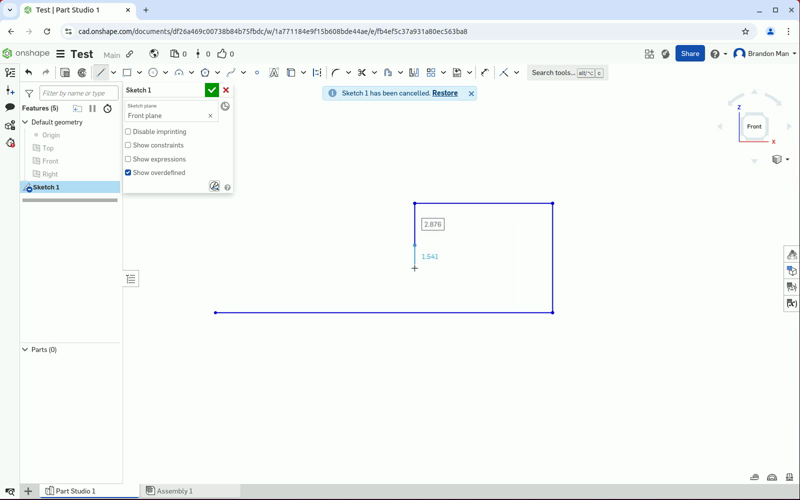
scroll(6)
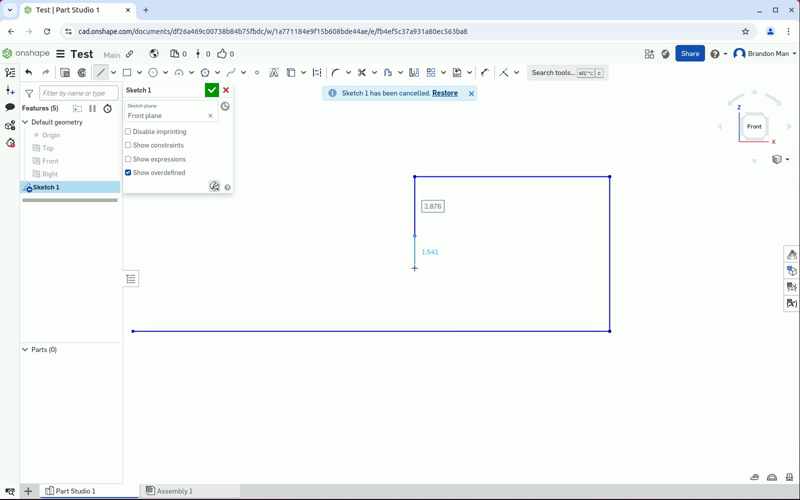
scroll(6)
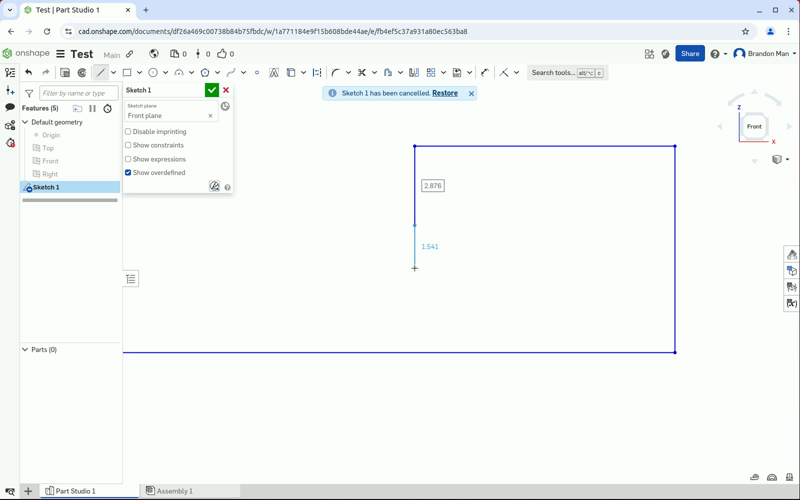
scroll(6)
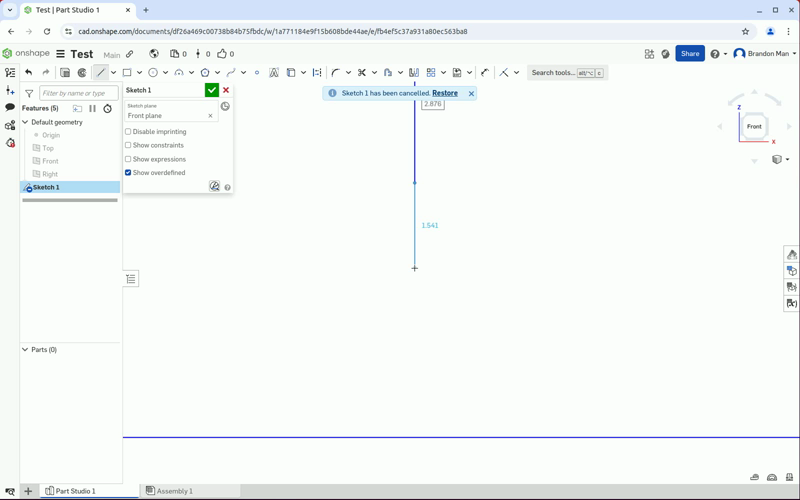
click(414, 267)
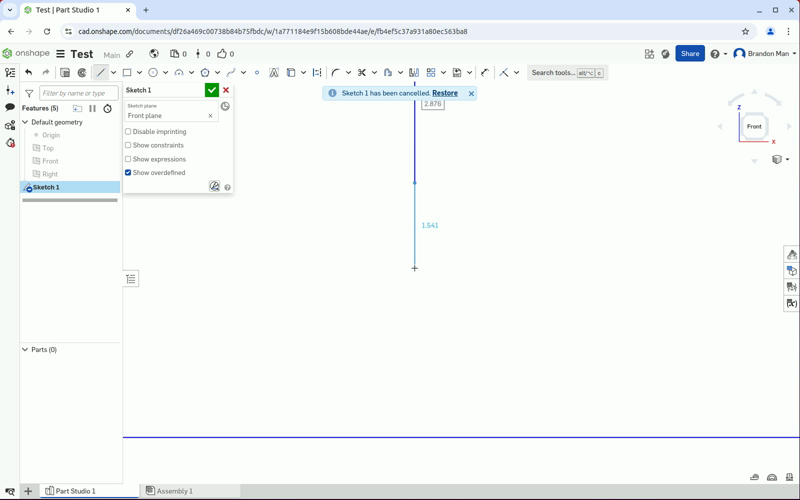
scroll(-6)
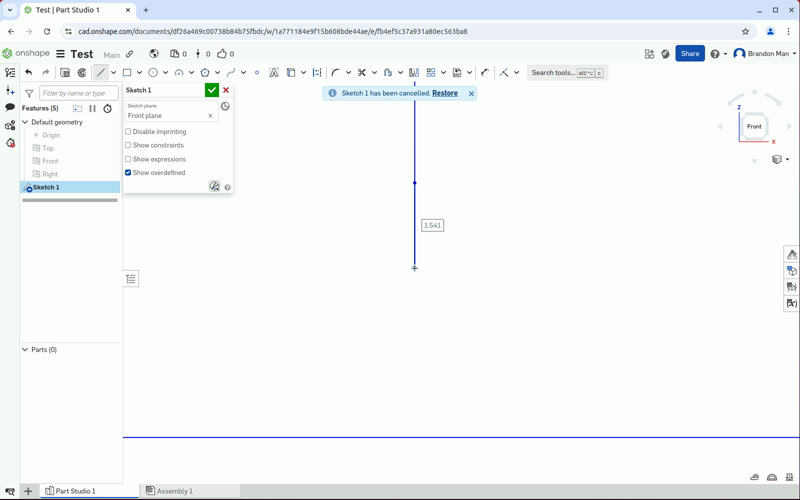
scroll(-6)
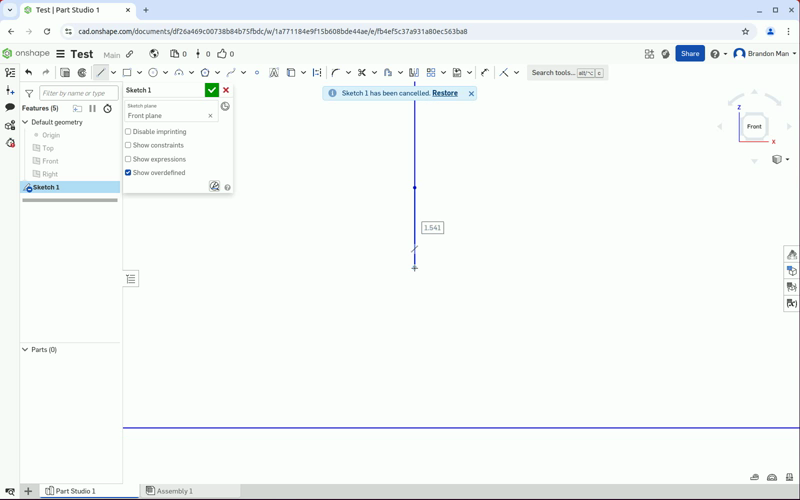
scroll(-6)
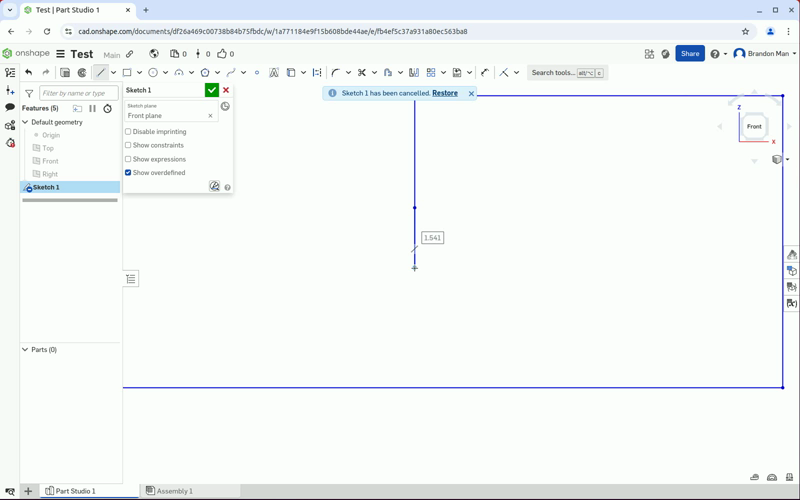
scroll(-6)
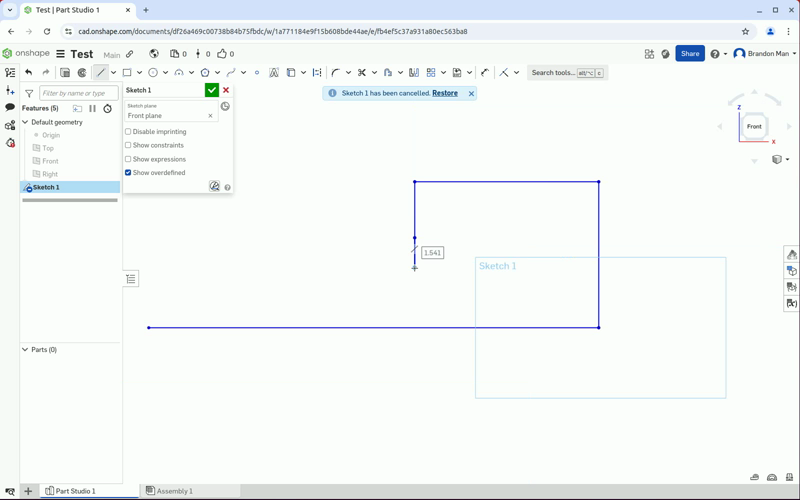
scroll(-6)
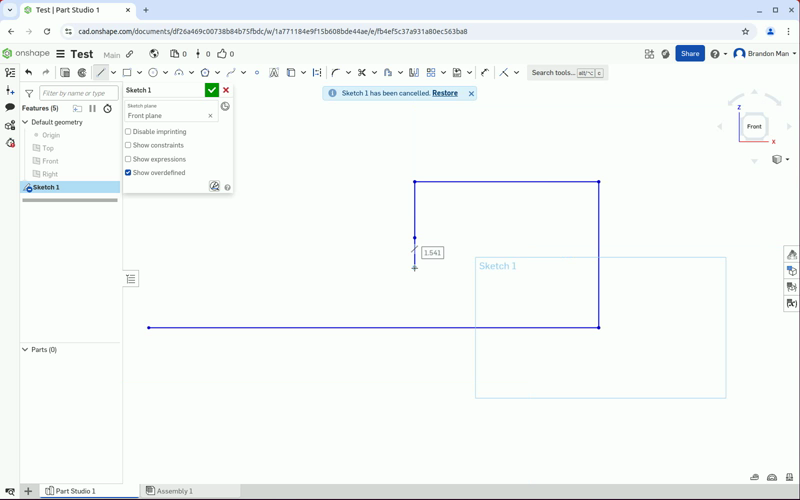
scroll(-6)
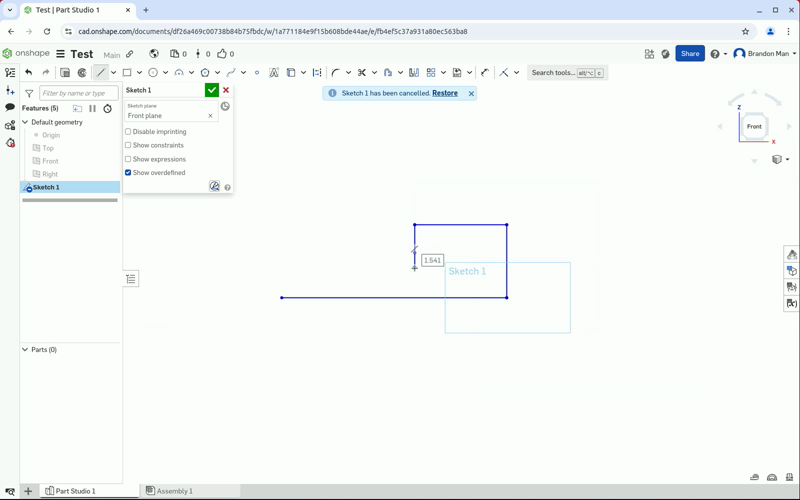
scroll(-6)
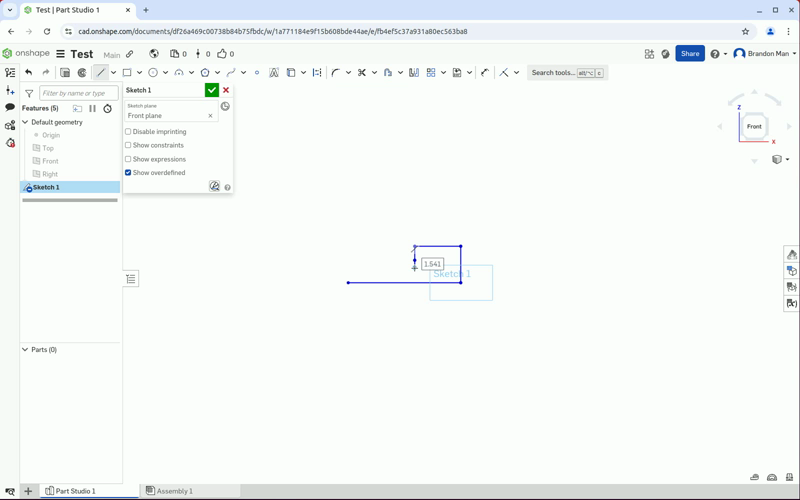
key_up(shift)
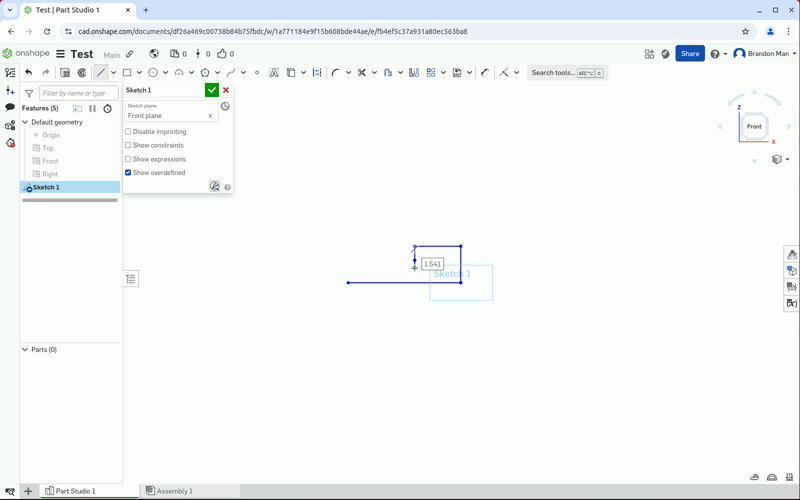
key_down(shift)
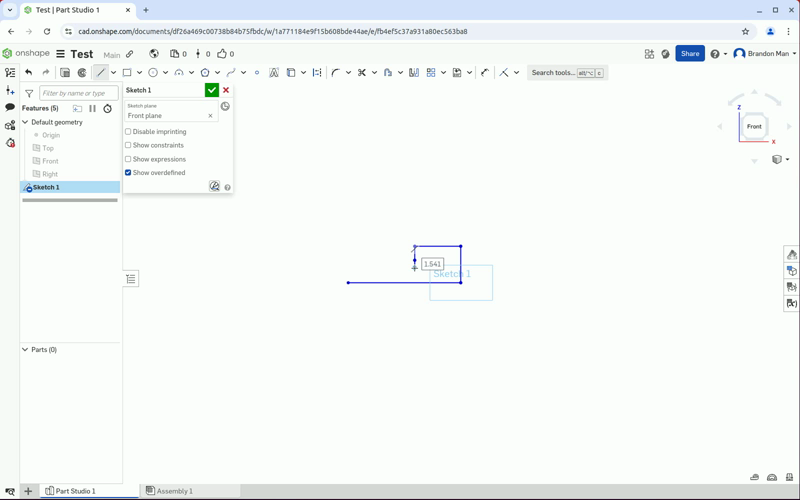
mouse_move(444, 267)
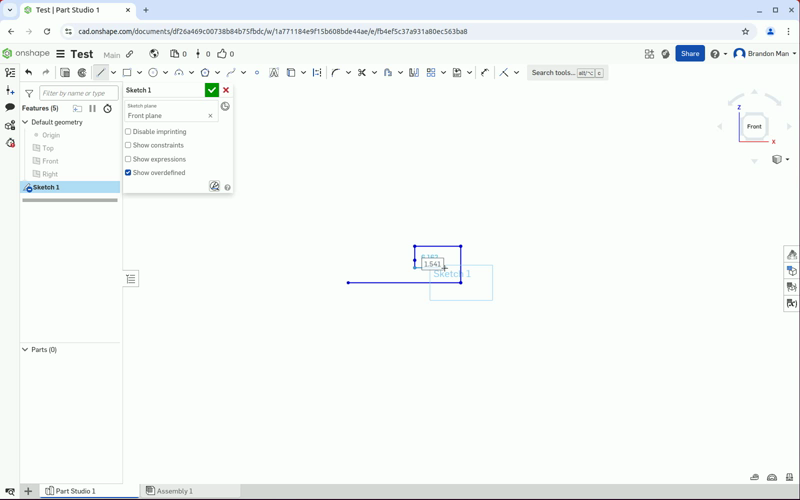
mouse_move(401, 267)
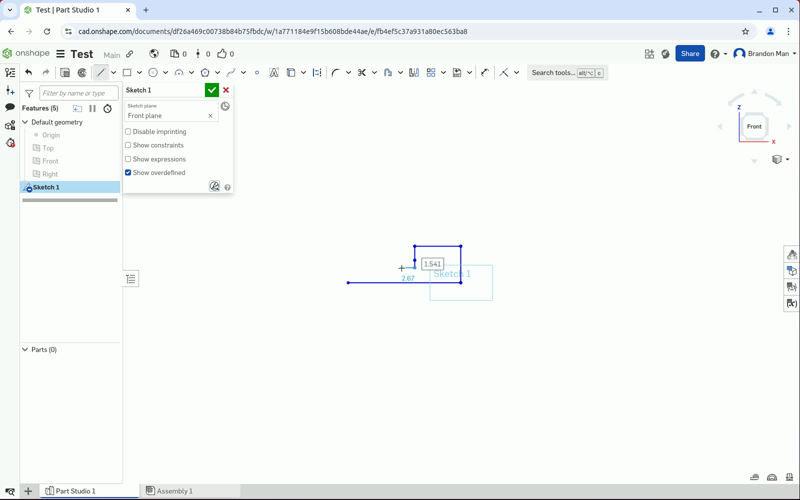
click(401, 267)
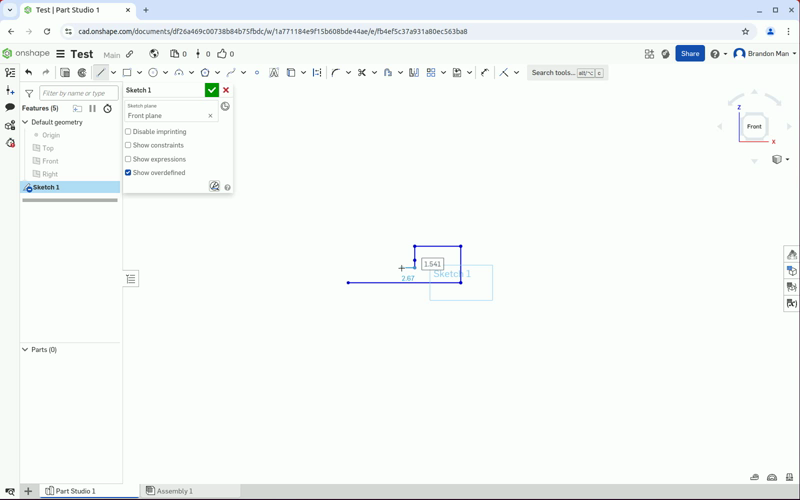
key_up(shift)
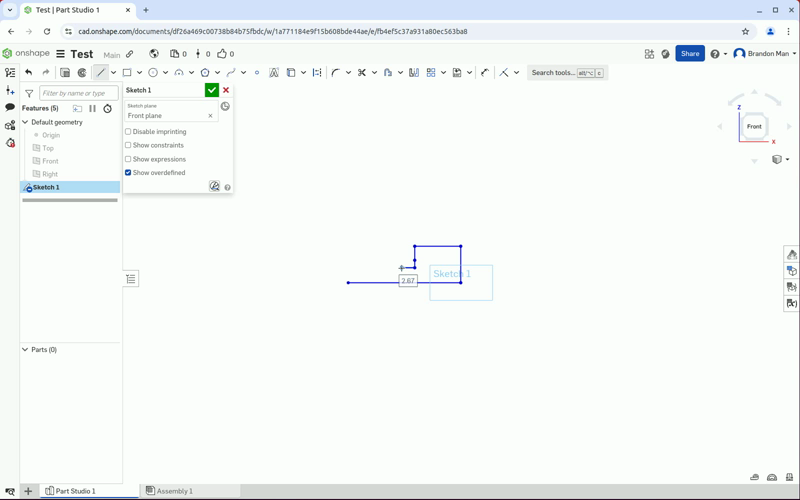
key_down(shift)
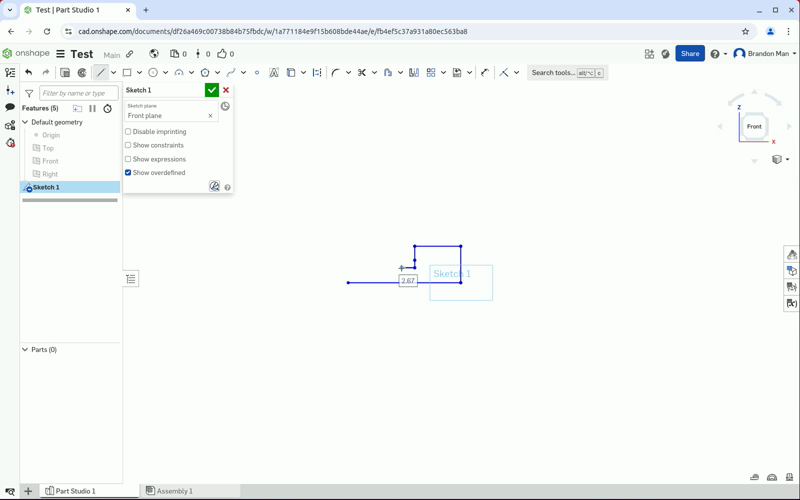
mouse_move(431, 267)
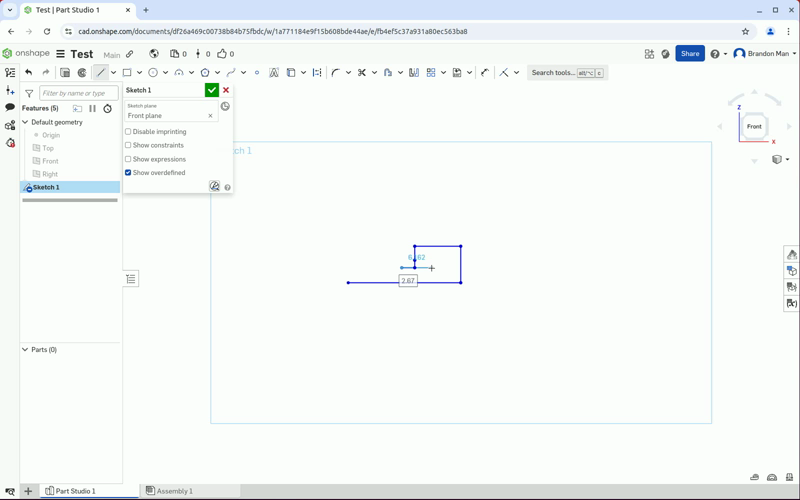
mouse_move(401, 260)
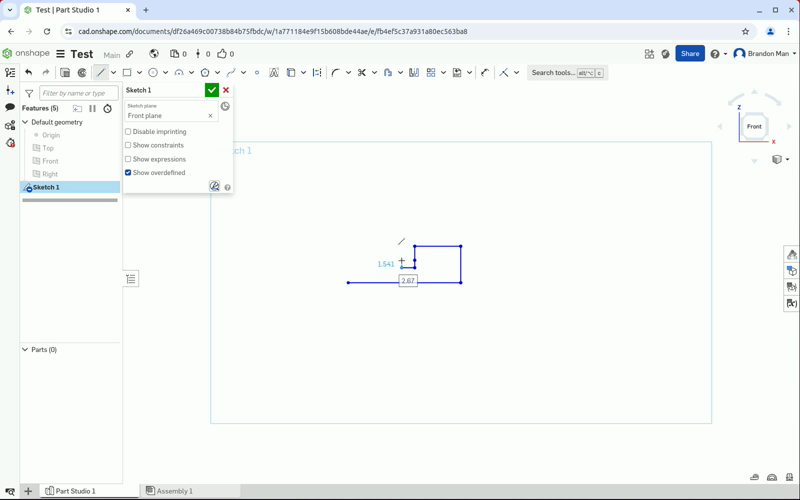
scroll(6)
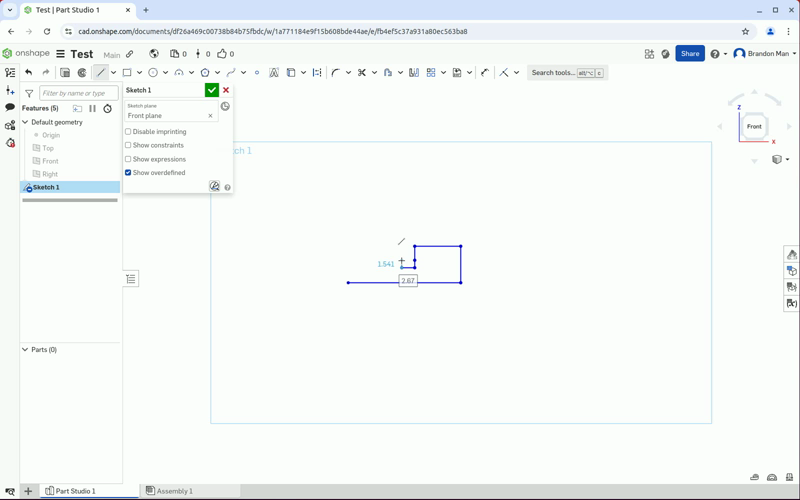
scroll(6)
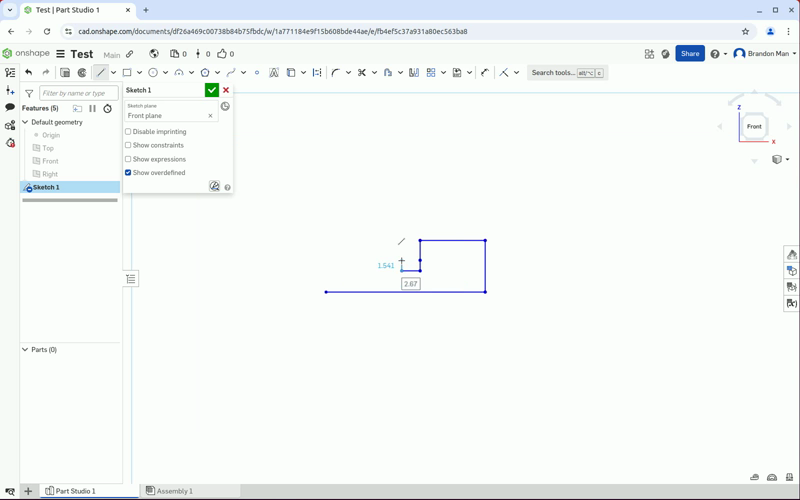
scroll(6)
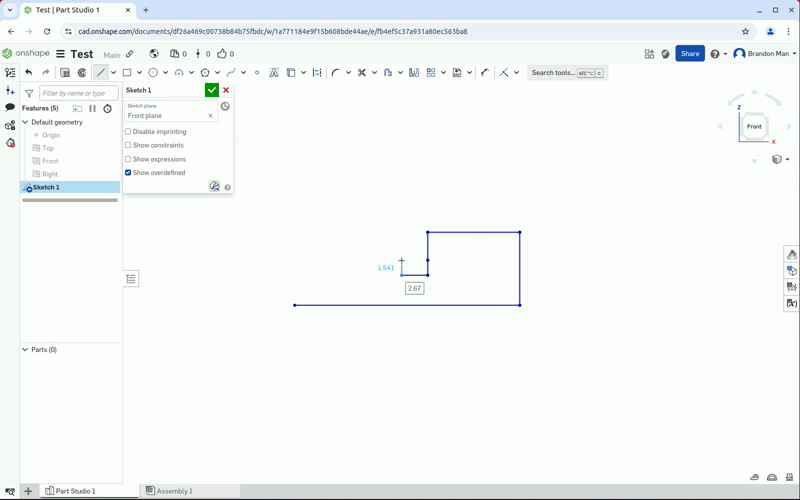
scroll(6)
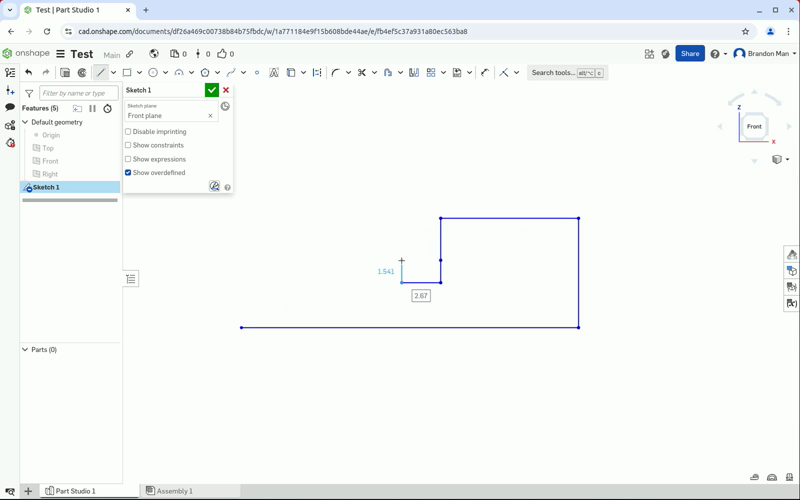
scroll(6)
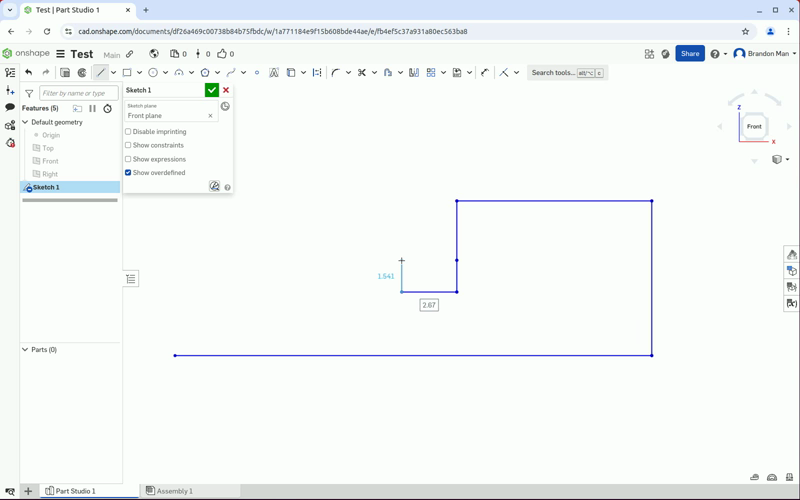
scroll(6)
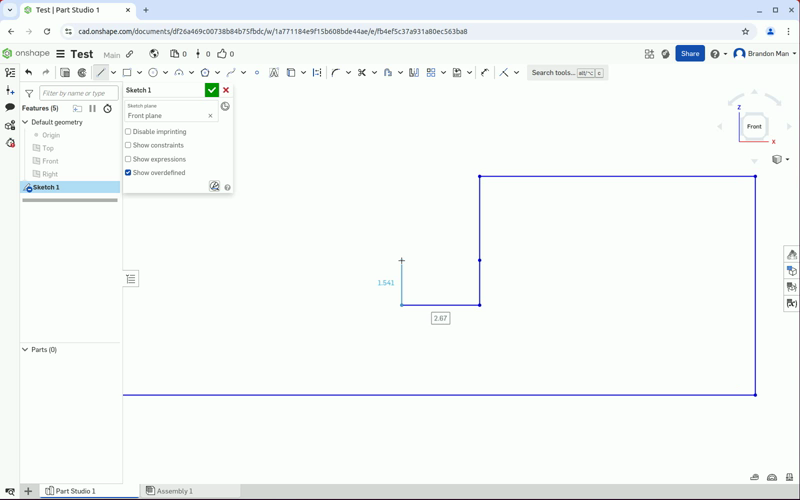
scroll(6)
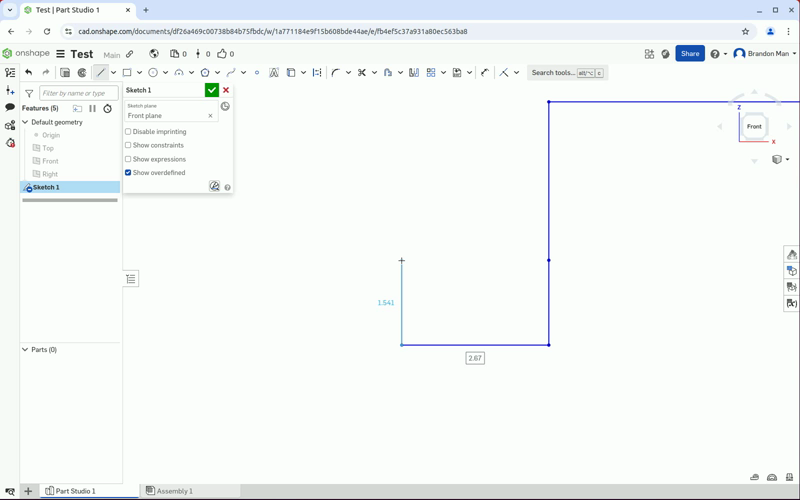
click(401, 260)
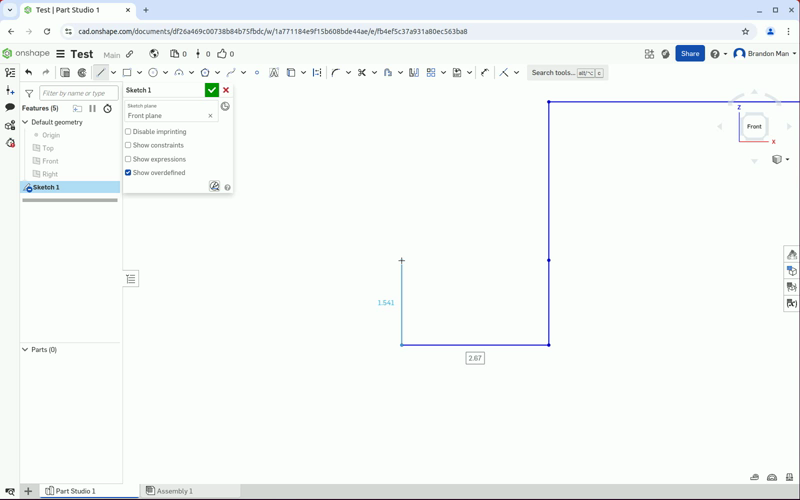
scroll(-6)
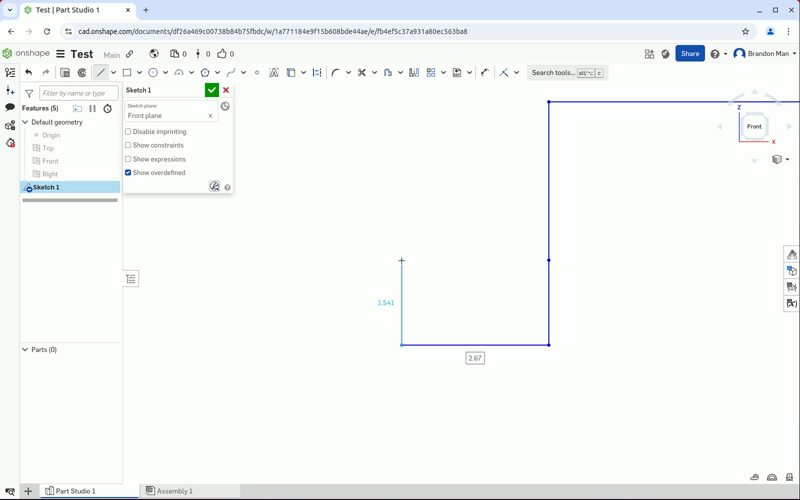
scroll(-6)
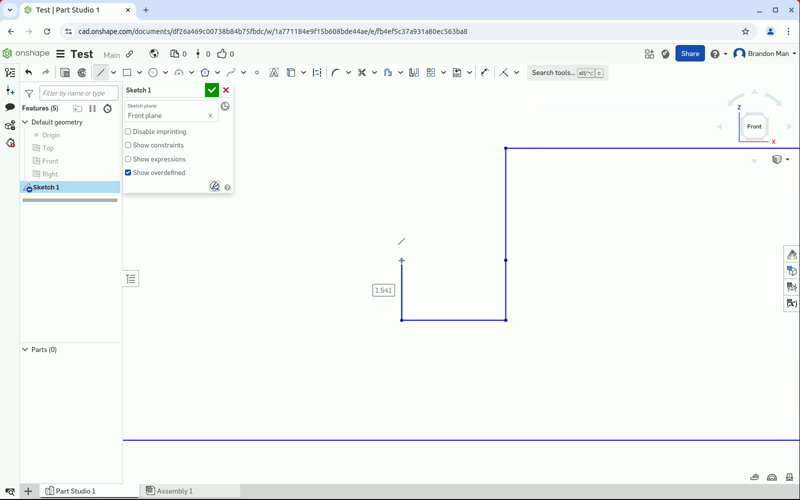
scroll(-6)
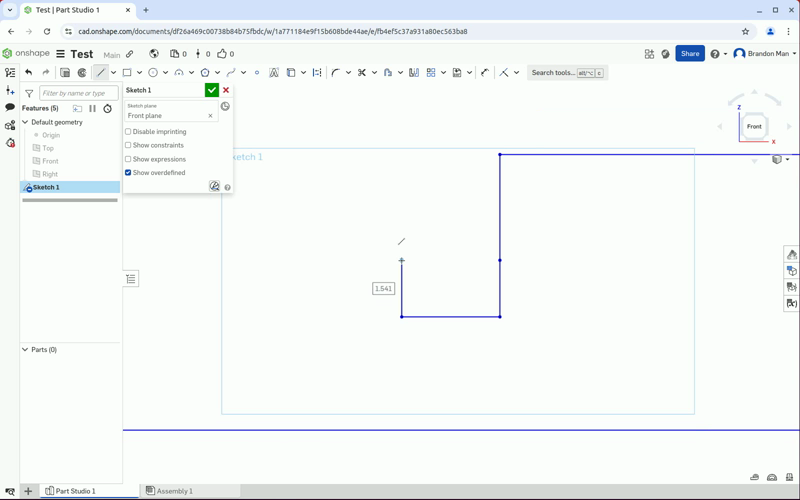
scroll(-6)
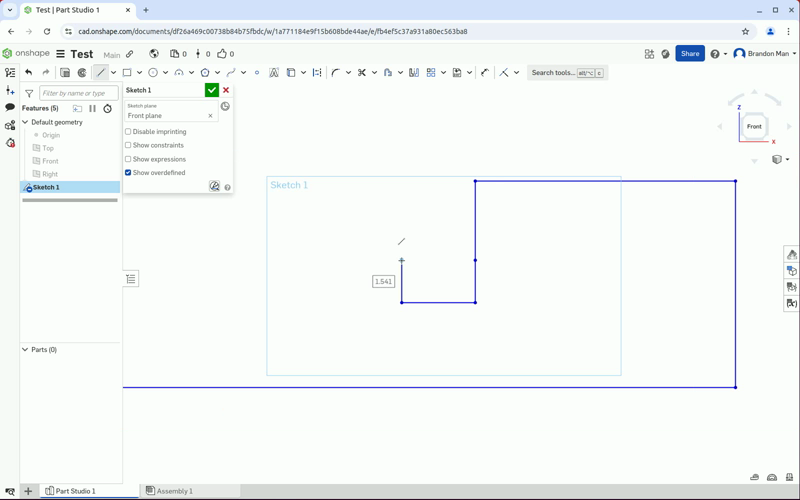
scroll(-6)
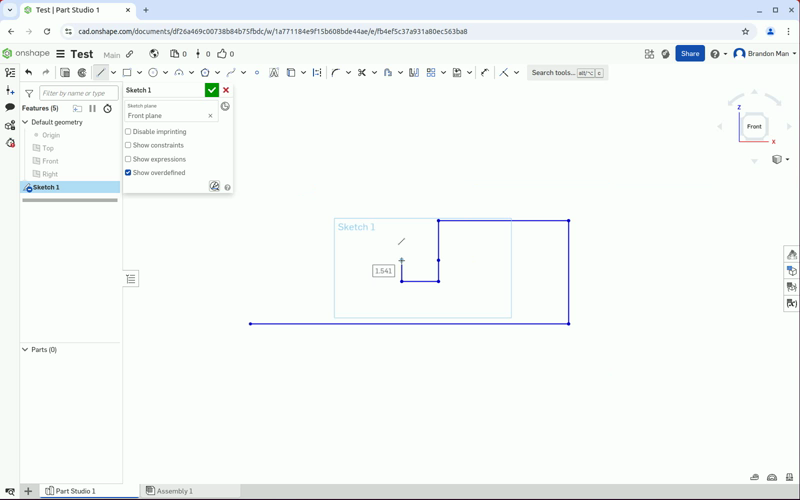
scroll(-6)
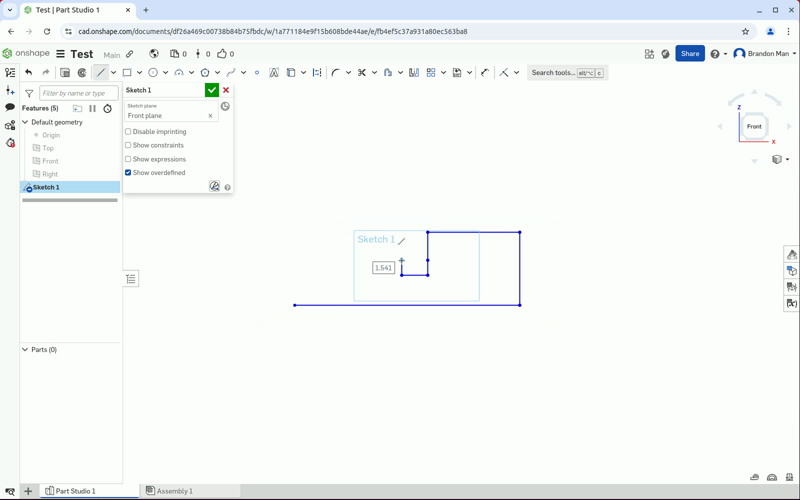
scroll(-6)
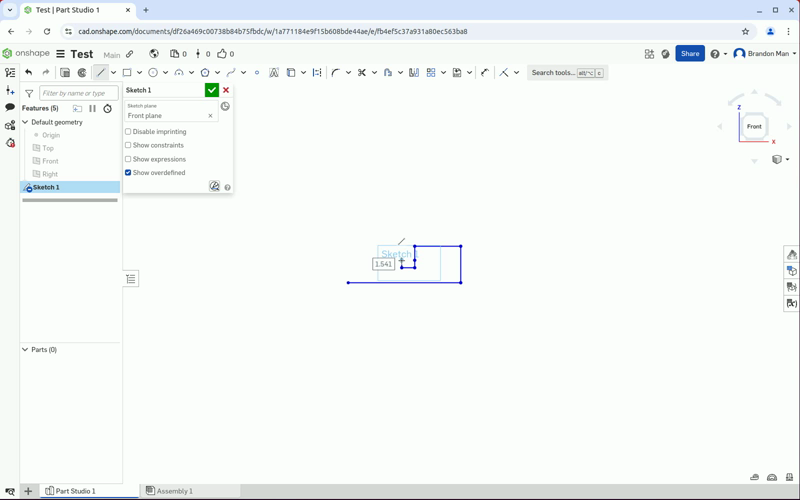
key_up(shift)
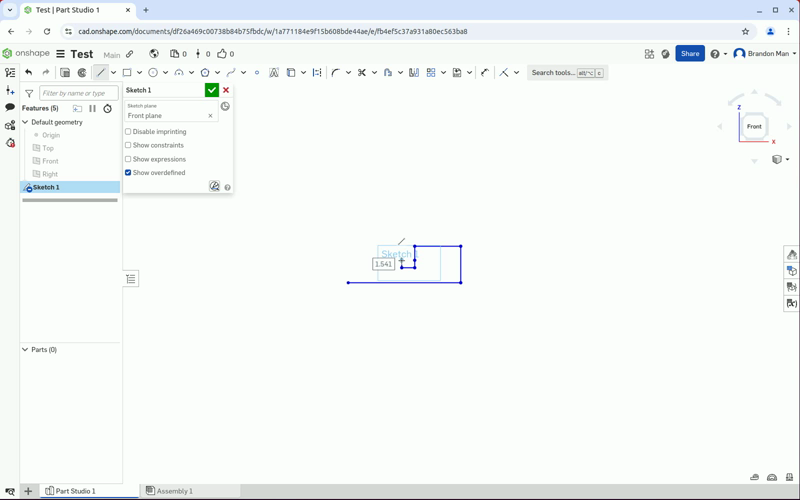
key_down(shift)
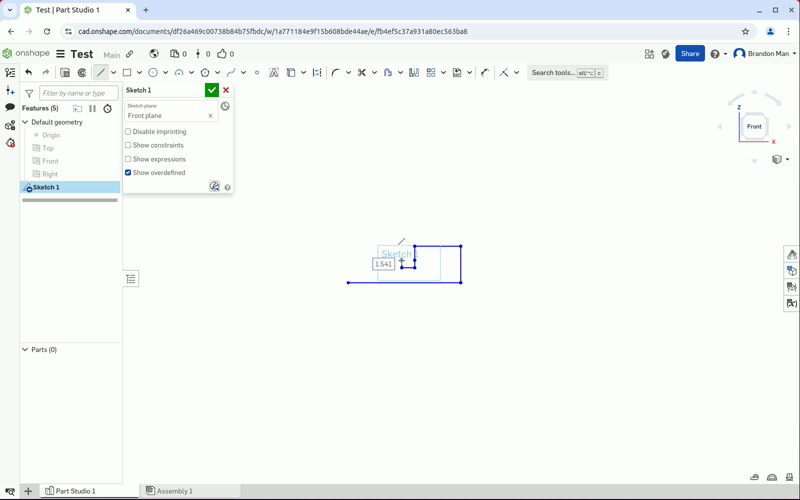
mouse_move(431, 260)
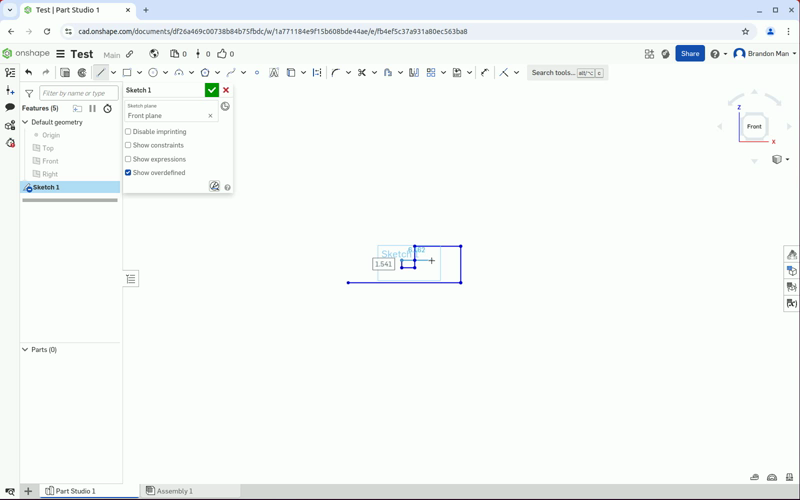
mouse_move(348, 260)
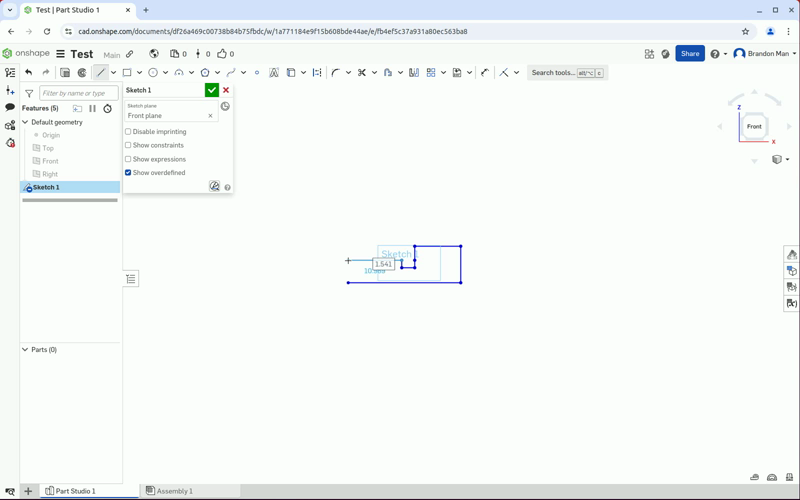
click(348, 260)
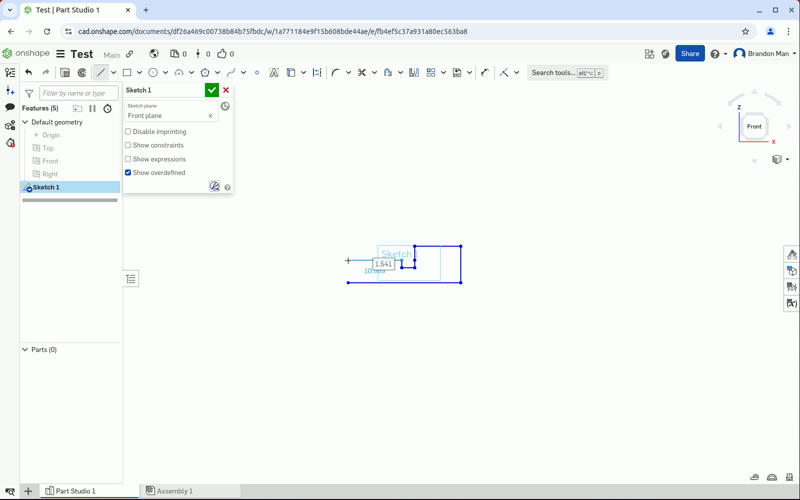
key_up(shift)
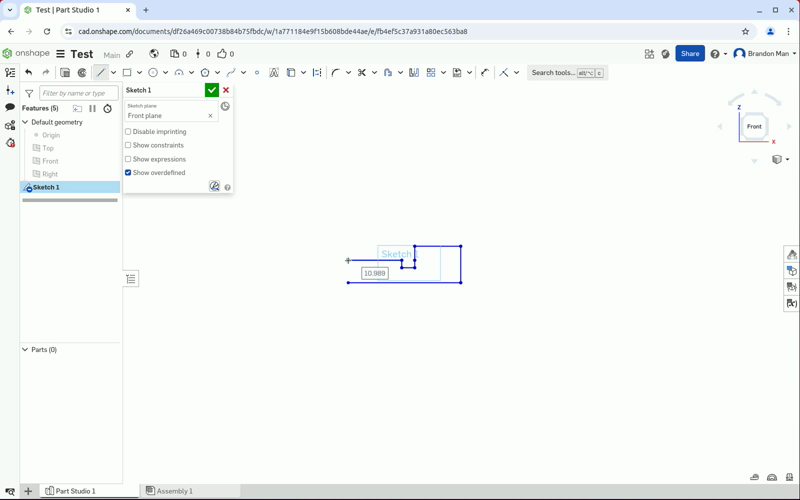
mouse_move(378, 260)
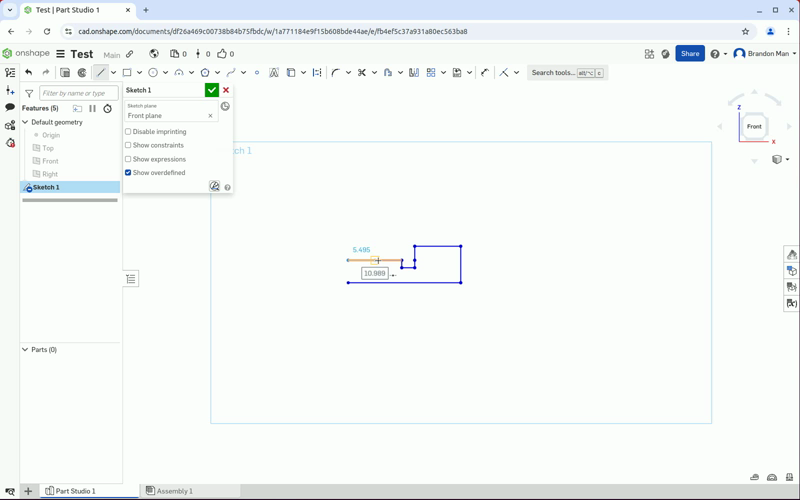
key_down(shift)
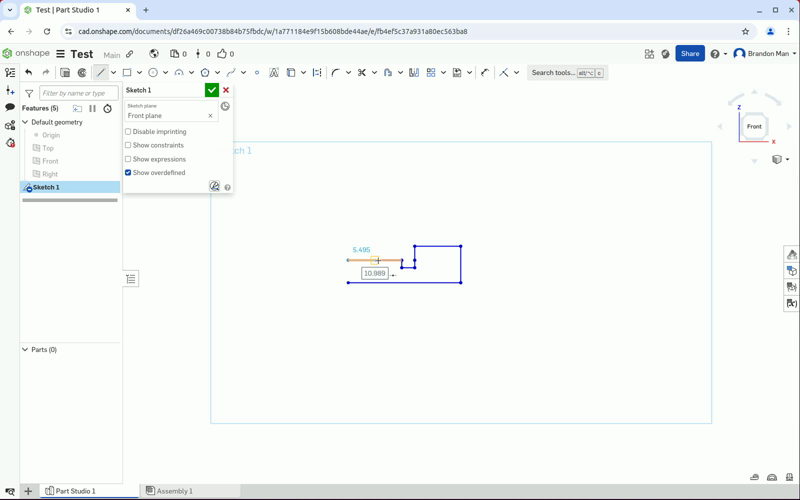
mouse_move(348, 282)
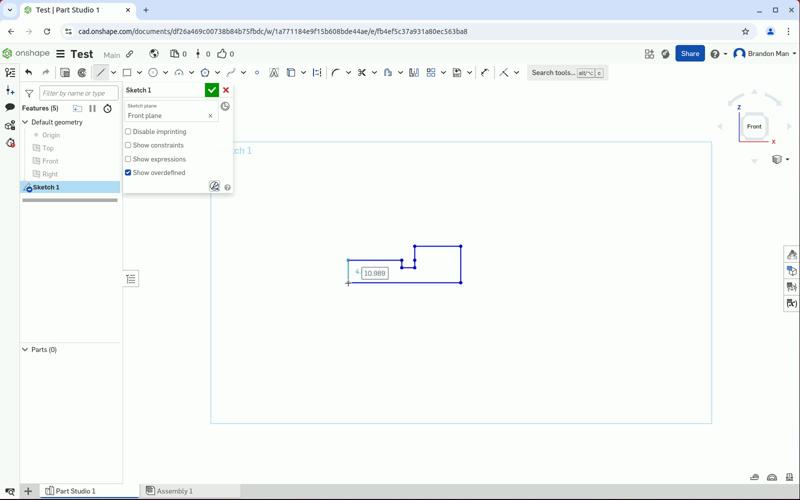
key_up(shift)
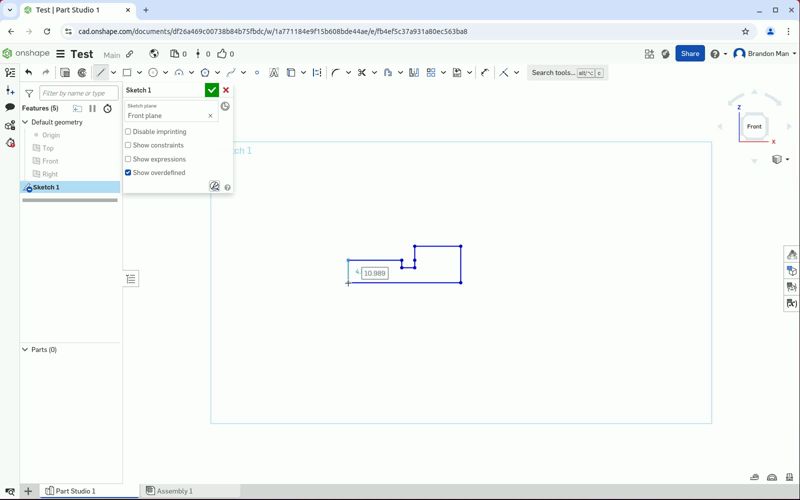
click(348, 282)
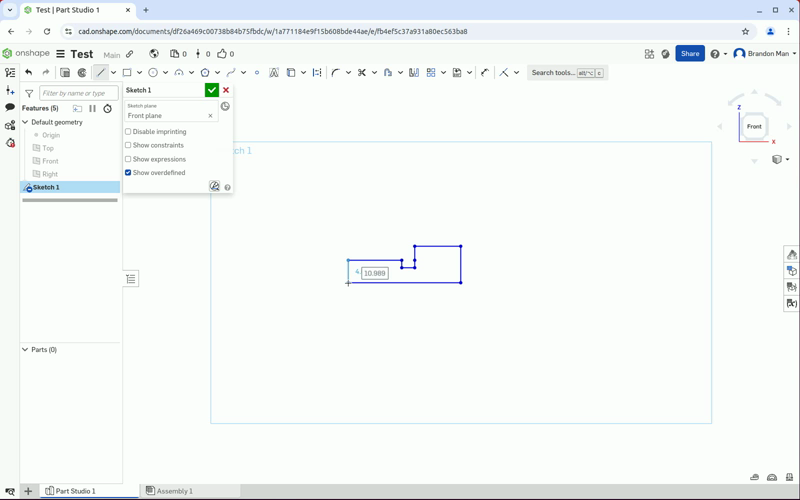
key(esc)
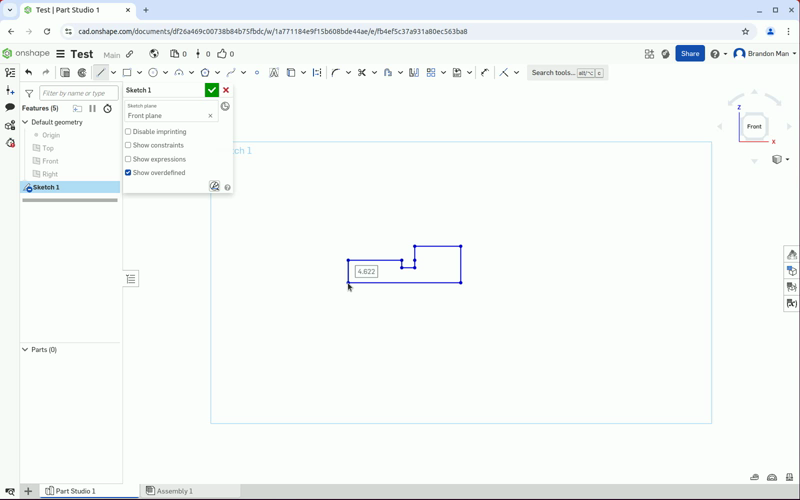
mouse_move(381, 269)
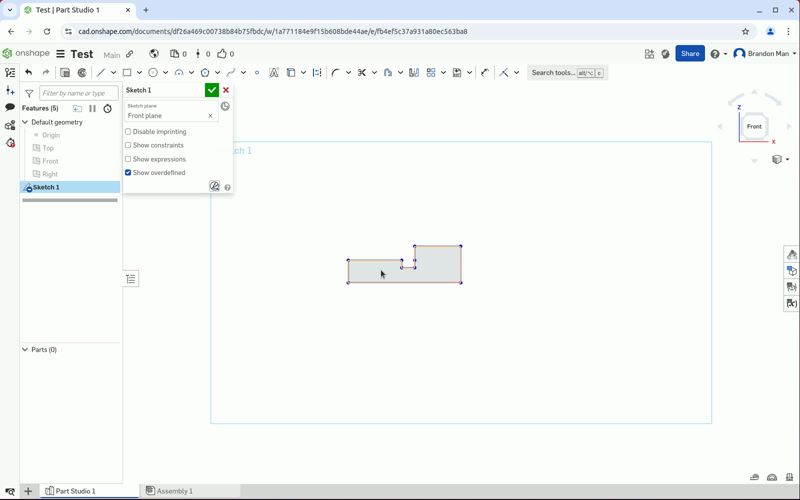
click(381, 269)
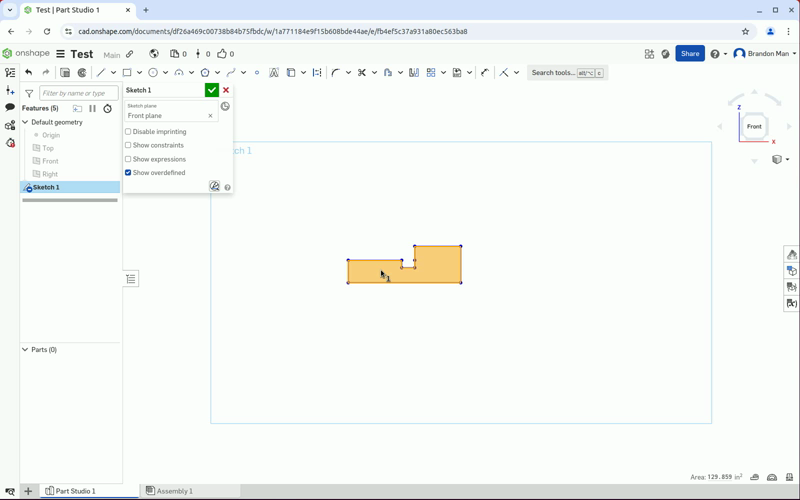
mouse_move(73, 352)
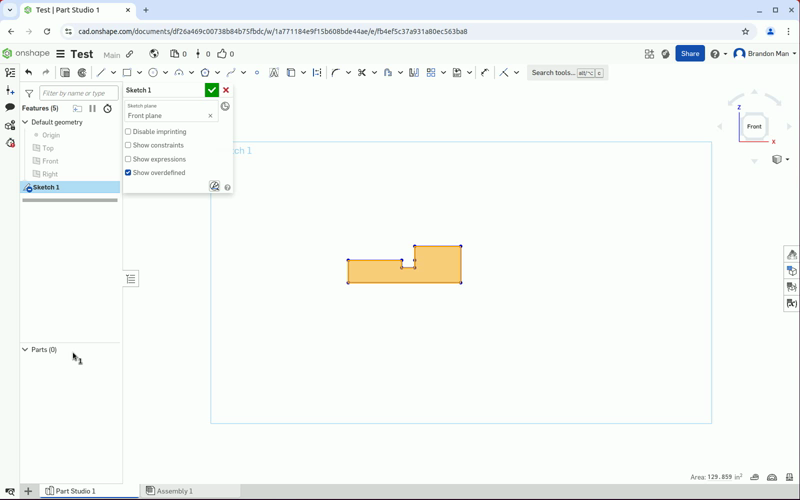
key(shift+y)
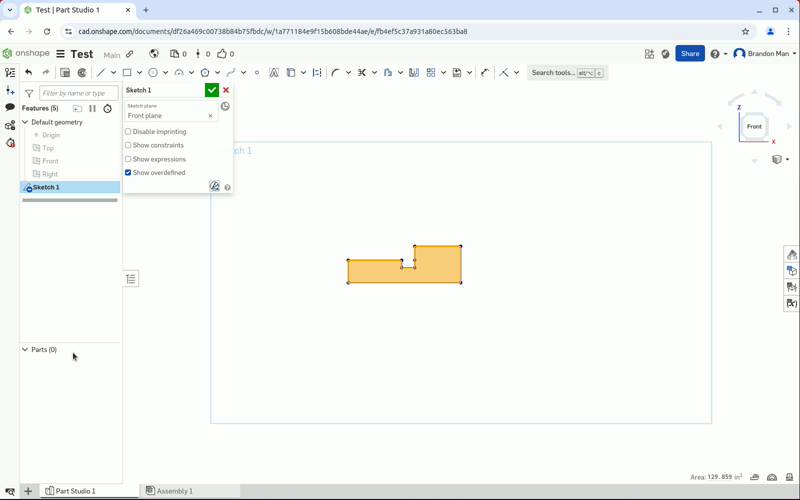
key(shift+e)
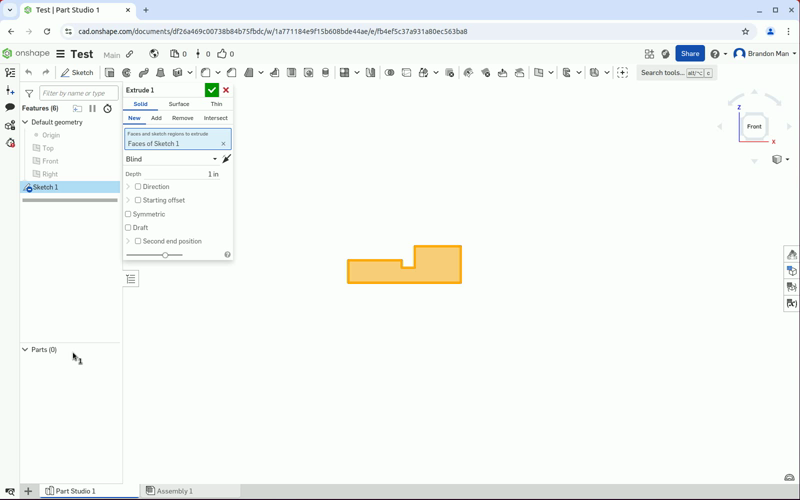
mouse_move(143, 106)
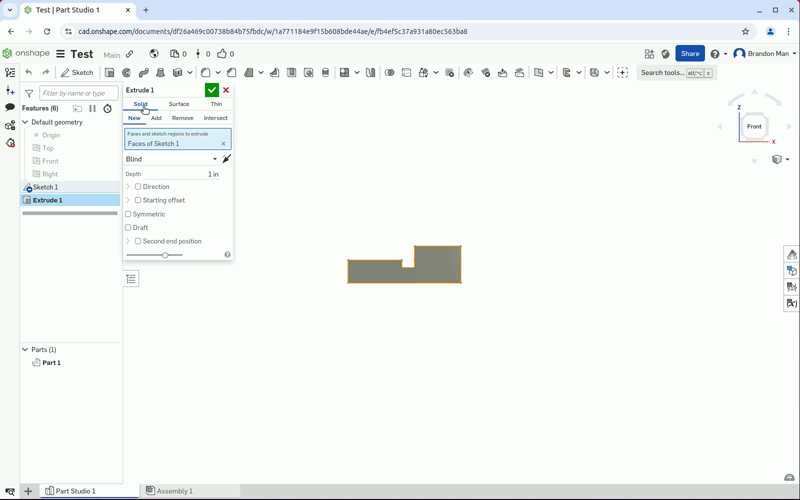
click(143, 106)
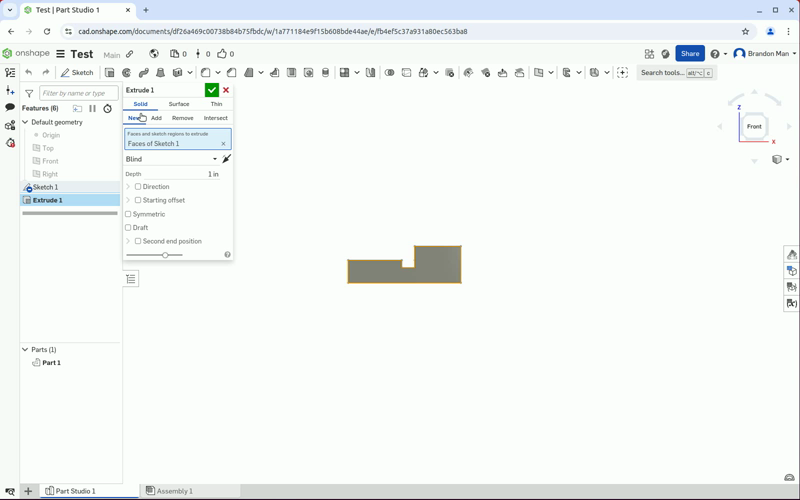
mouse_move(137, 120)
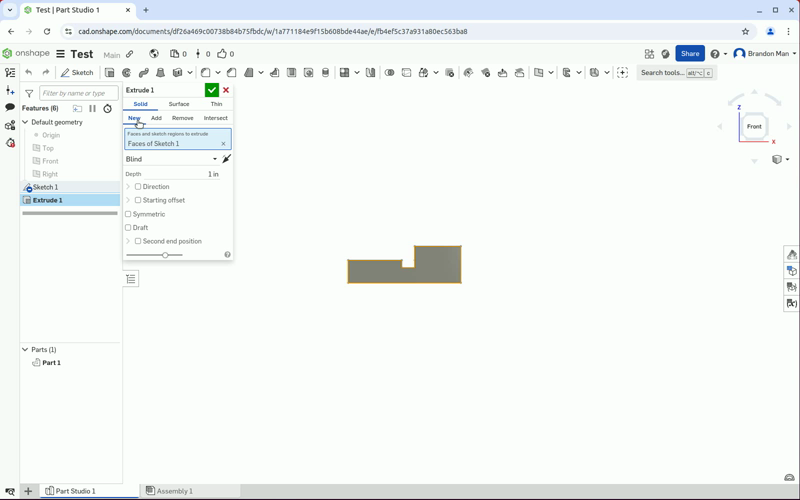
click(137, 120)
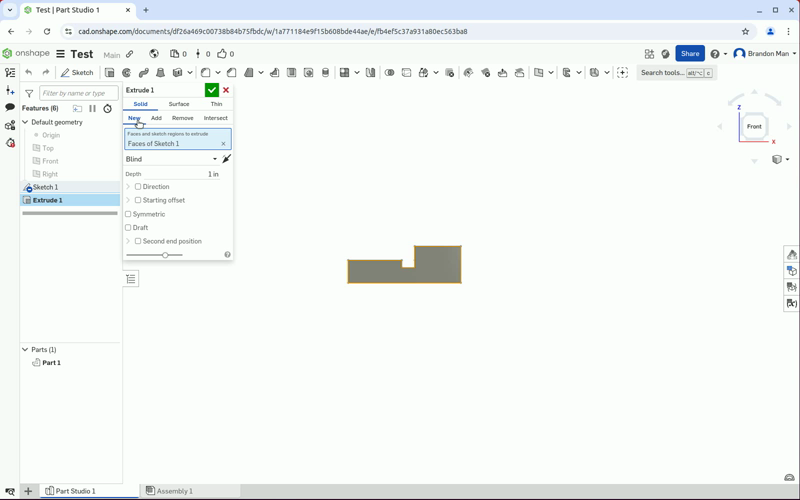
key(tab, 4)
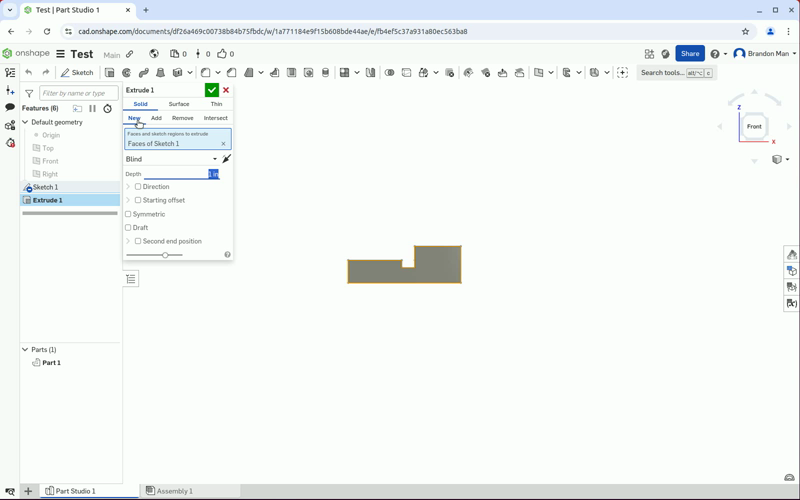
text(-16.368)
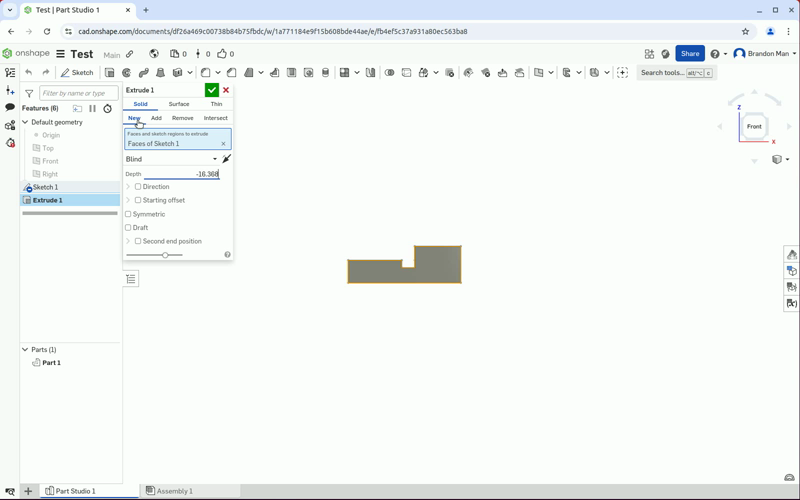
key(enter)
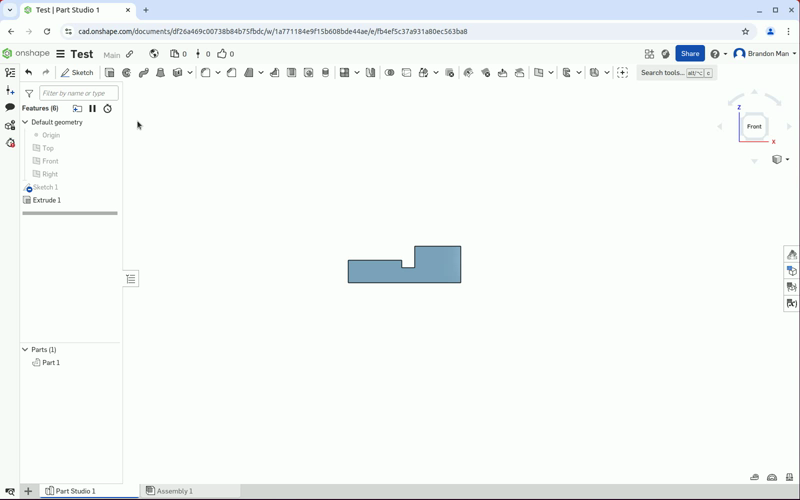
key(shift+h)
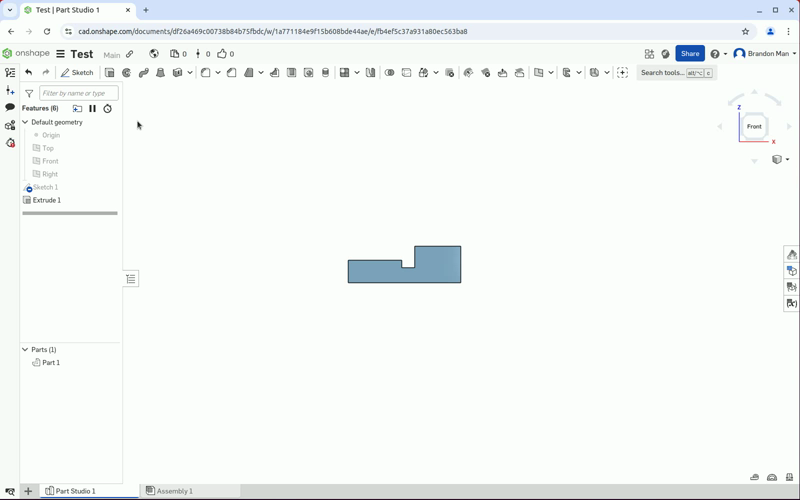
key(shift+h)
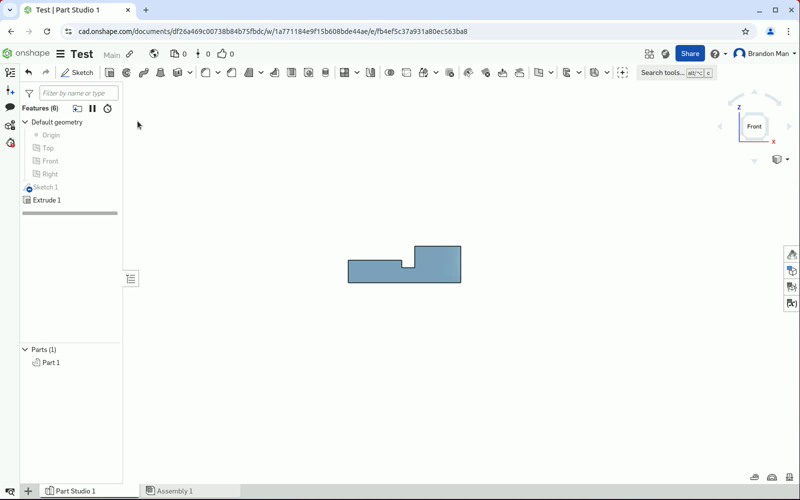
mouse_move(73, 189)
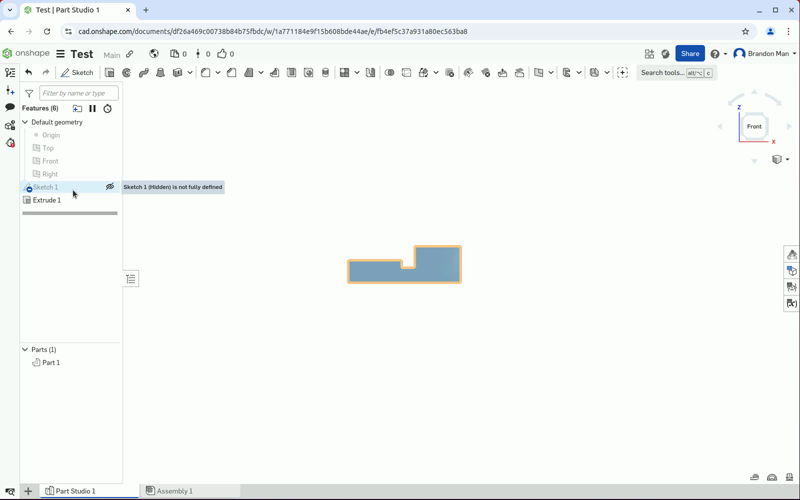
click(73, 189)
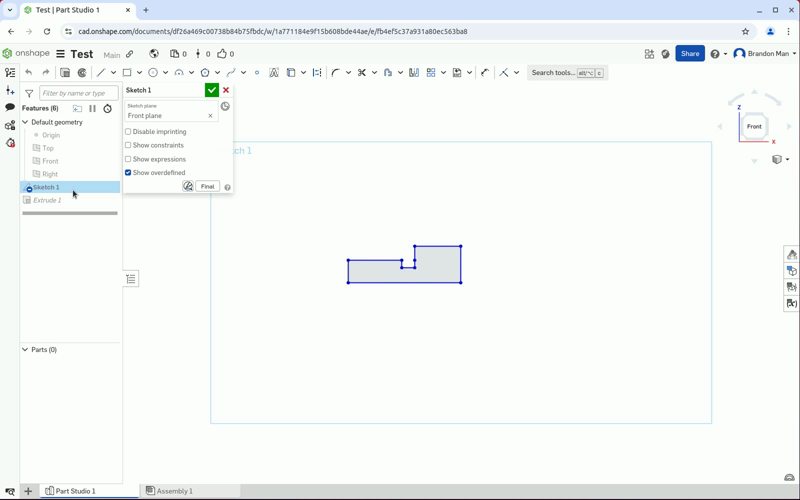
mouse_move(229, 92)
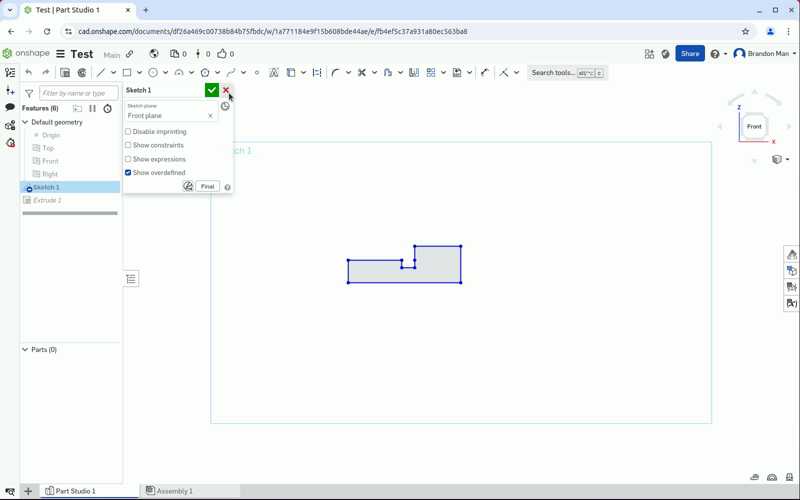
click(229, 92)
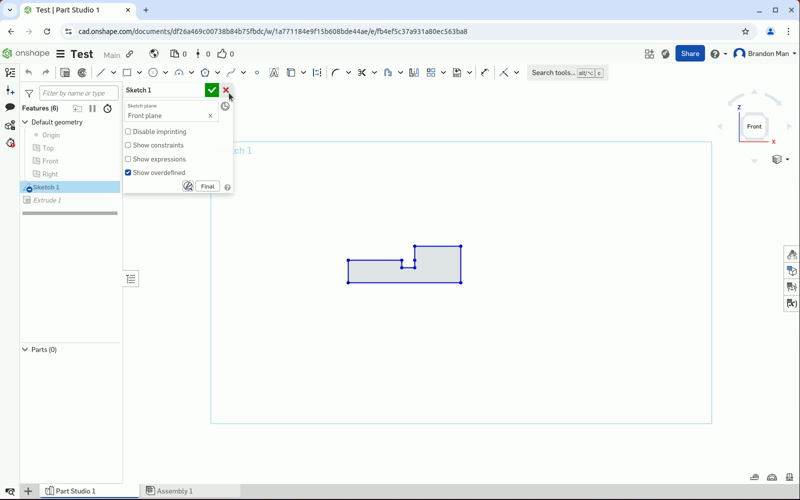
key(shift+s)
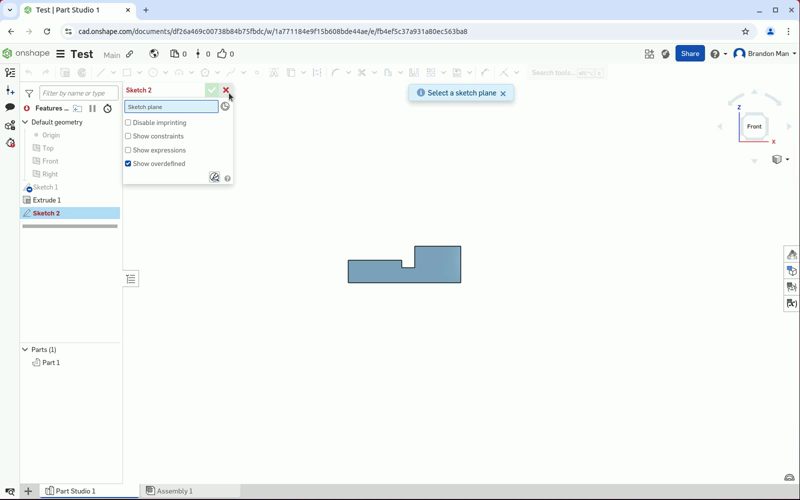
mouse_move(73, 163)
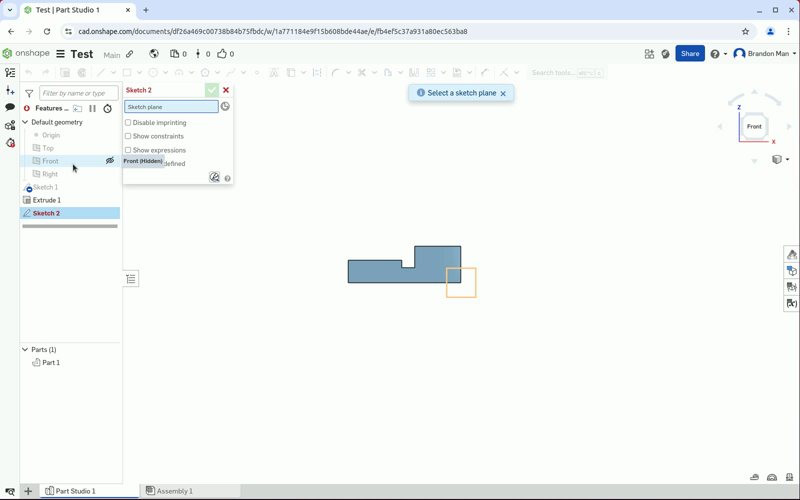
click(73, 163)
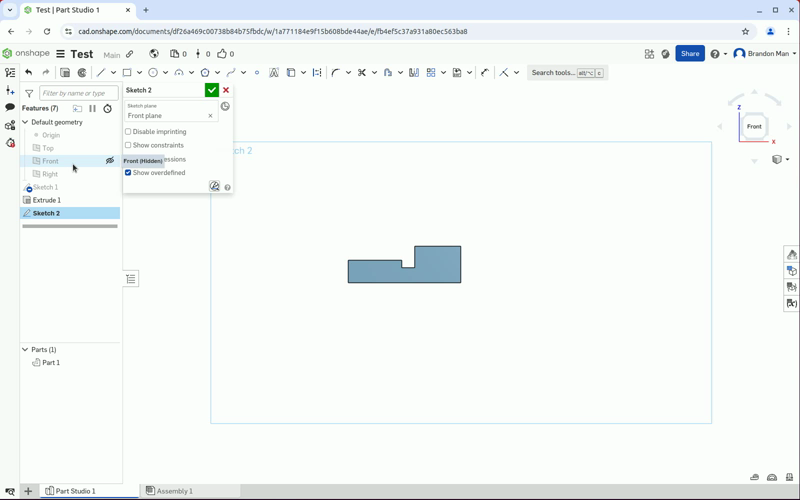
mouse_move(73, 352)
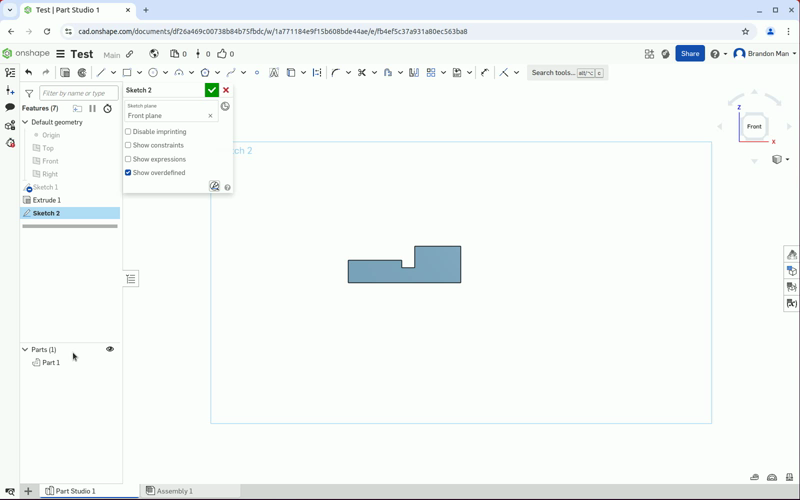
key(y)
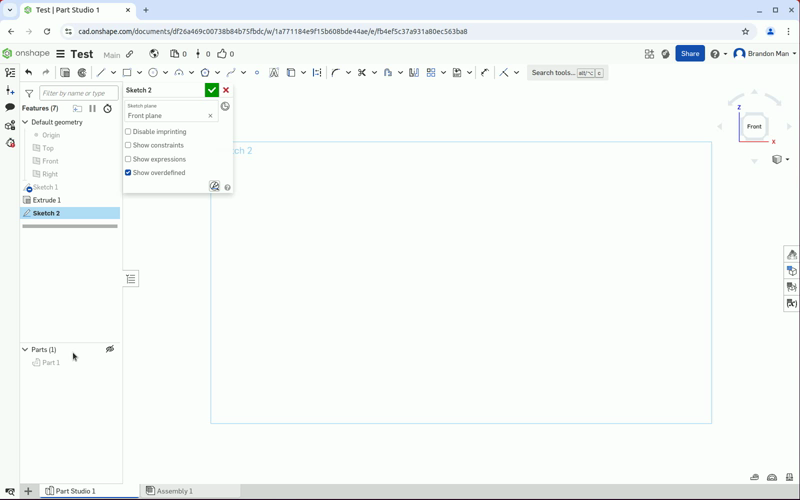
key(l)
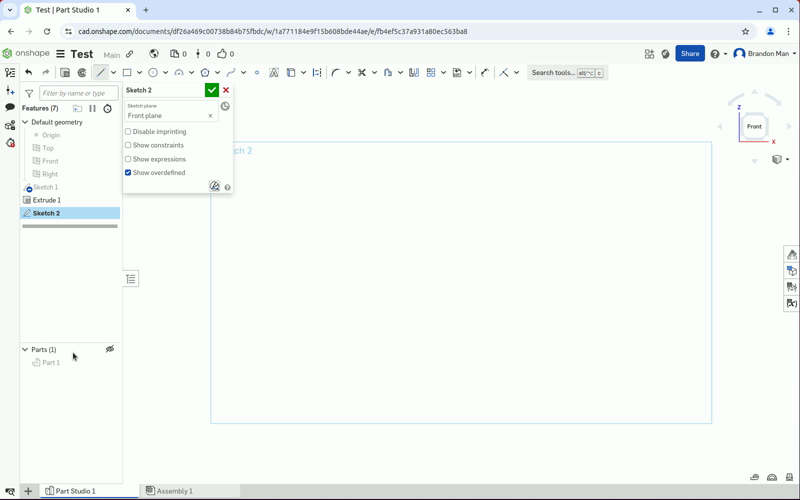
key_down(shift)
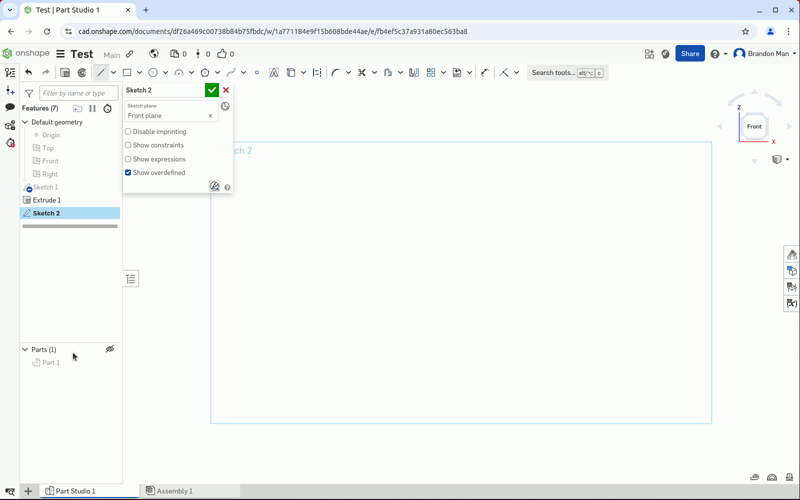
mouse_move(401, 267)
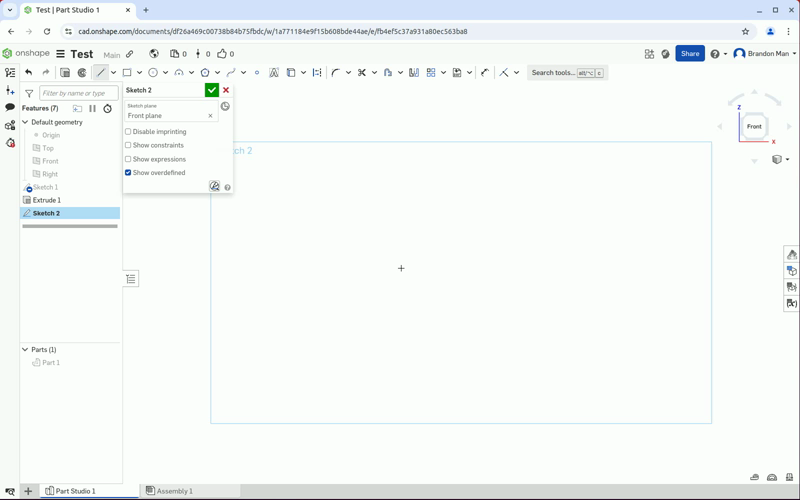
click(401, 267)
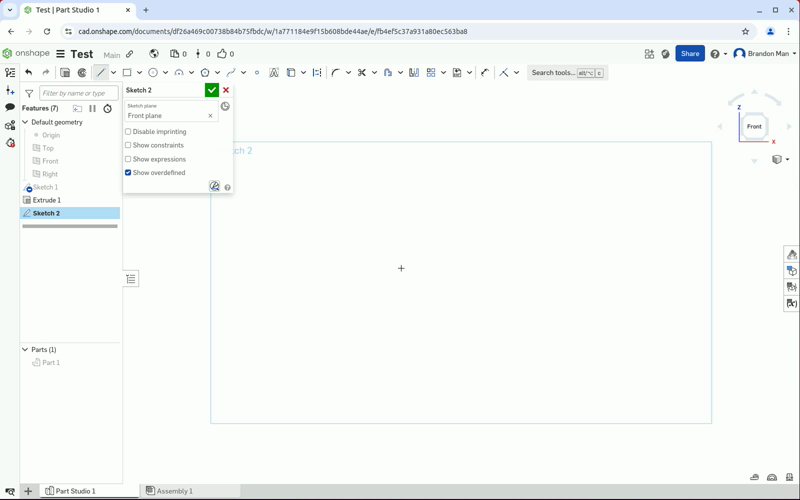
key_up(shift)
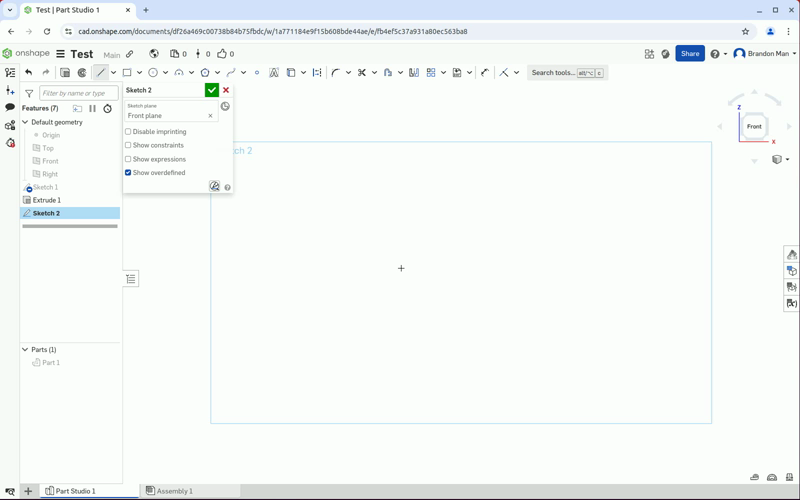
key_down(shift)
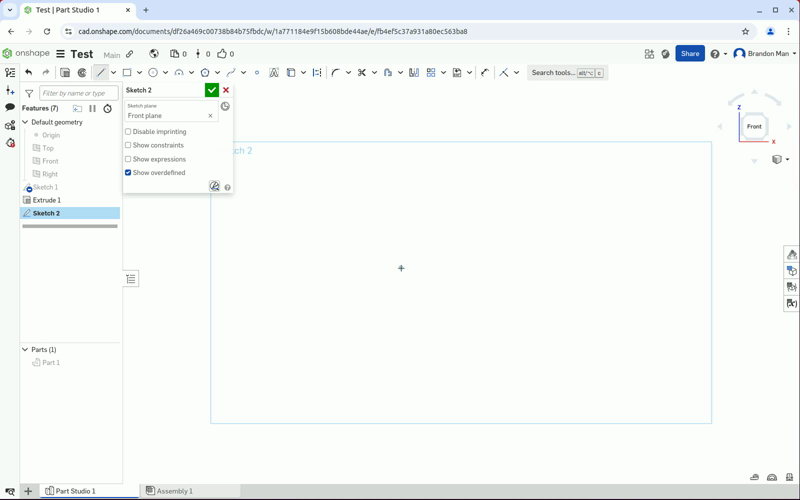
mouse_move(431, 267)
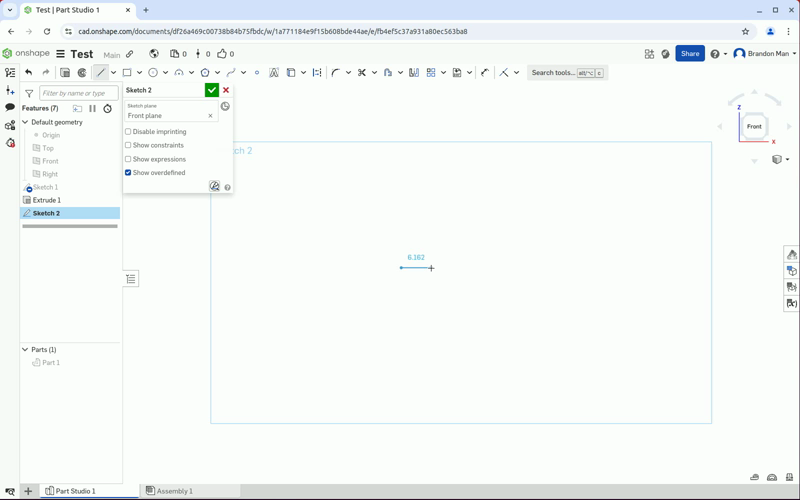
mouse_move(414, 267)
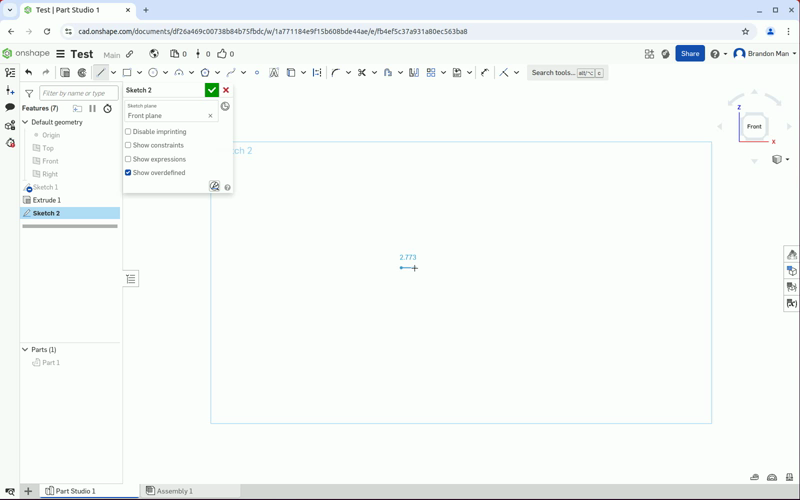
click(414, 267)
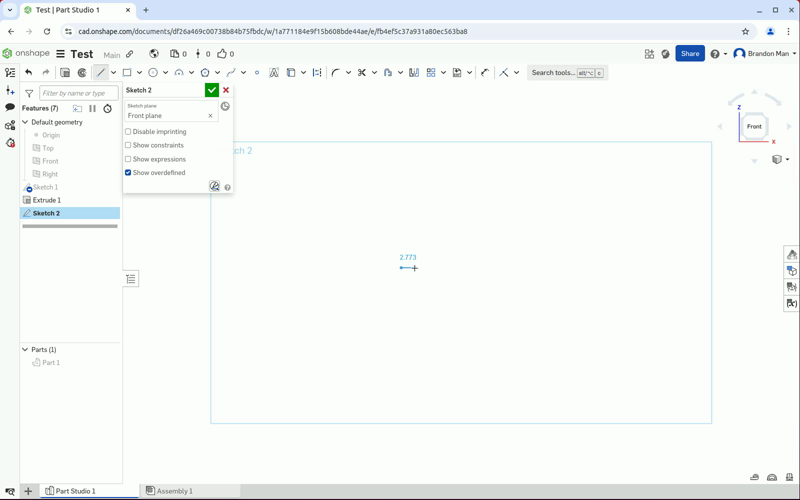
key_up(shift)
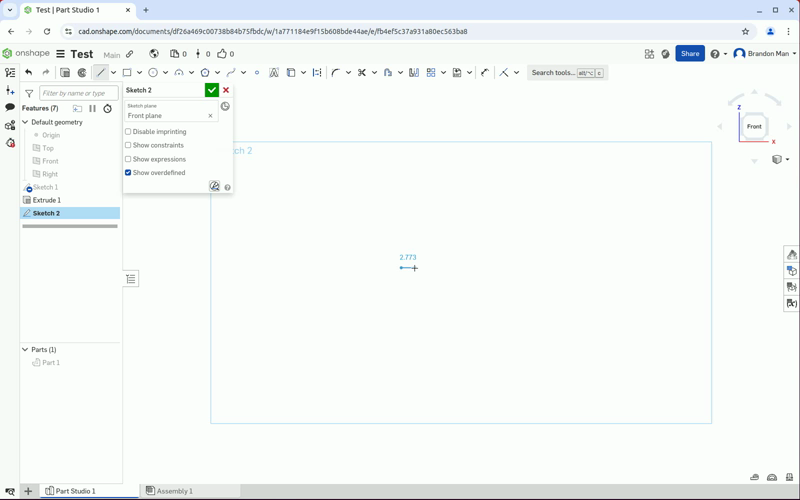
key_down(shift)
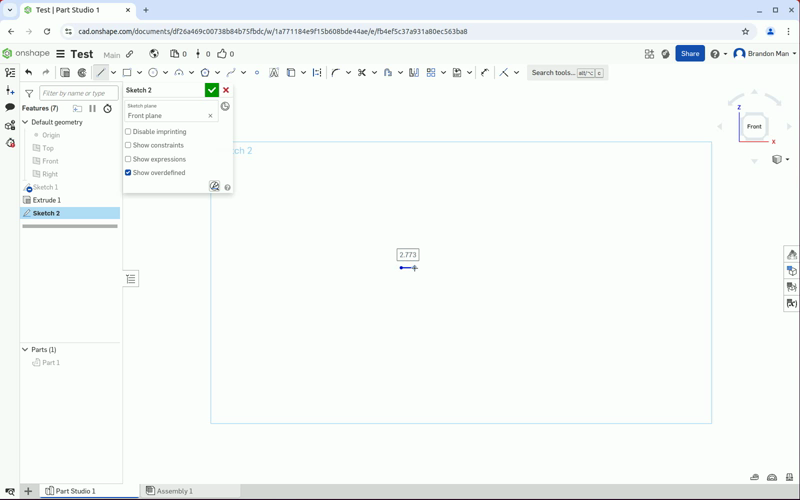
mouse_move(444, 267)
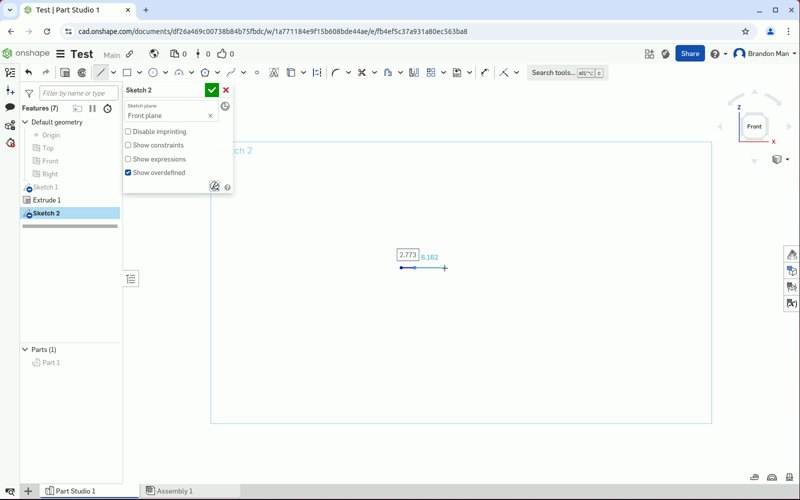
mouse_move(414, 258)
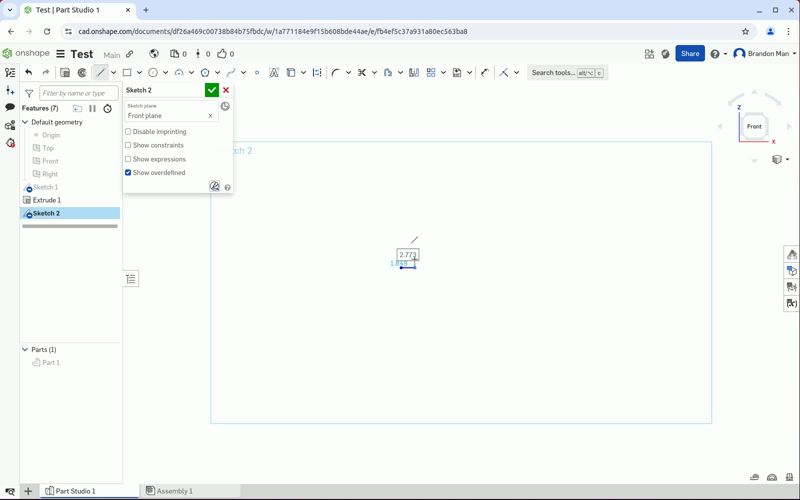
click(414, 258)
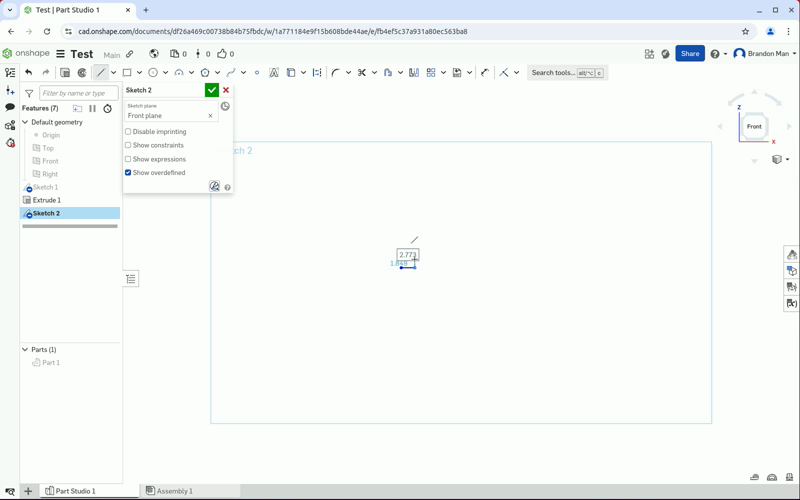
key_up(shift)
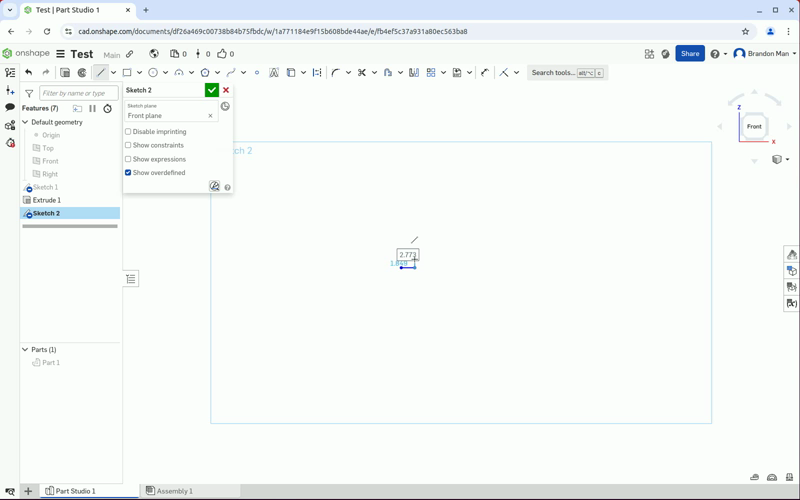
key_down(shift)
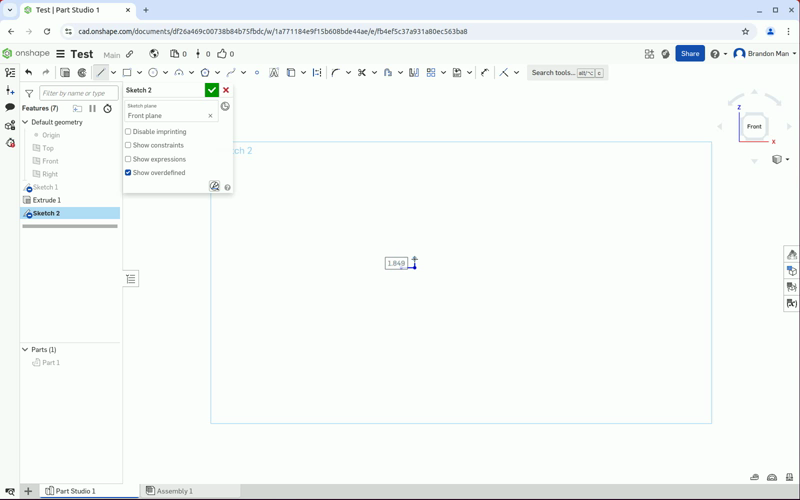
mouse_move(444, 258)
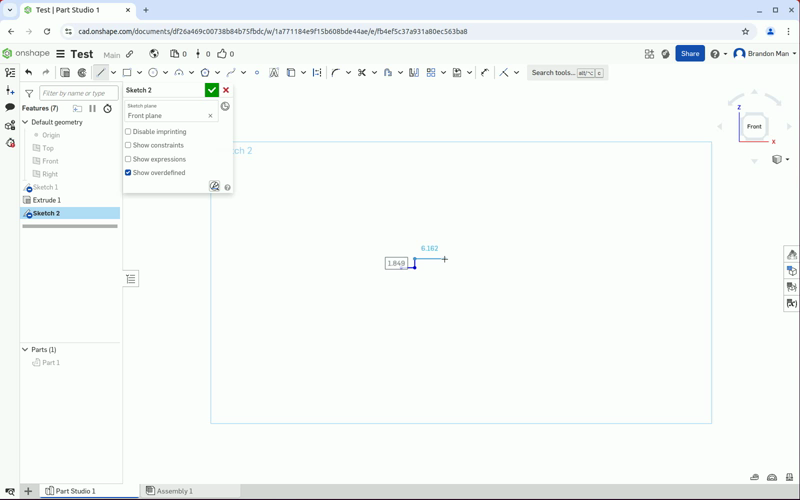
mouse_move(401, 258)
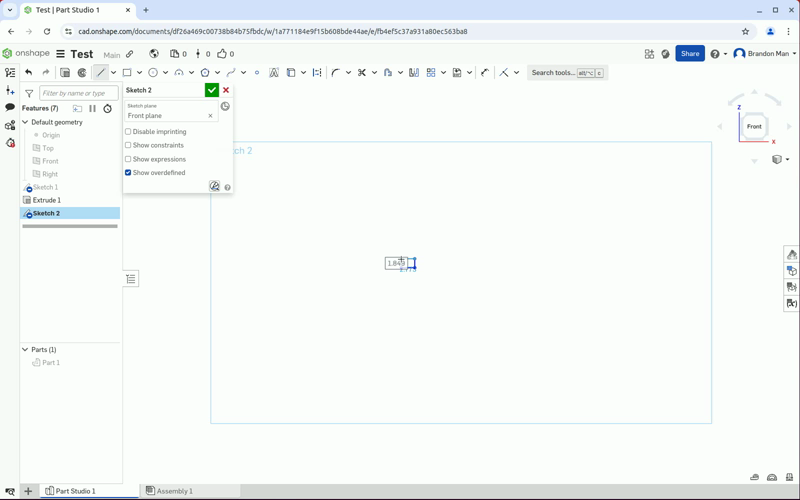
click(401, 258)
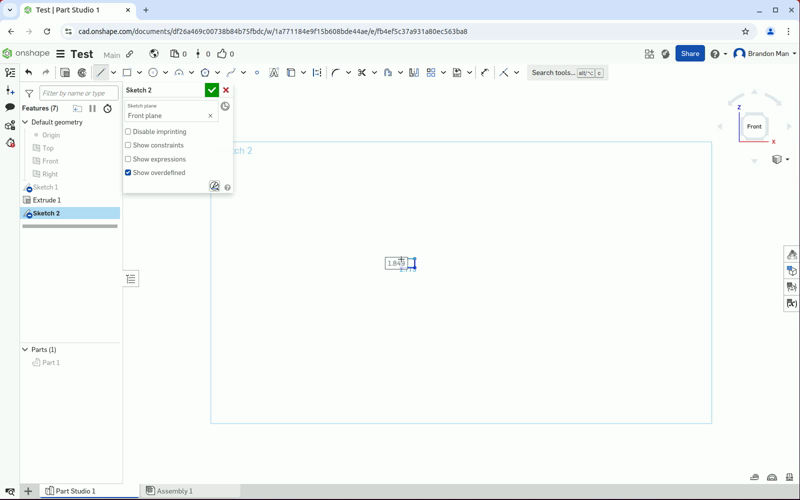
key_up(shift)
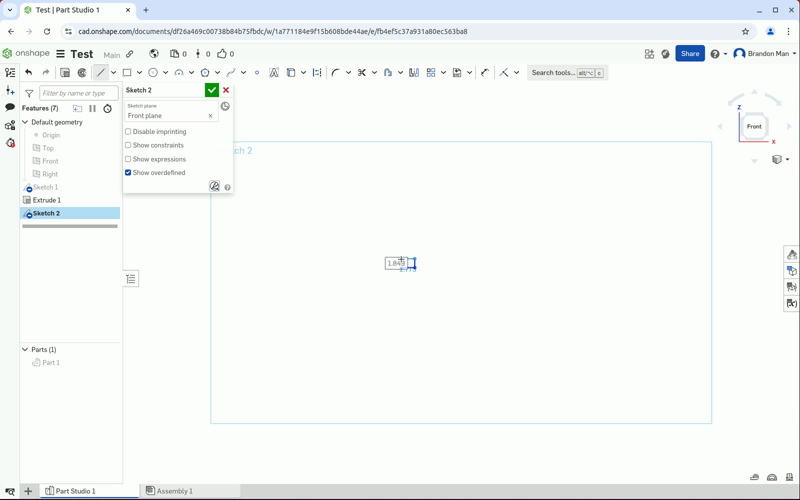
mouse_move(431, 258)
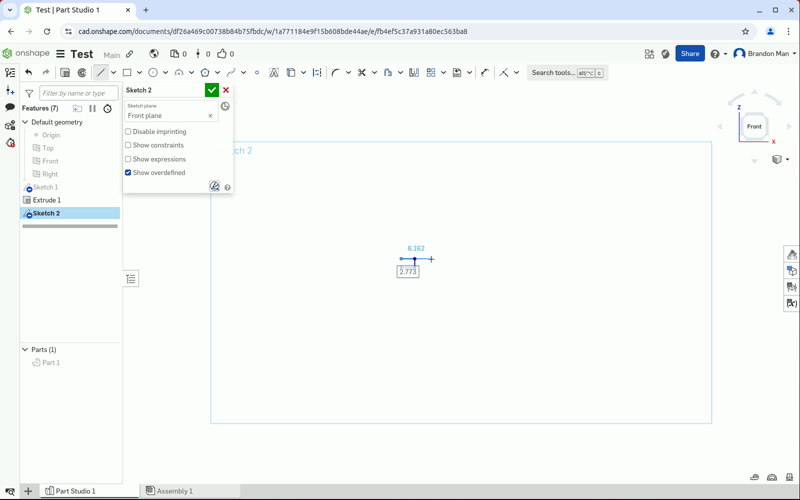
key_down(shift)
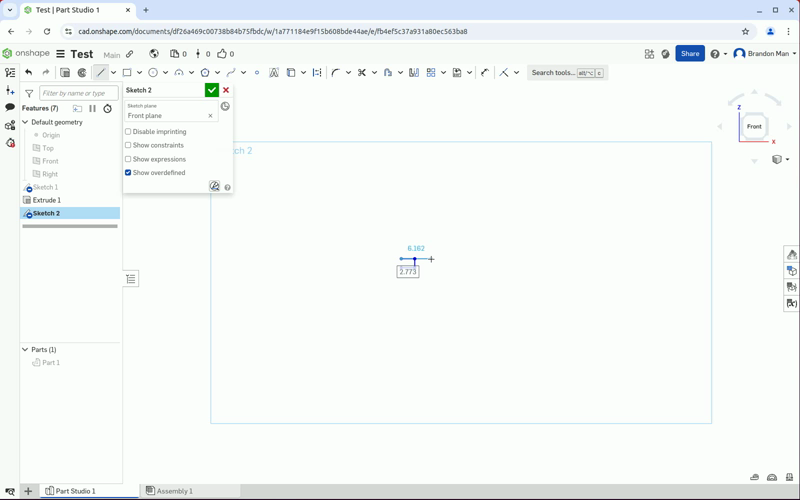
mouse_move(401, 267)
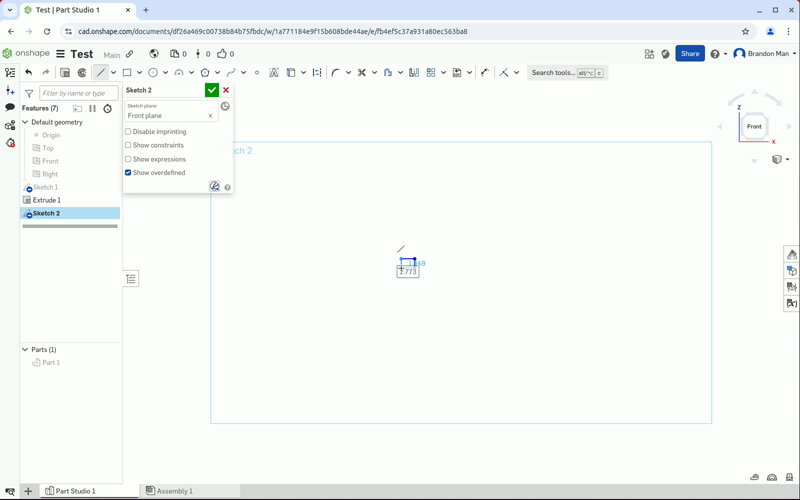
key_up(shift)
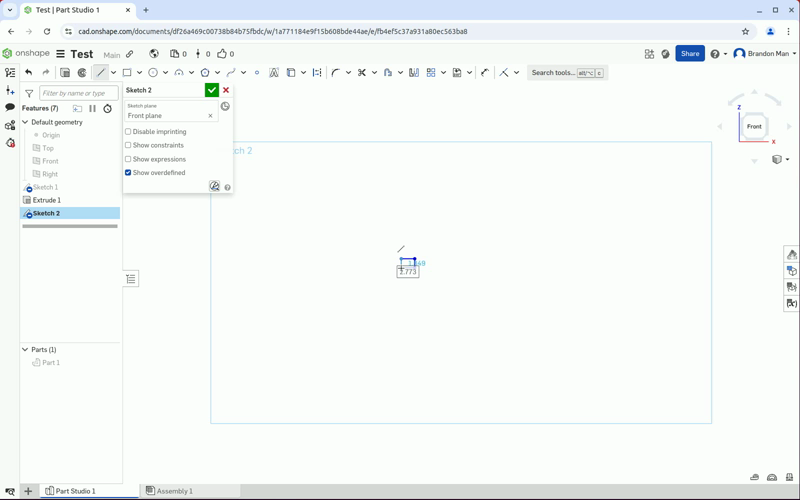
click(401, 267)
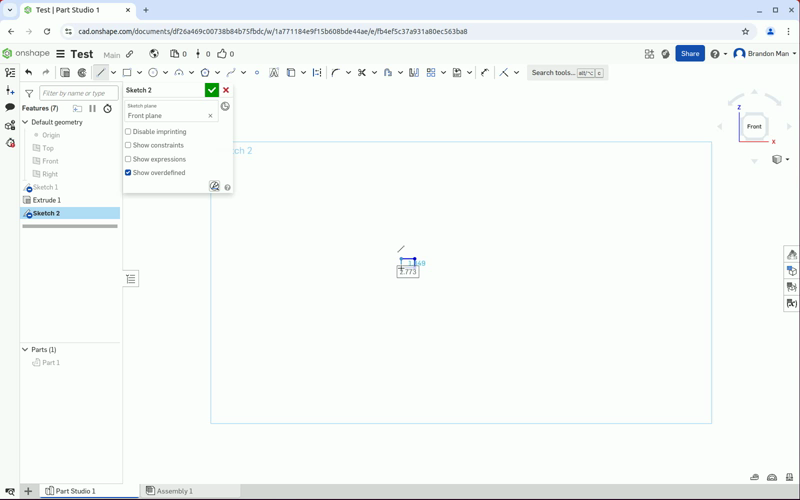
key(esc)
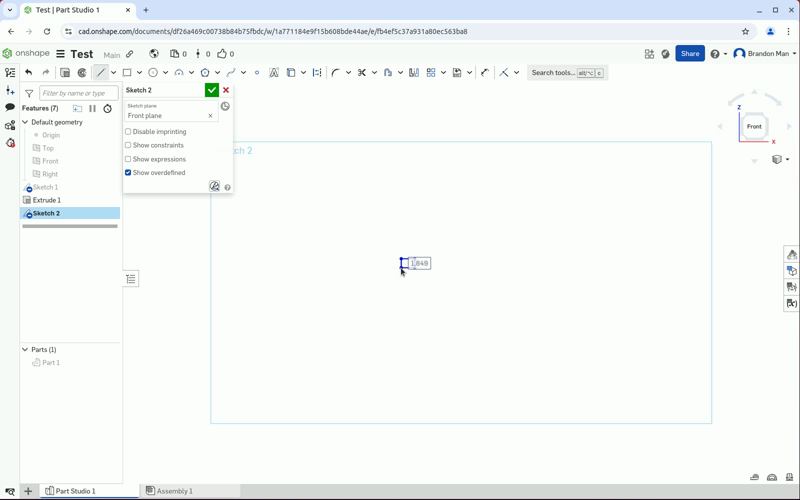
mouse_move(412, 260)
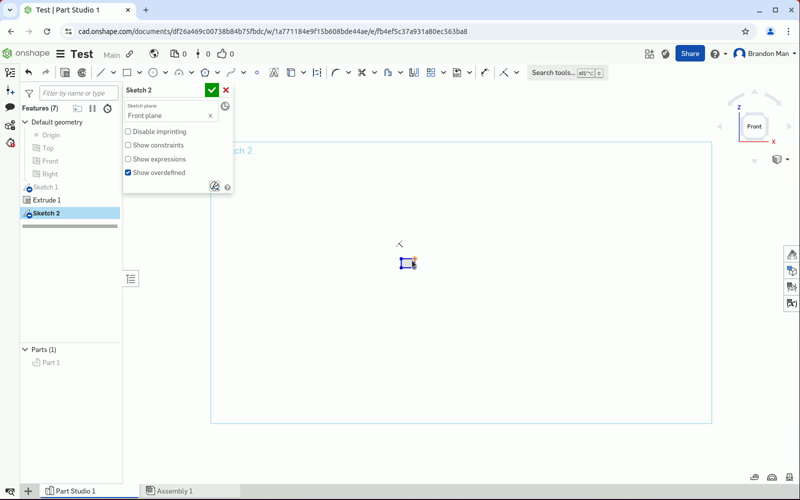
scroll(6)
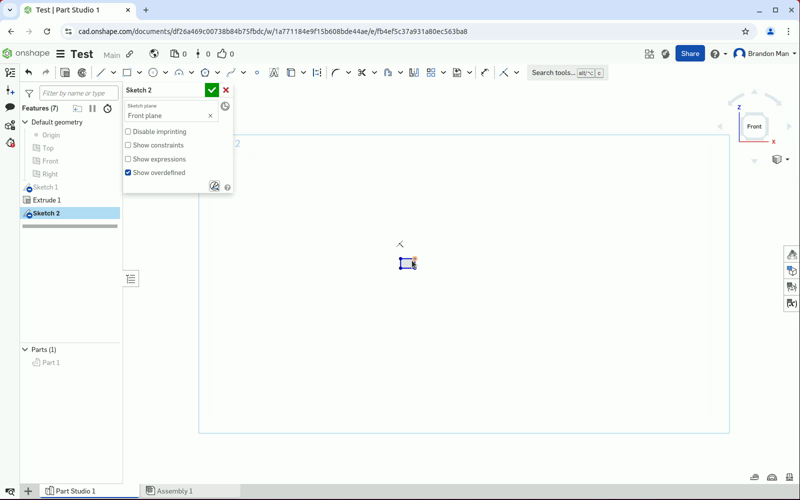
scroll(6)
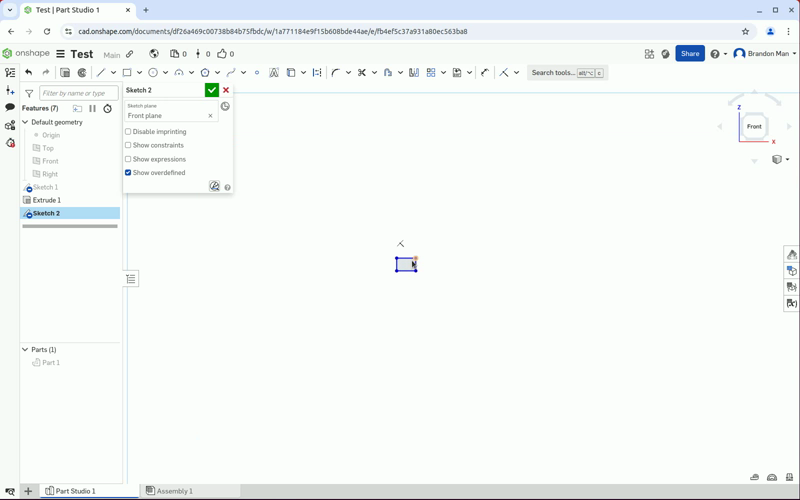
scroll(6)
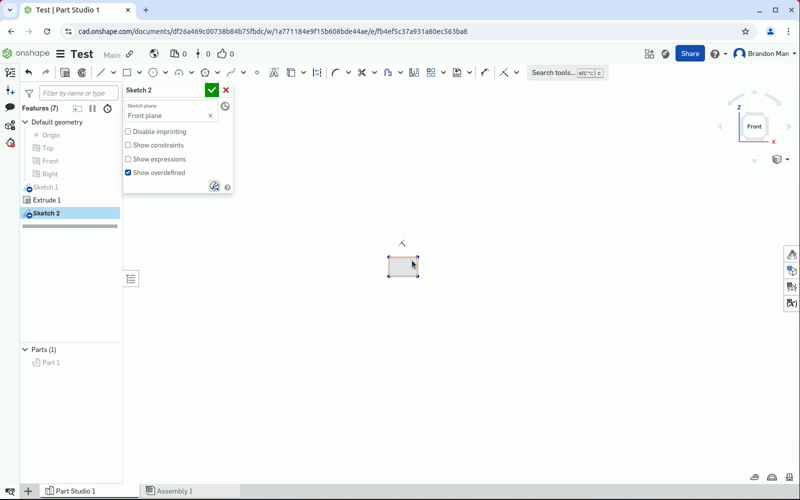
scroll(6)
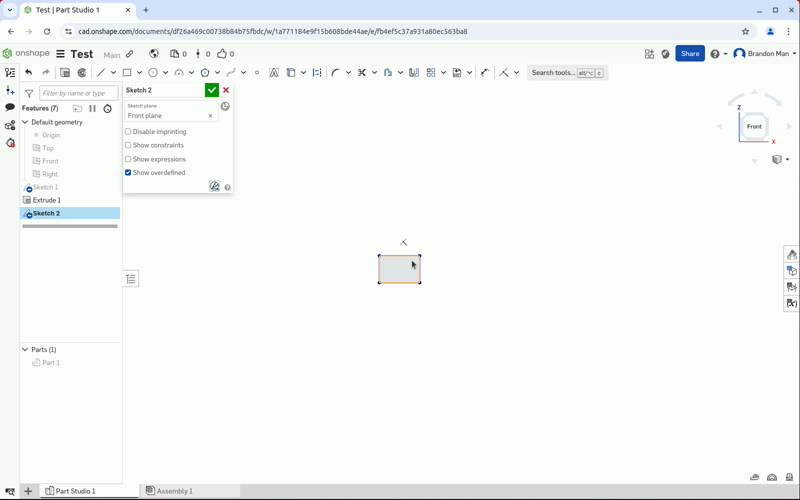
scroll(6)
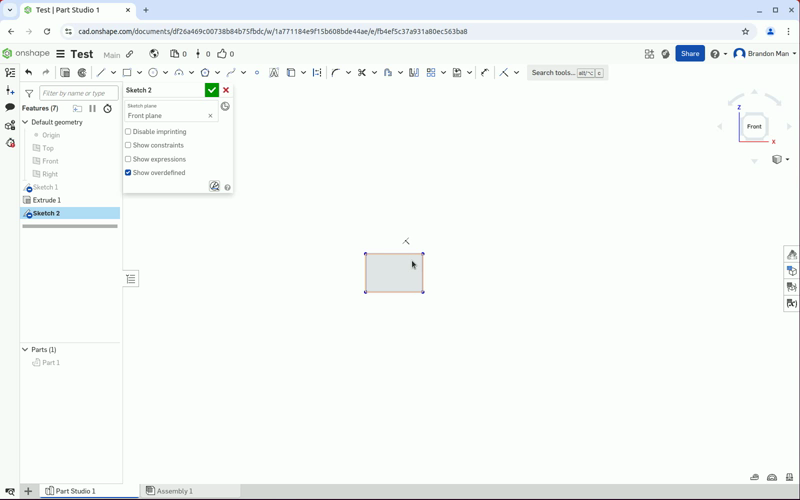
scroll(6)
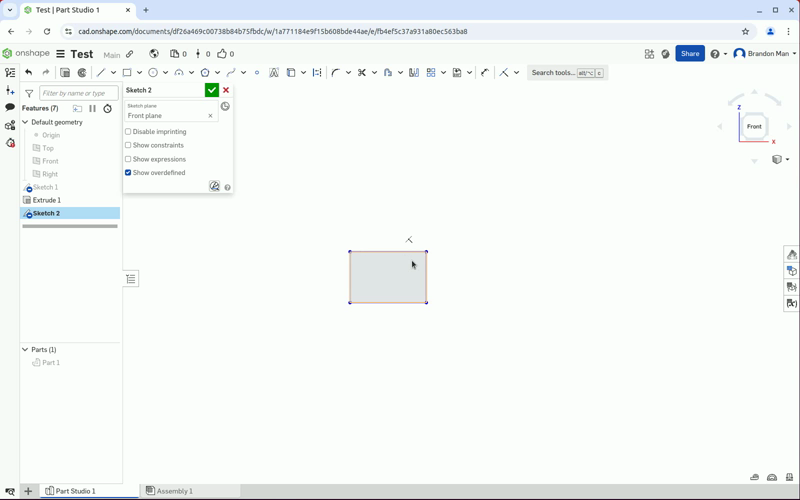
scroll(6)
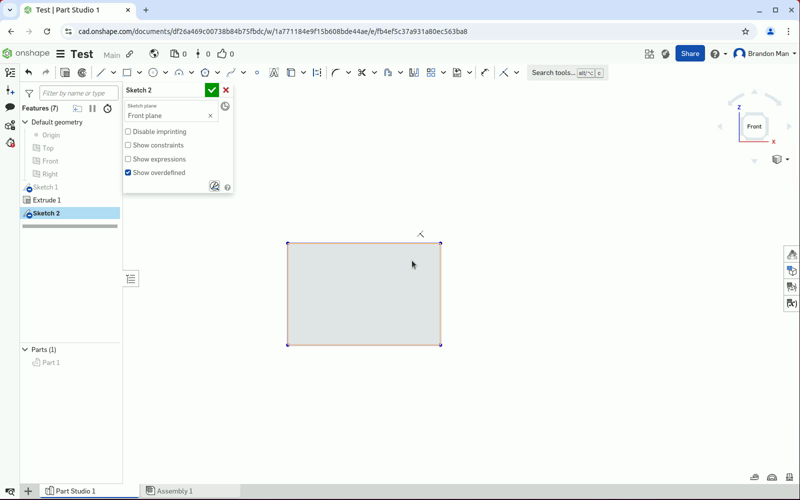
click(412, 260)
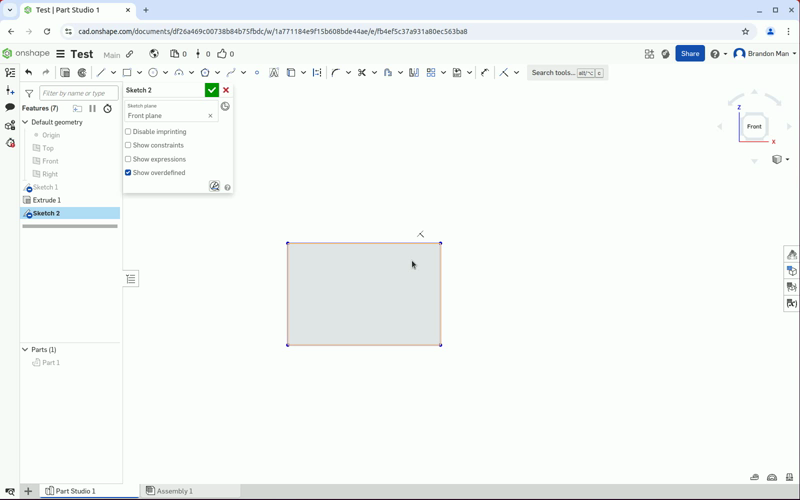
scroll(-6)
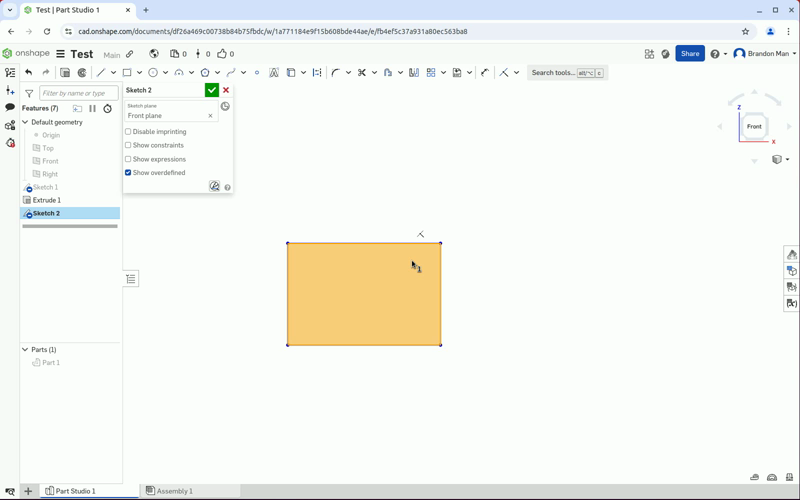
scroll(-6)
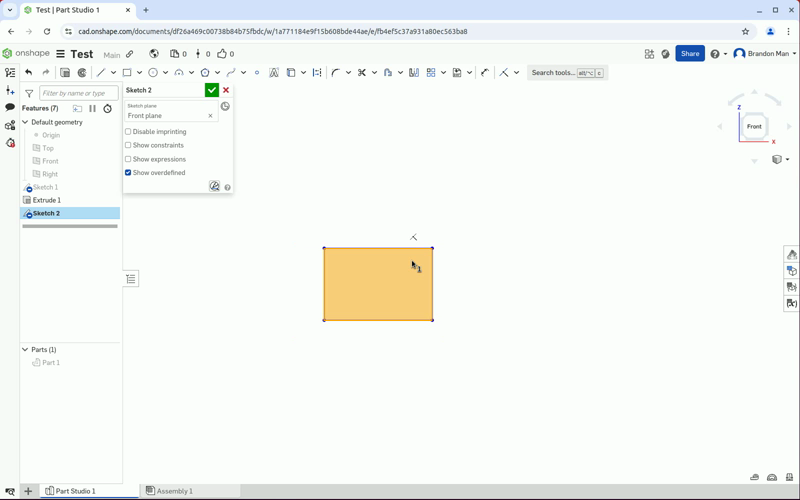
scroll(-6)
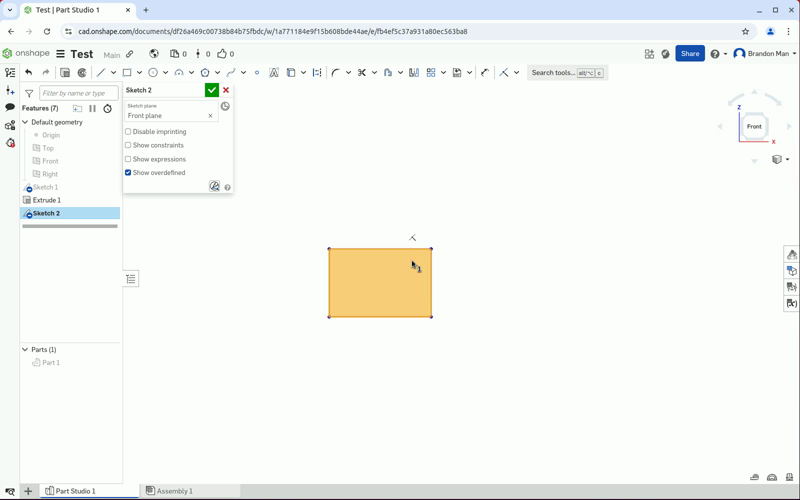
scroll(-6)
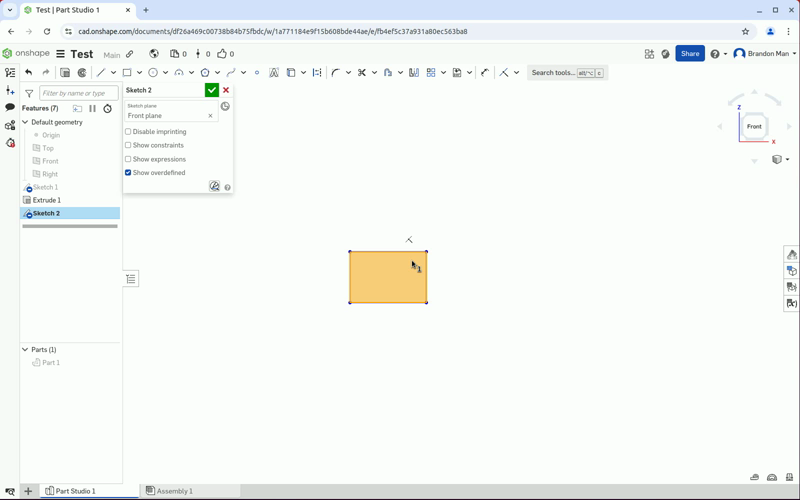
scroll(-6)
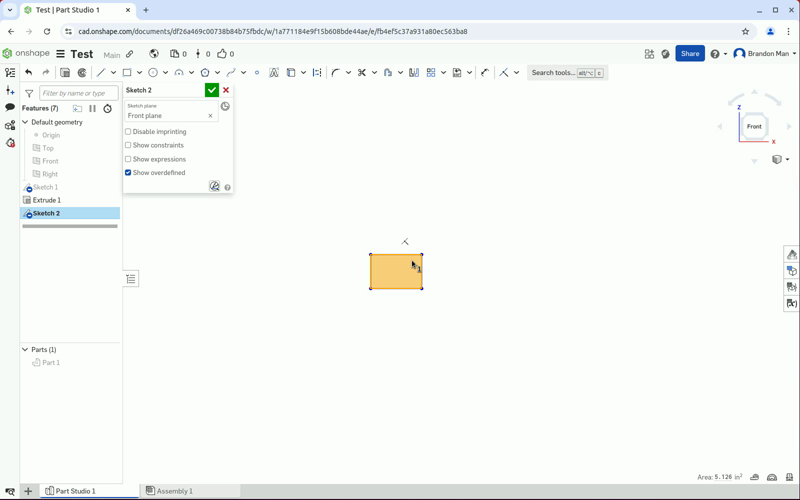
scroll(-6)
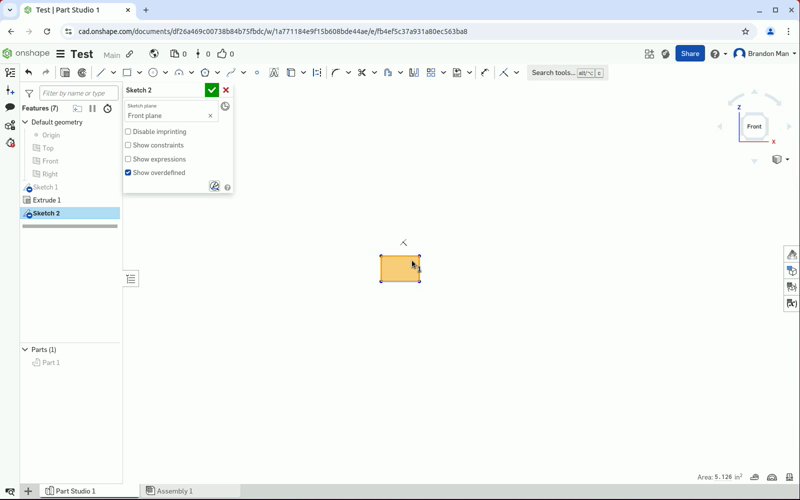
scroll(-6)
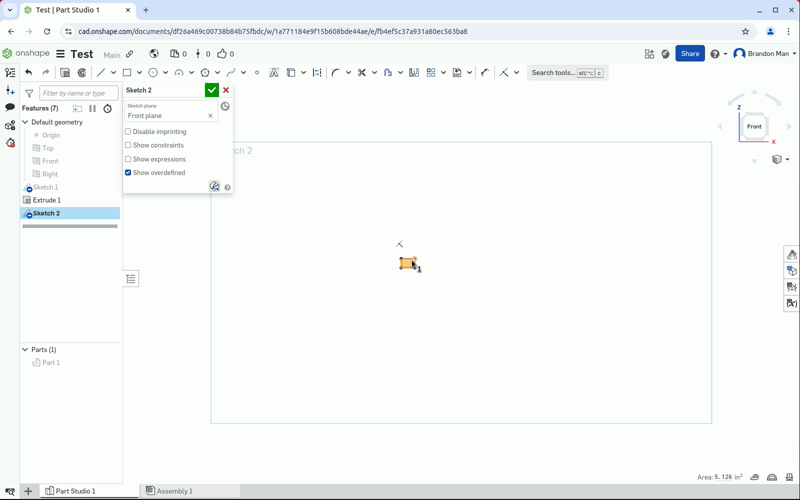
mouse_move(73, 352)
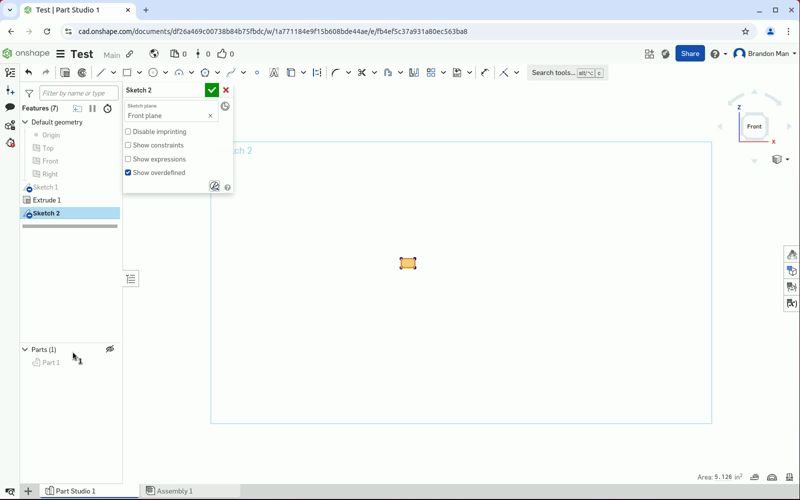
key(shift+y)
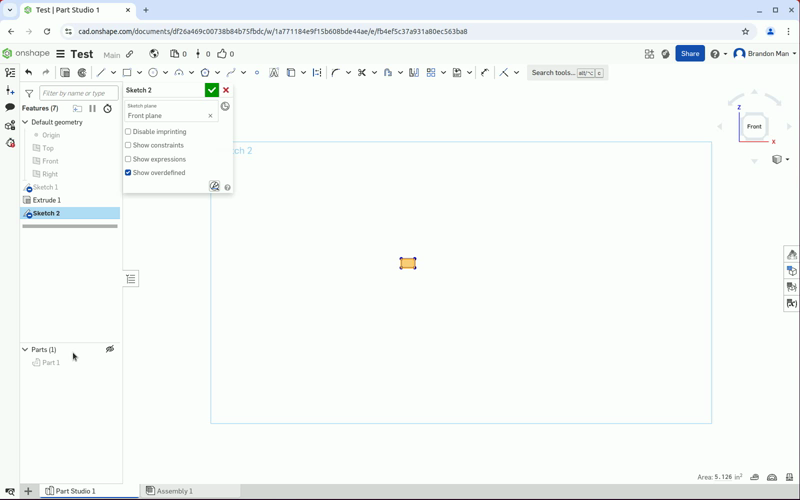
key(shift+e)
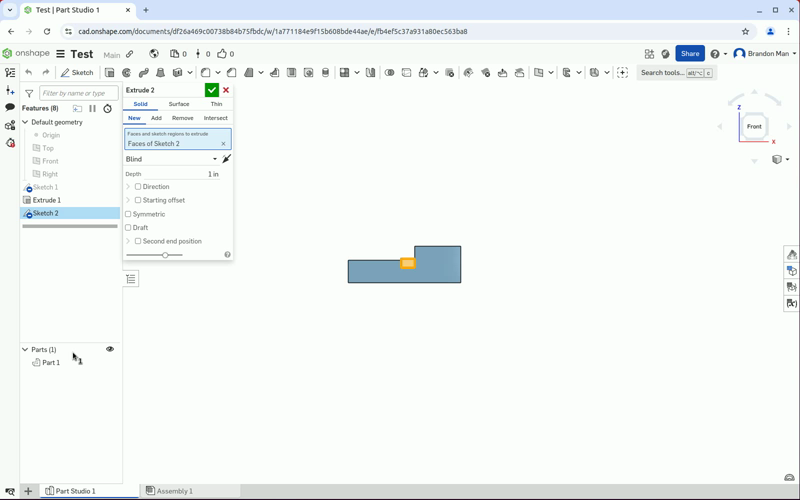
mouse_move(143, 106)
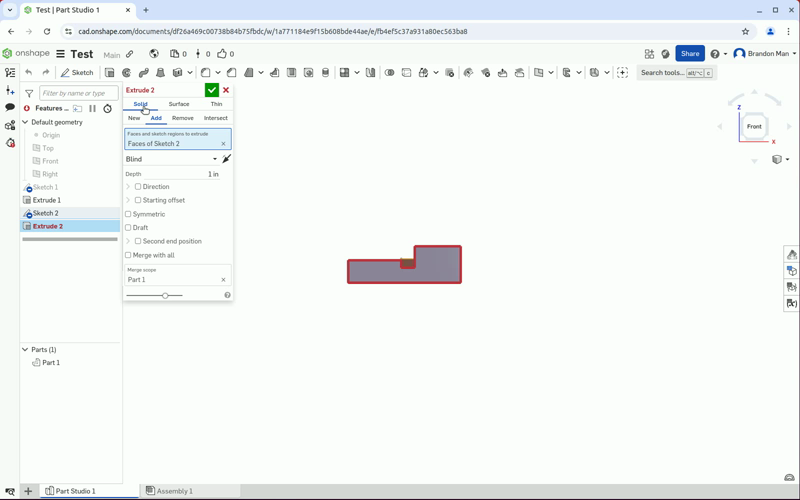
click(143, 106)
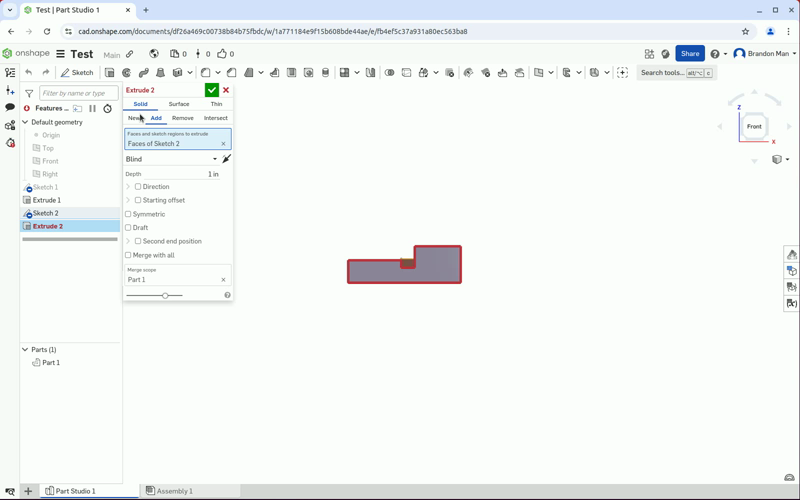
mouse_move(137, 120)
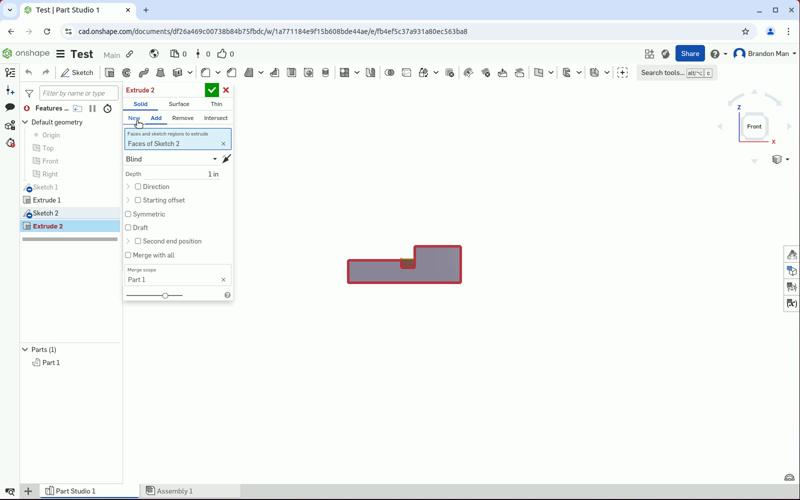
click(137, 120)
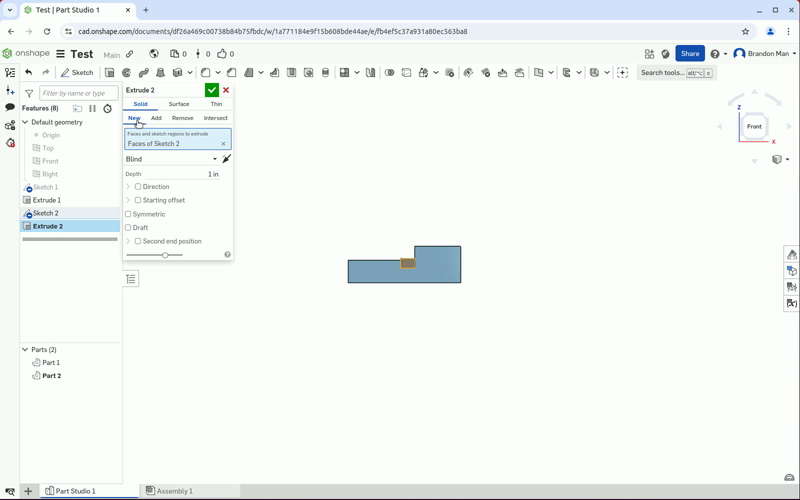
key(tab, 4)
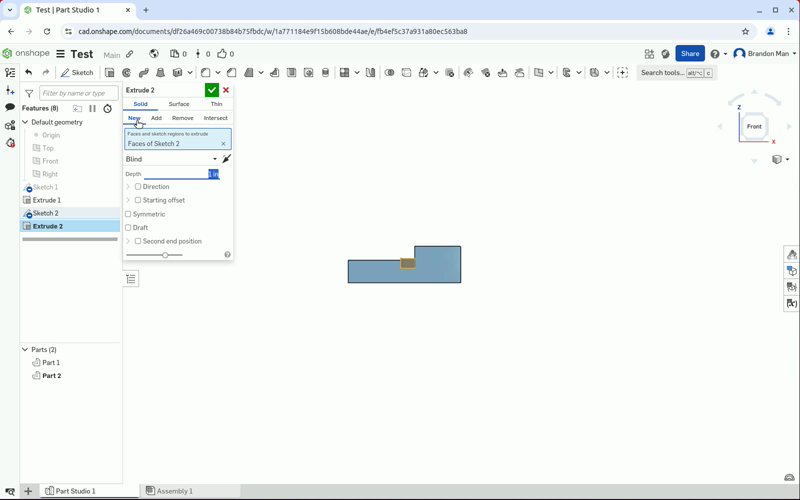
text(-2.648)
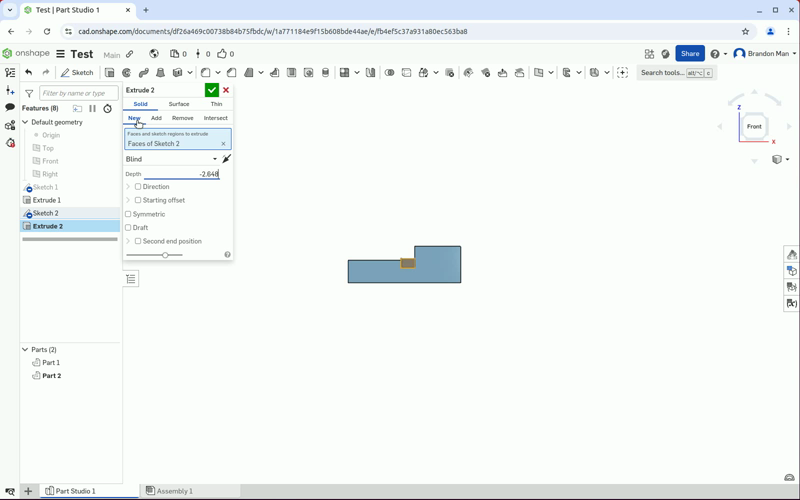
key(enter)
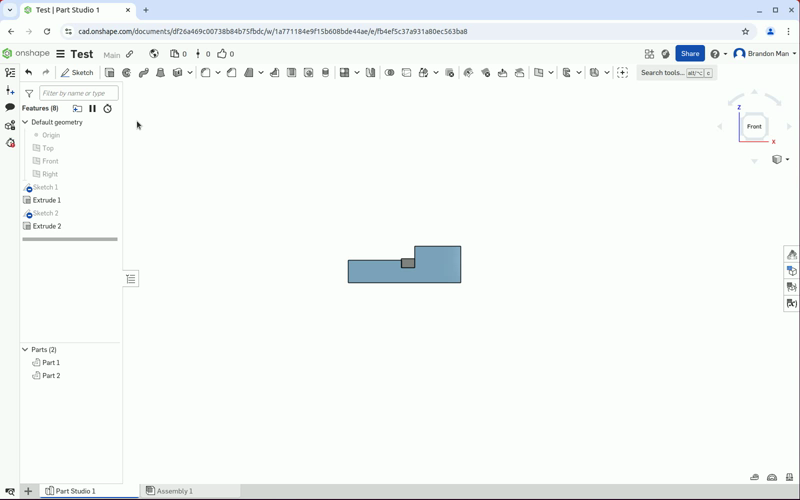
key(shift+h)
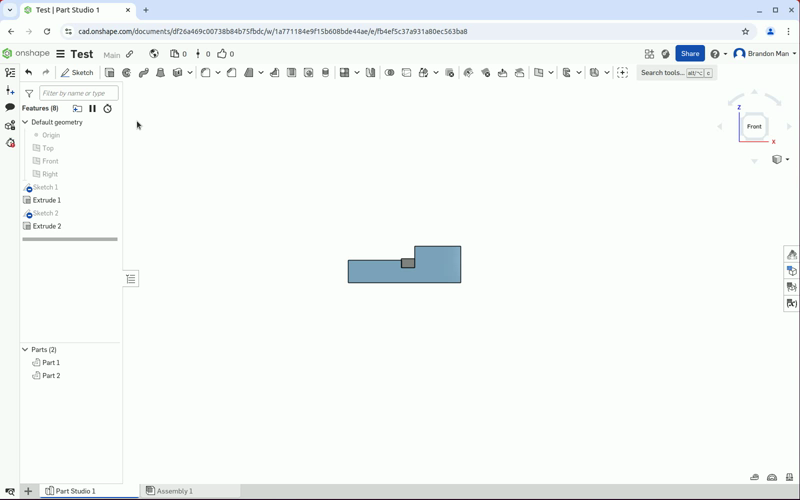
key(shift+h)
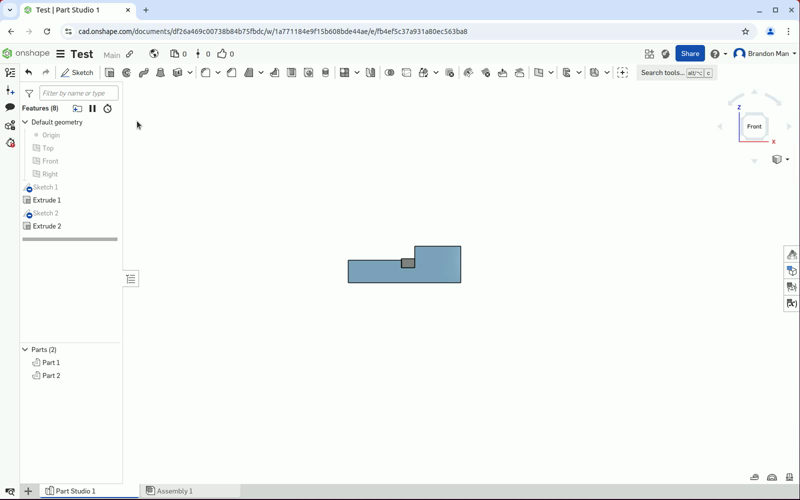
mouse_move(73, 189)
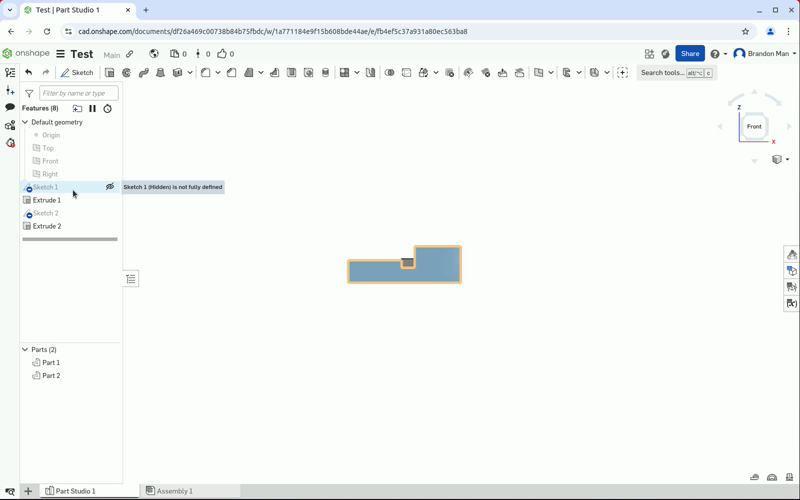
click(73, 189)
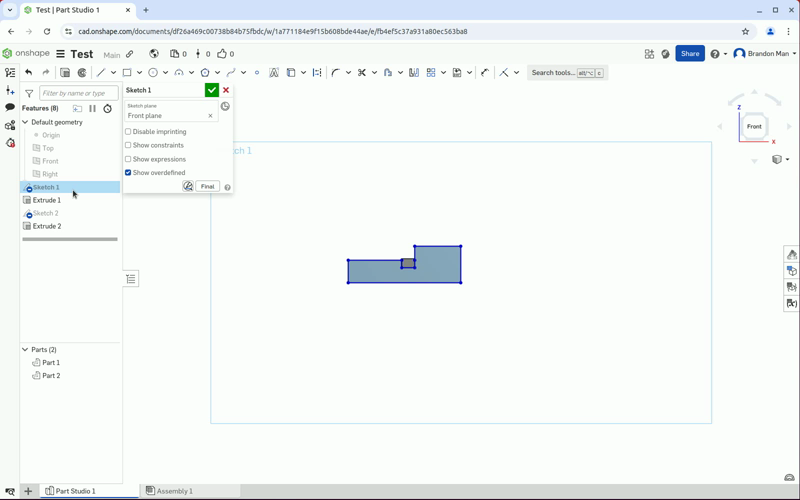
mouse_move(229, 92)
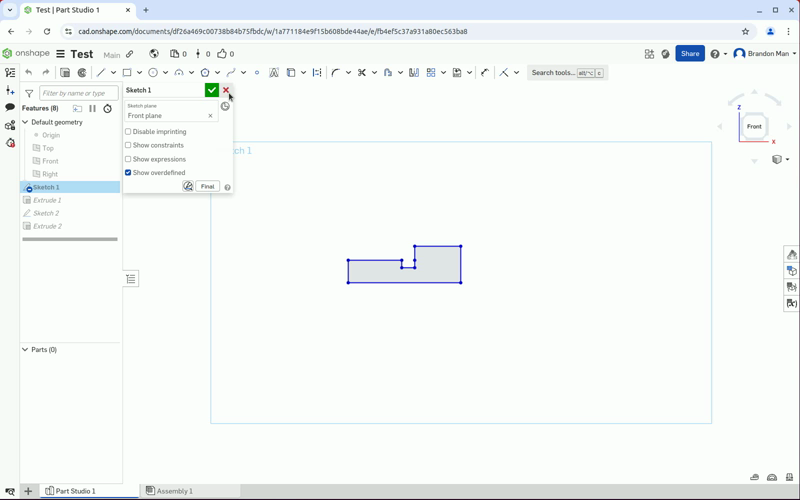
click(229, 92)
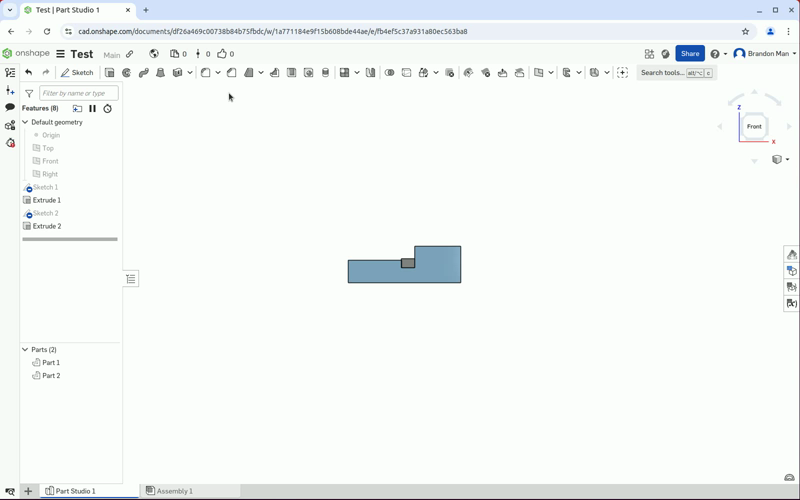
mouse_move(73, 352)
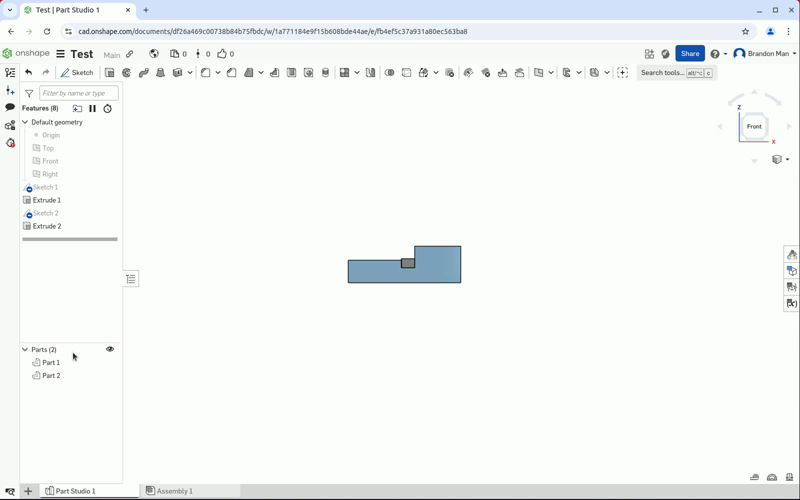
key(y)
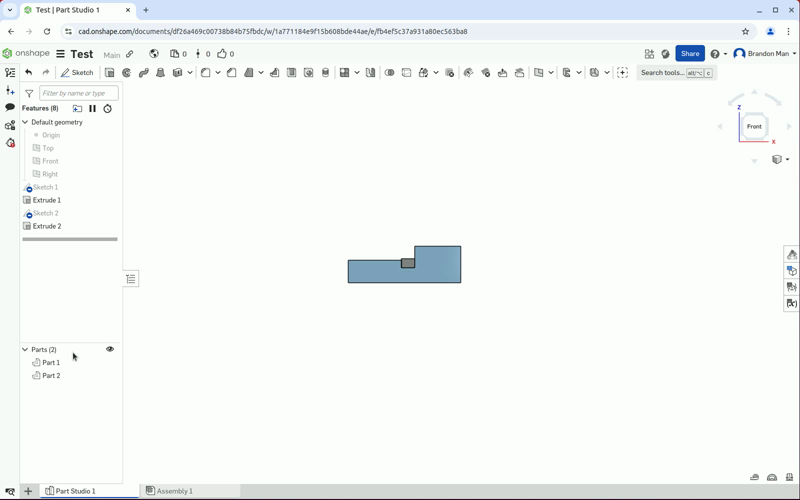
key(shift+p)
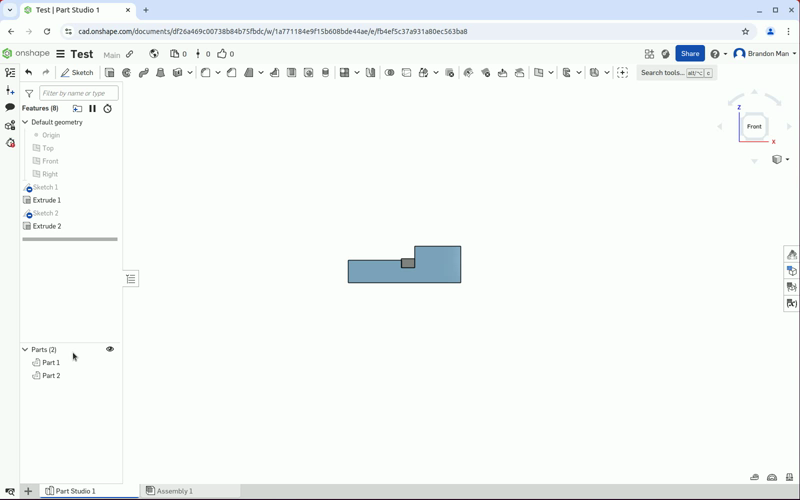
key(space)
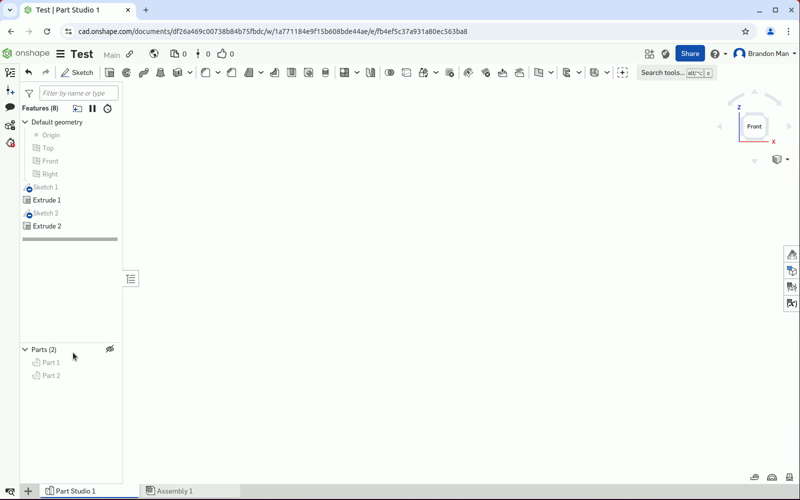
key_down(shift)
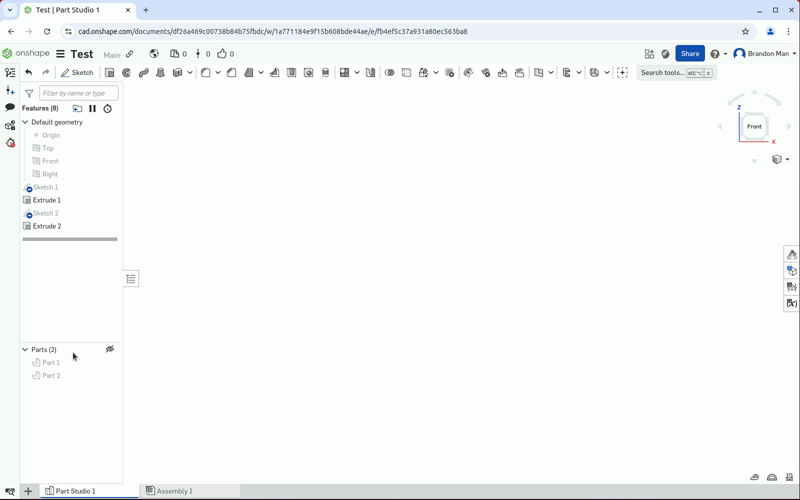
key(down)
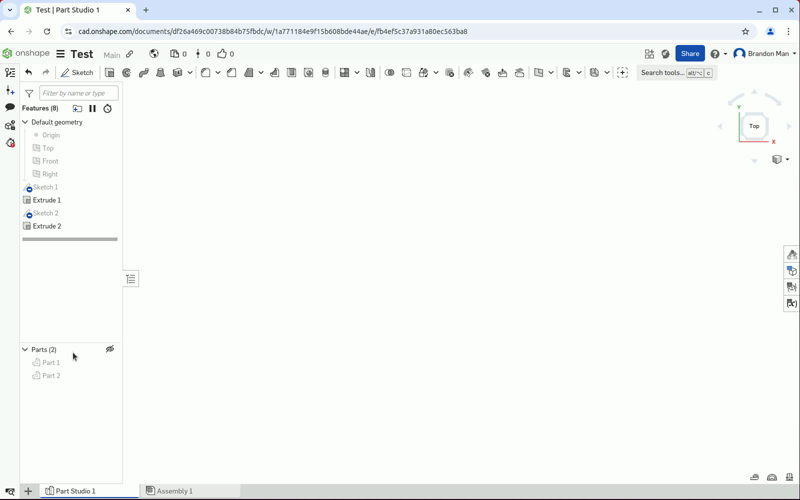
key_up(shift)
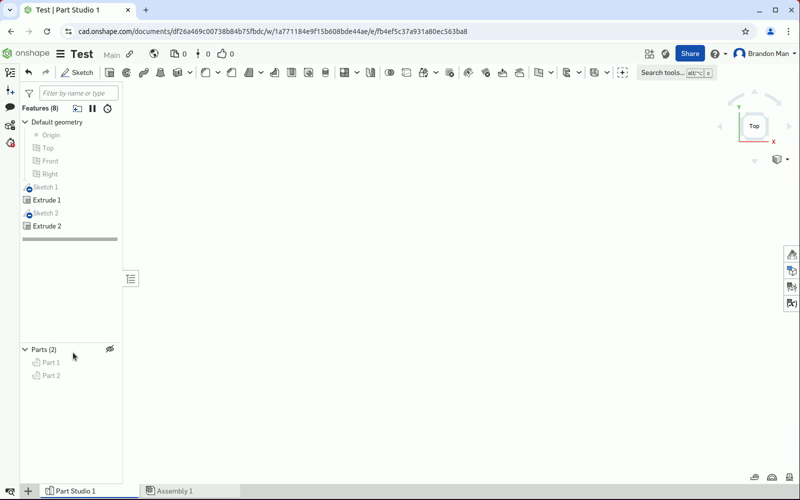
mouse_move(73, 352)
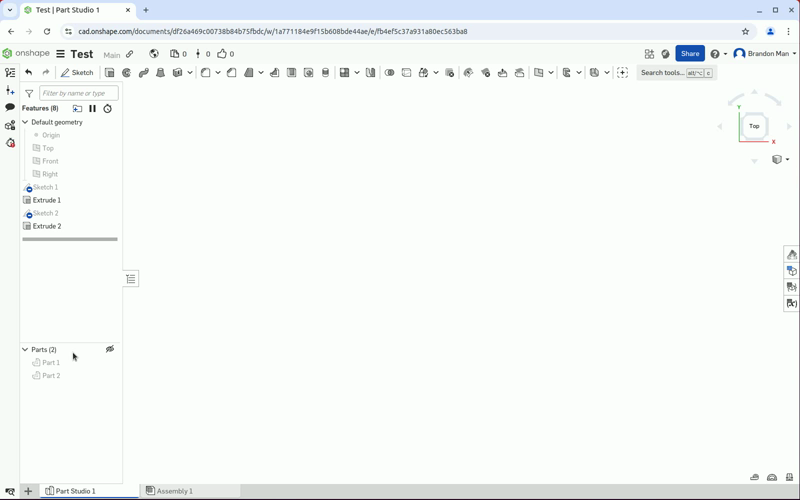
key(shift+y)
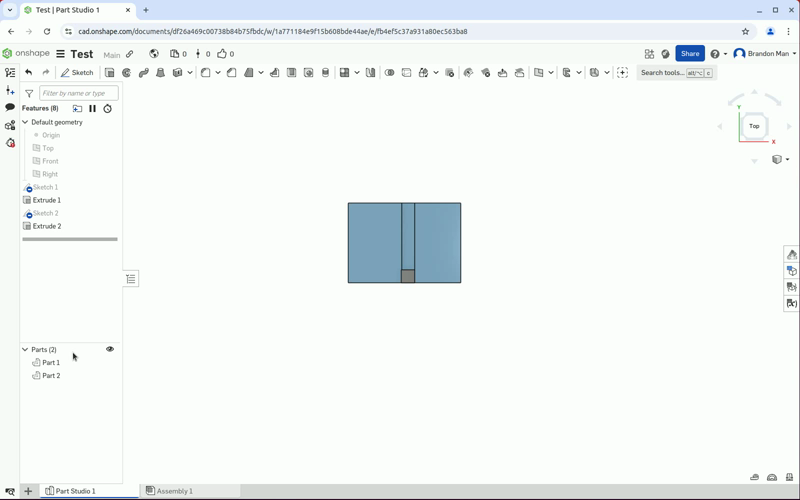
mouse_move(541, 75)
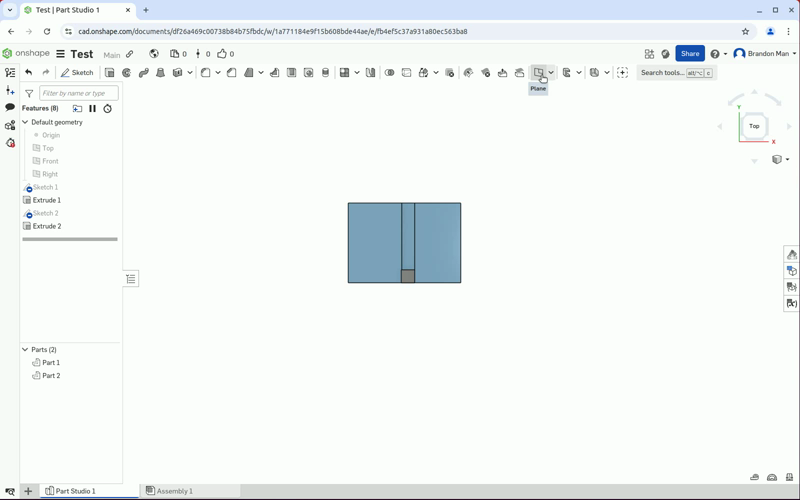
click(541, 75)
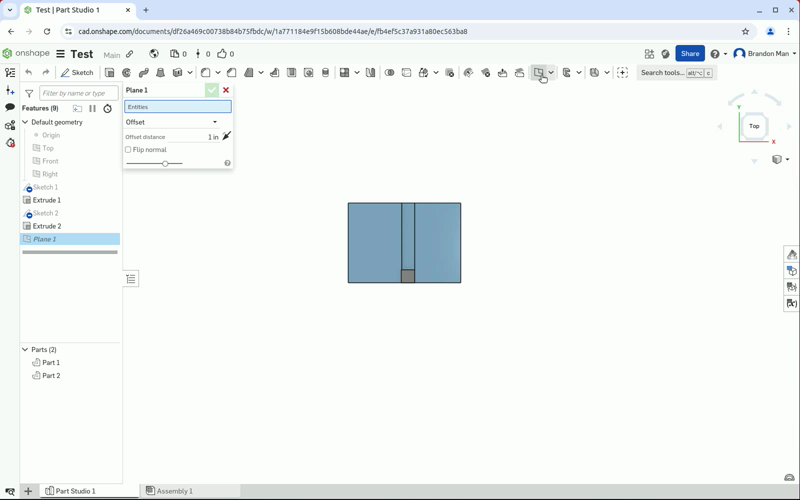
mouse_move(73, 150)
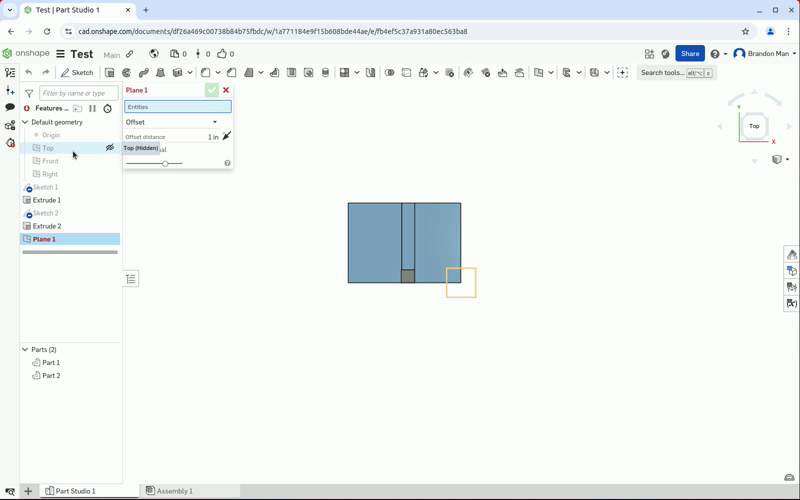
click(73, 150)
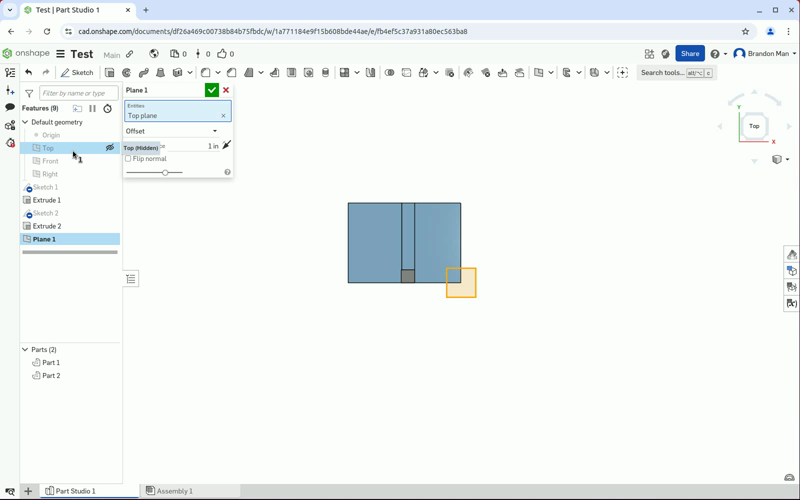
key(tab, 2)
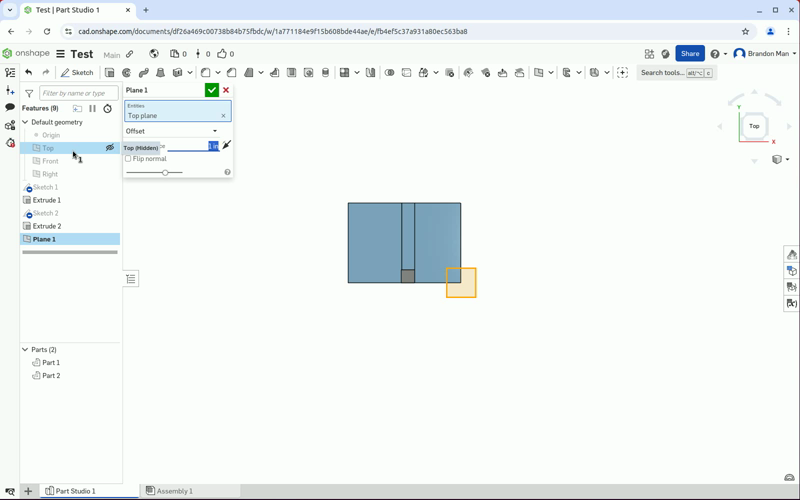
text(4.807)
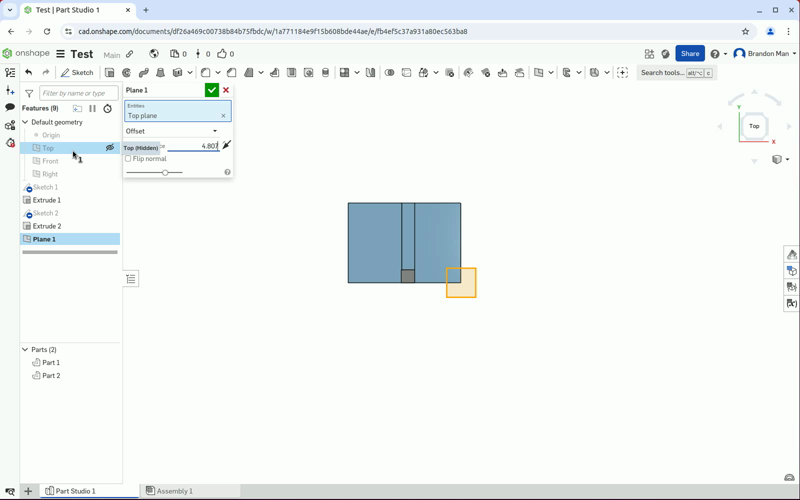
key(enter, 2)
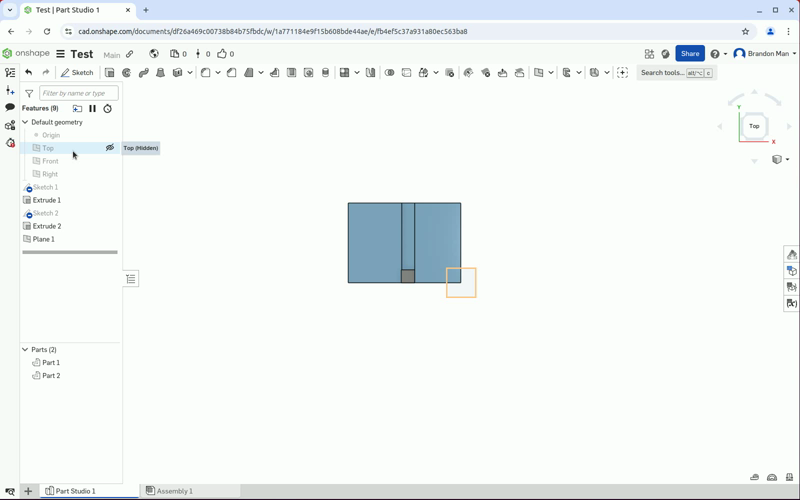
key(shift+s)
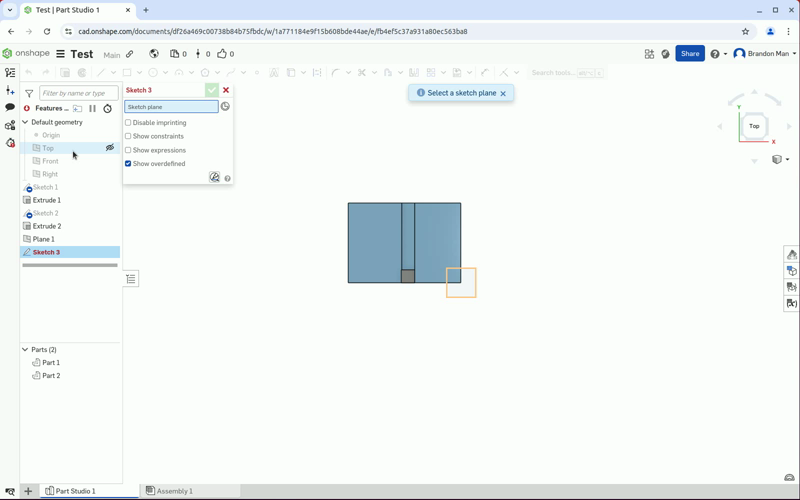
mouse_move(73, 241)
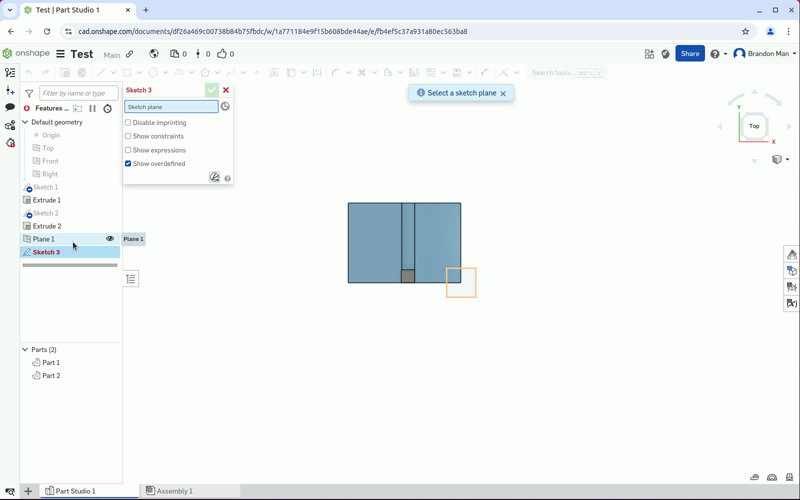
click(73, 241)
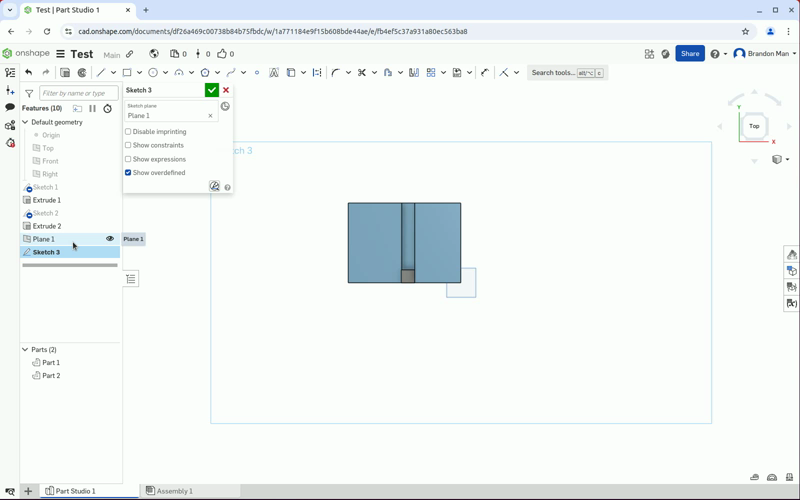
mouse_move(73, 352)
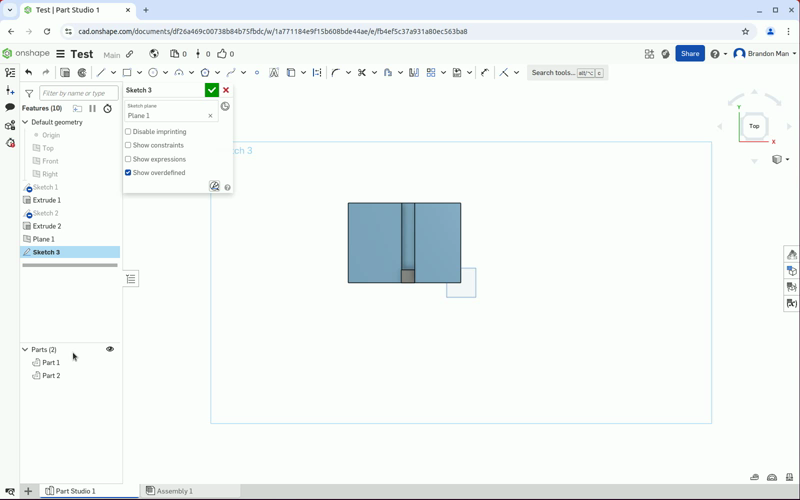
key(y)
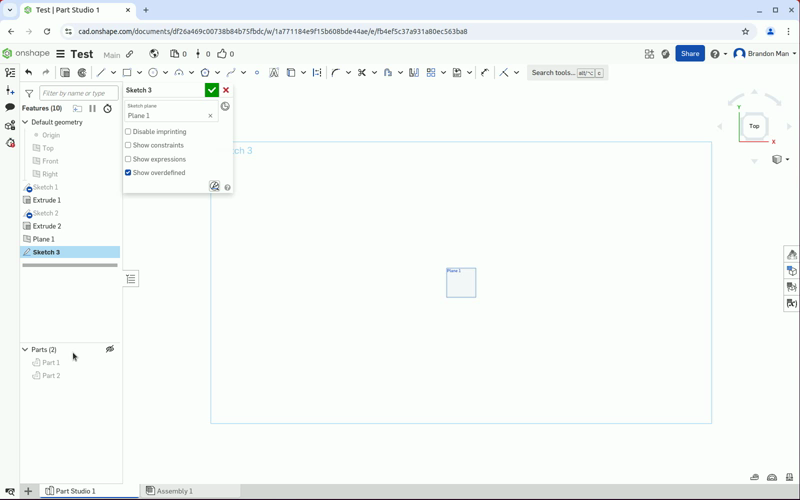
key(l)
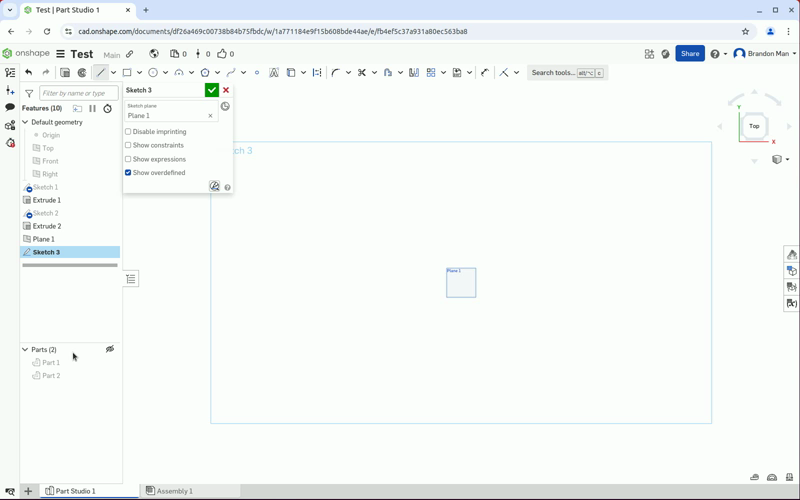
key_down(shift)
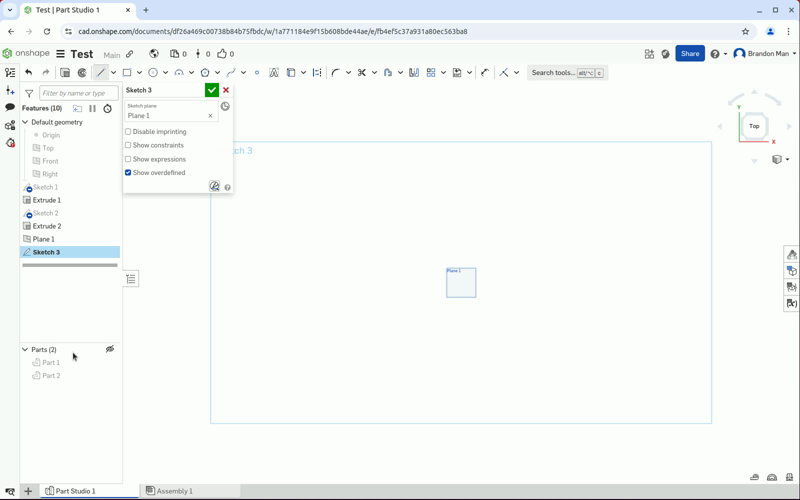
mouse_move(348, 282)
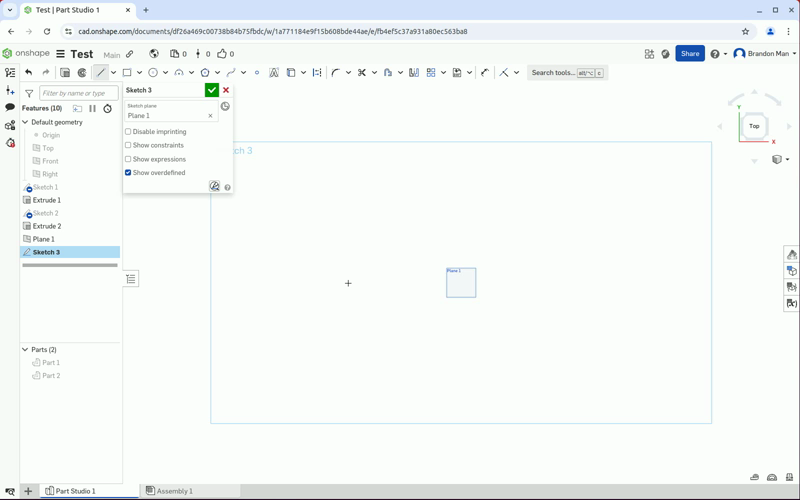
click(348, 282)
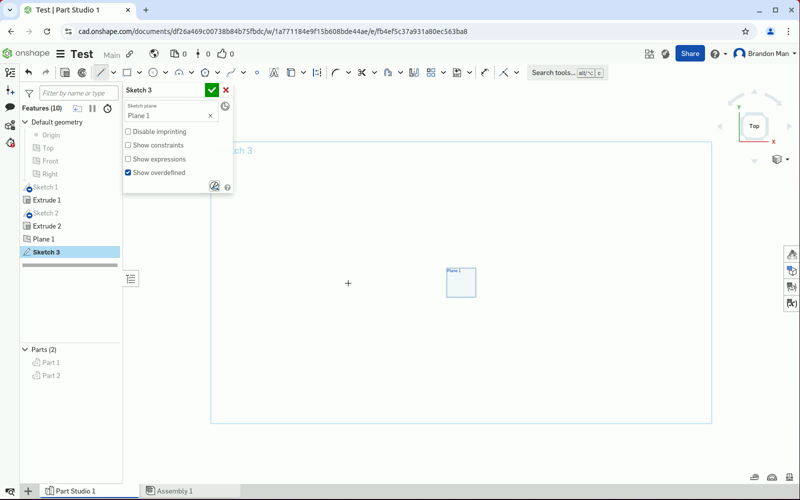
key_up(shift)
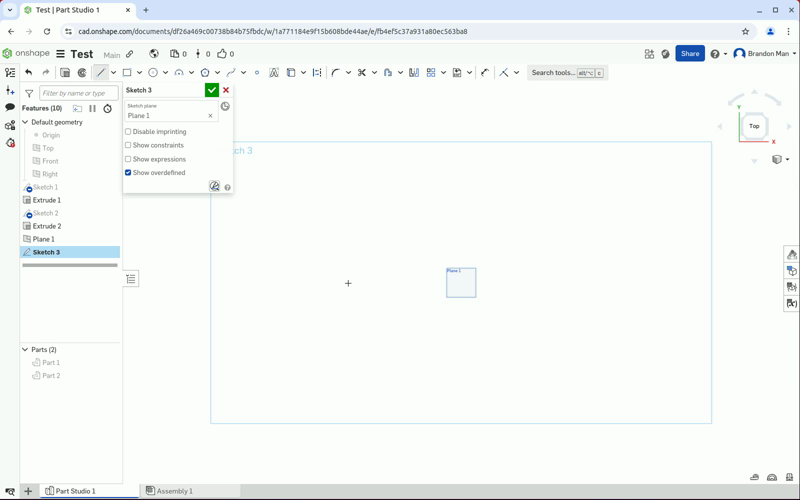
key_down(shift)
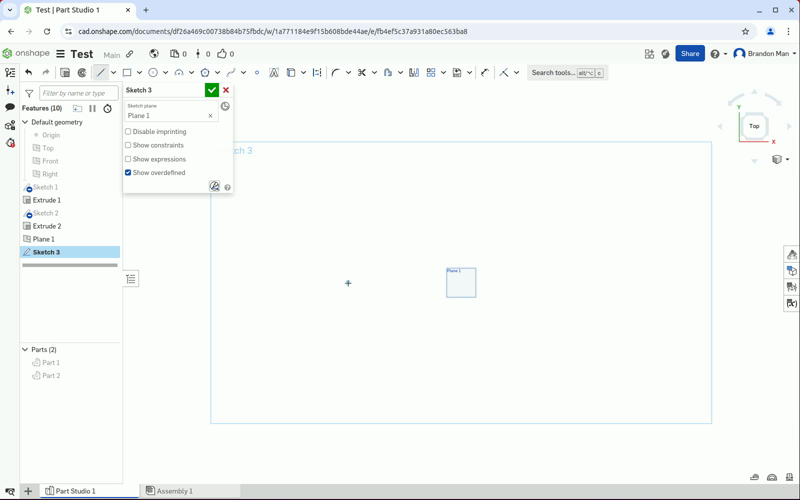
mouse_move(414, 282)
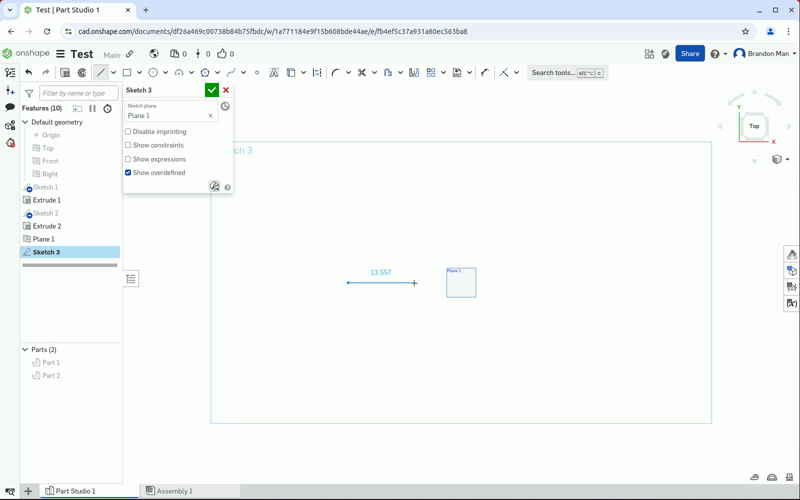
click(414, 282)
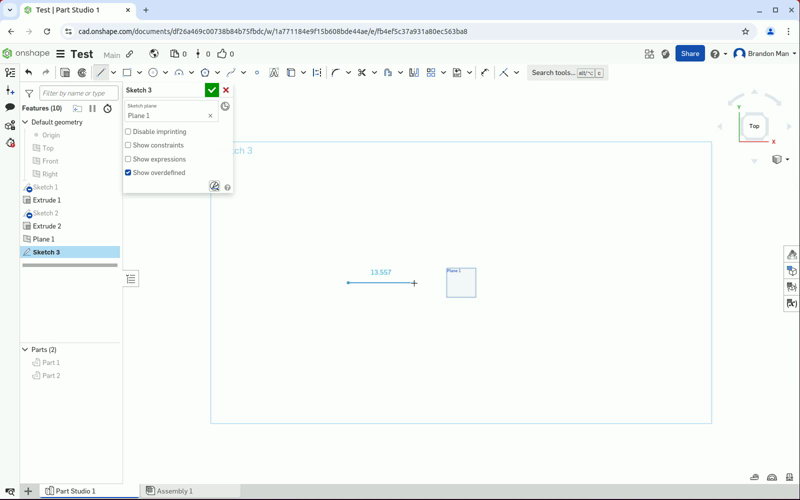
key_up(shift)
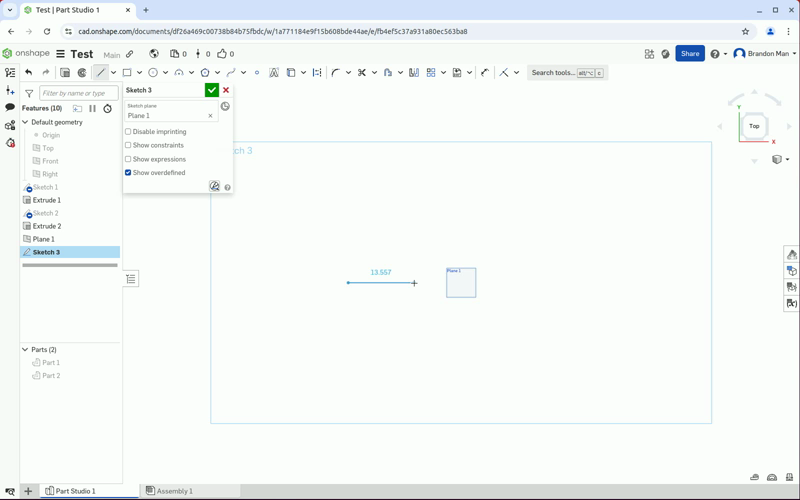
key_down(shift)
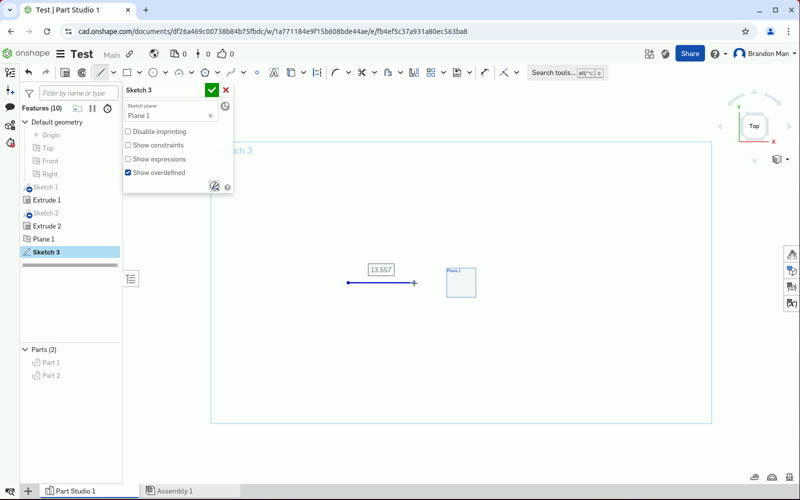
mouse_move(444, 282)
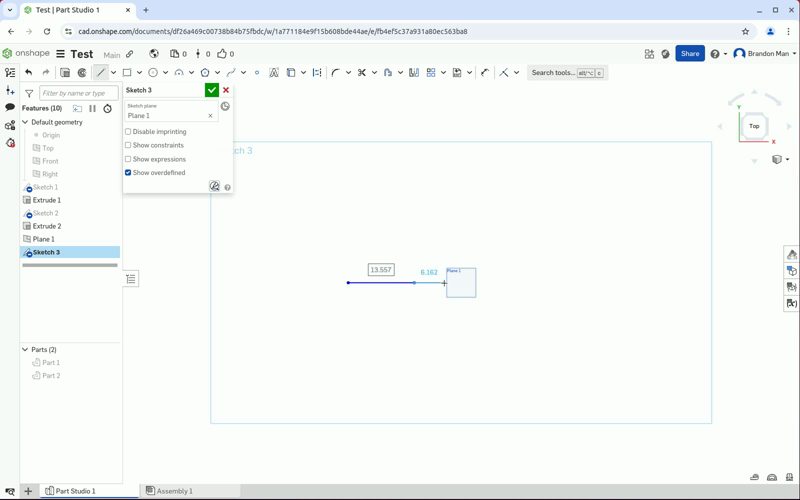
mouse_move(414, 276)
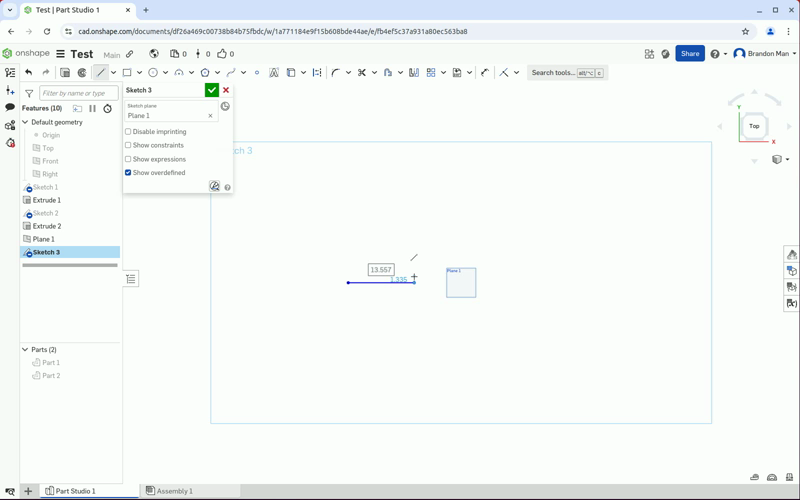
scroll(6)
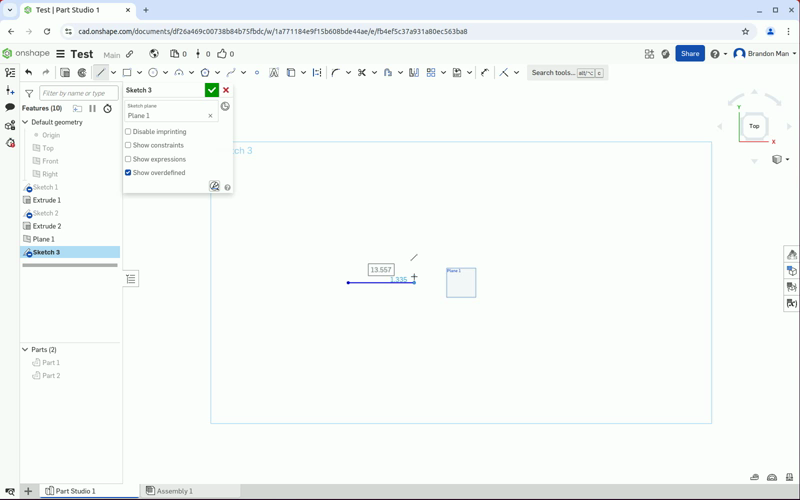
scroll(6)
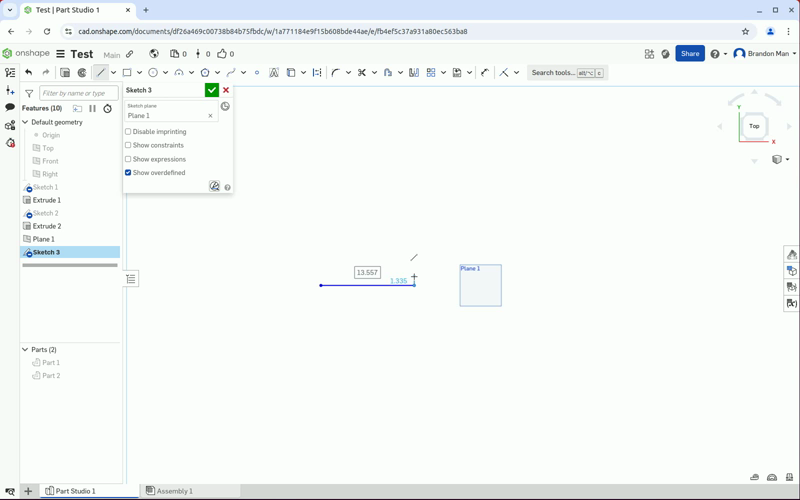
scroll(6)
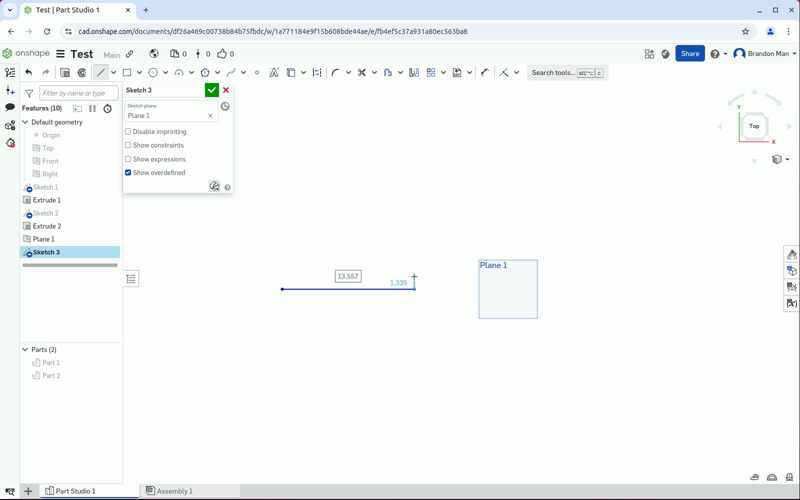
scroll(6)
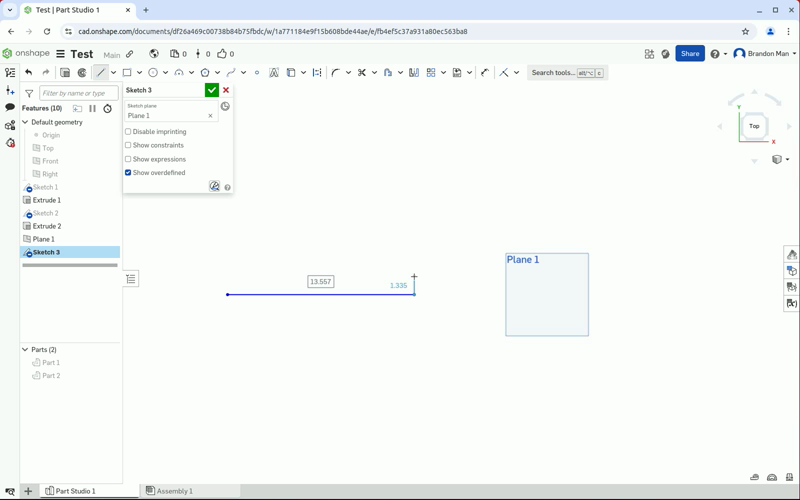
scroll(6)
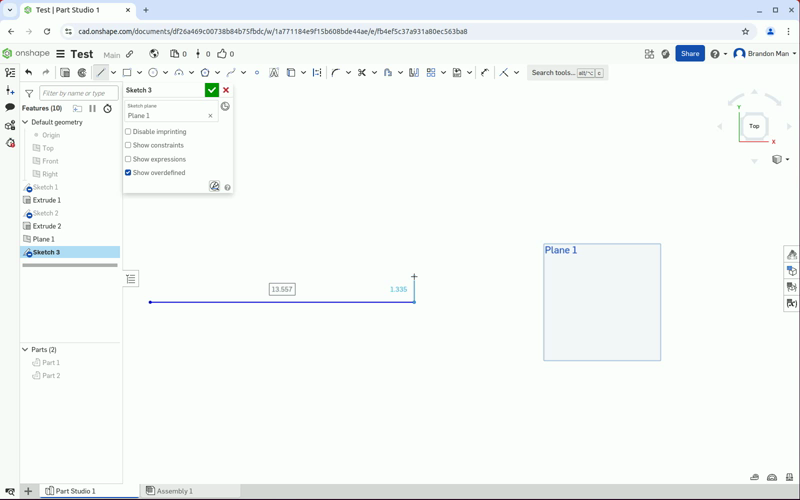
scroll(6)
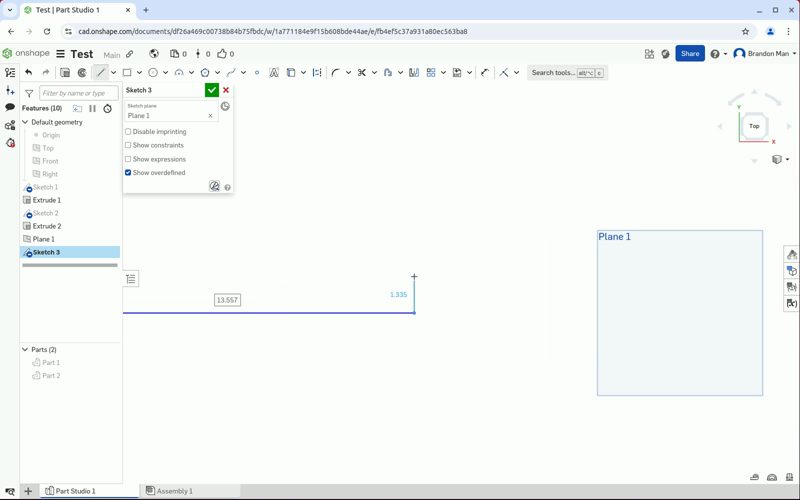
scroll(6)
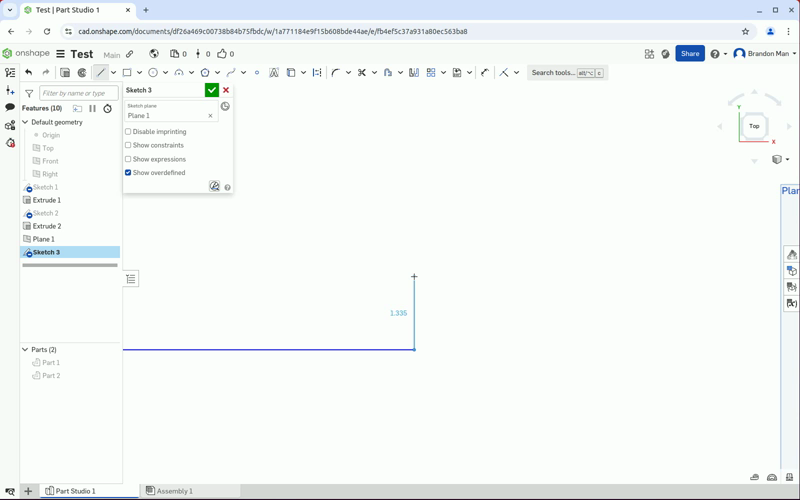
click(414, 276)
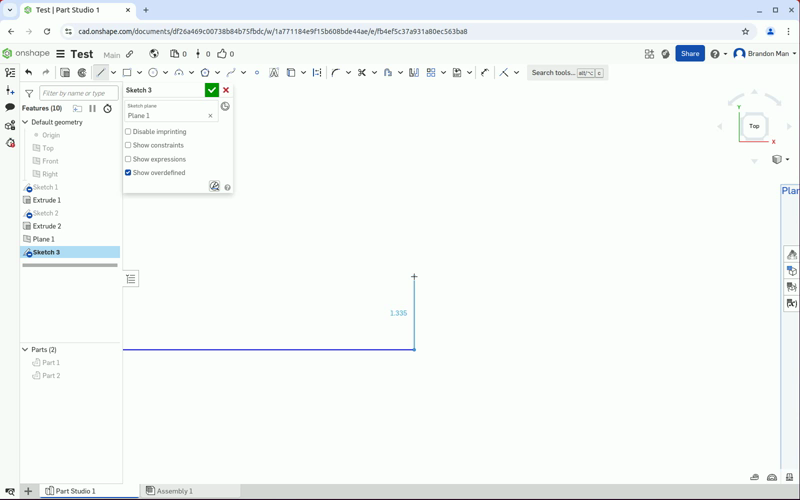
scroll(-6)
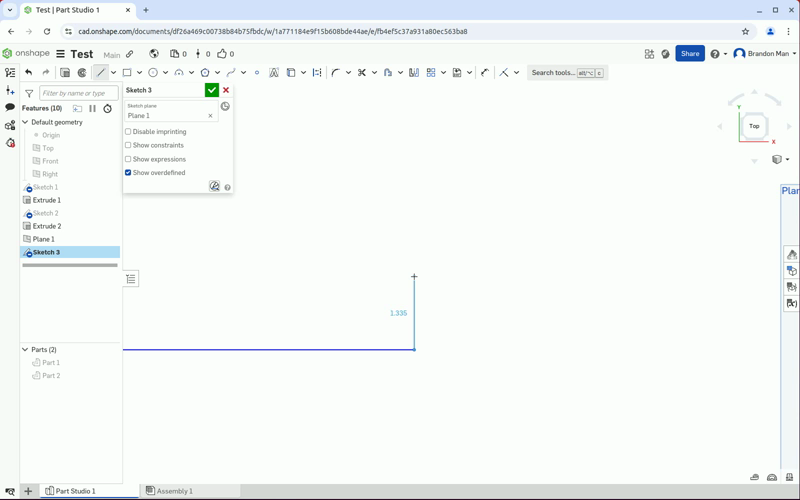
scroll(-6)
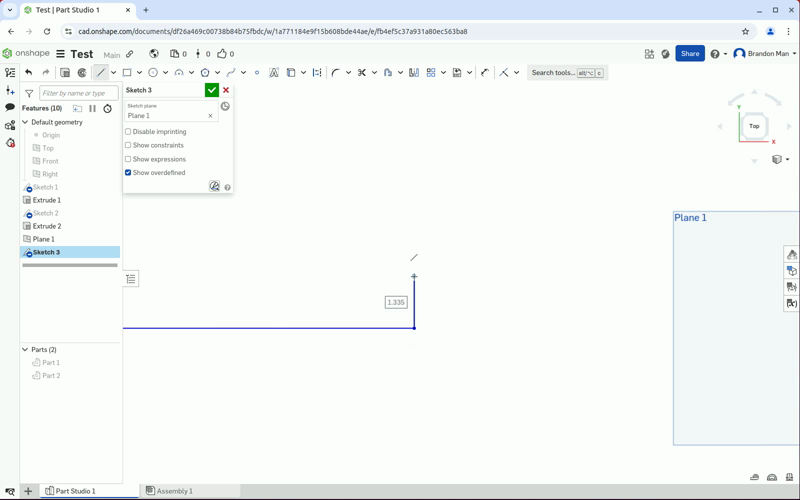
scroll(-6)
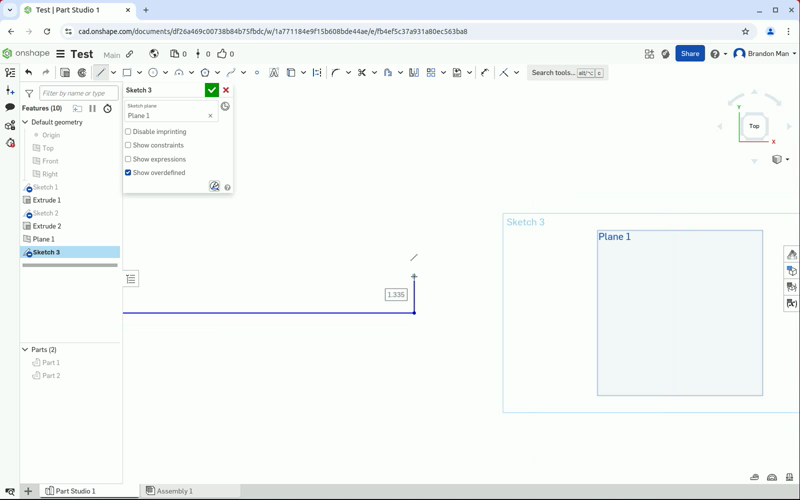
scroll(-6)
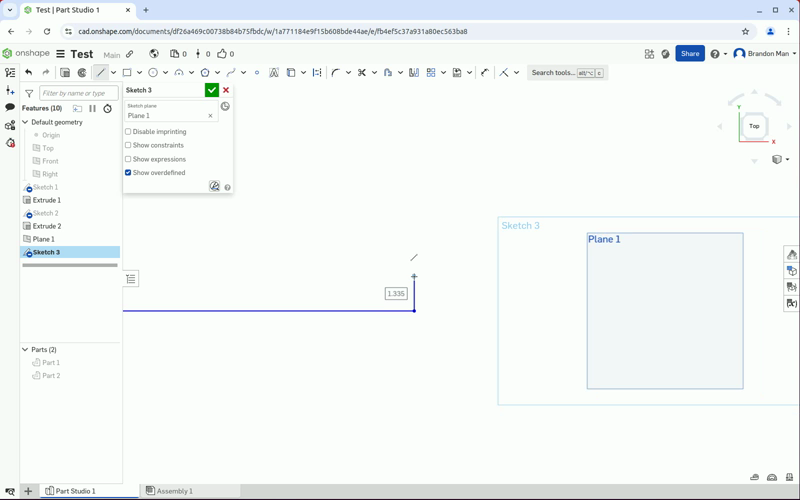
scroll(-6)
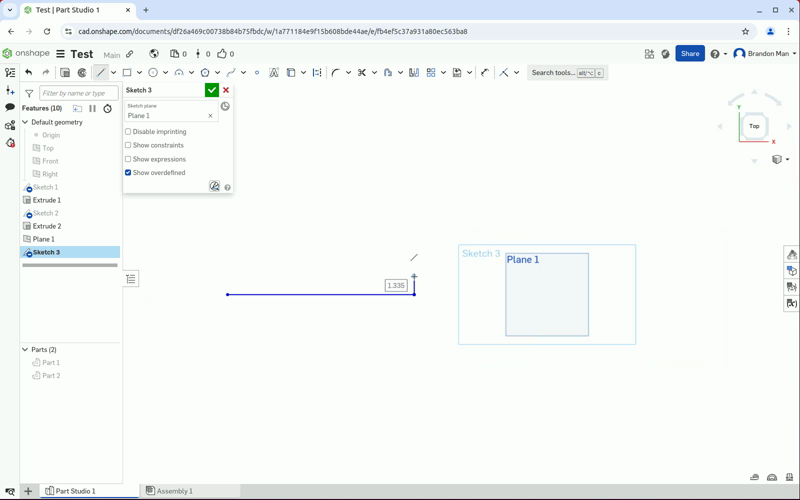
scroll(-6)
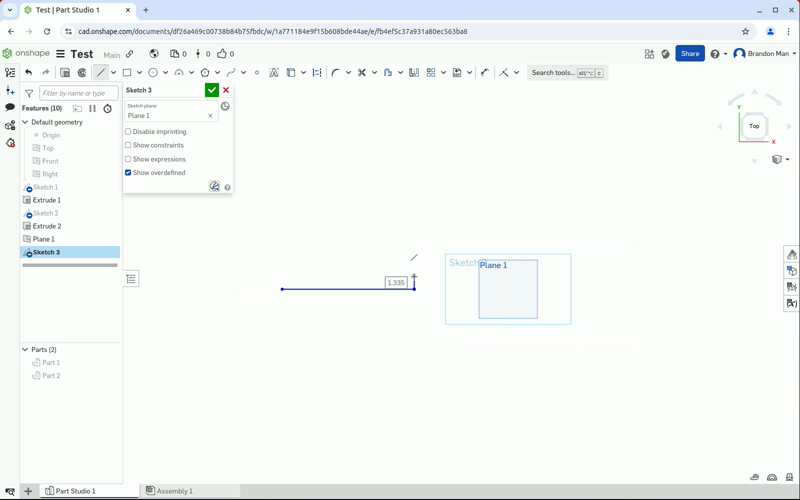
scroll(-6)
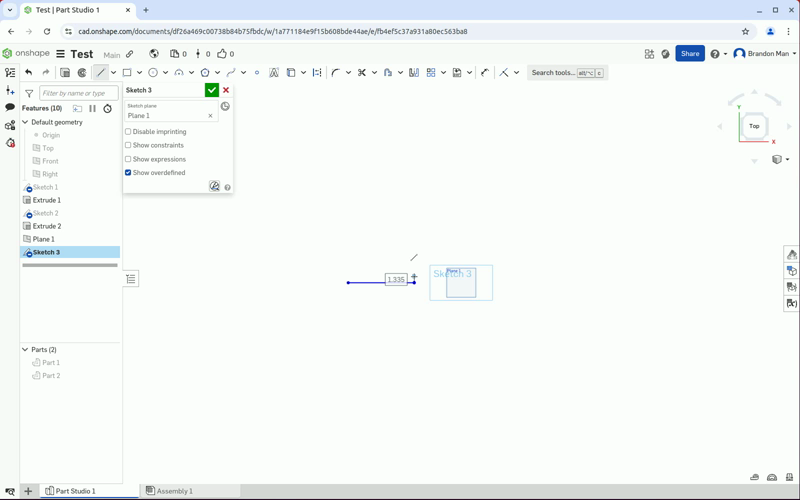
key_up(shift)
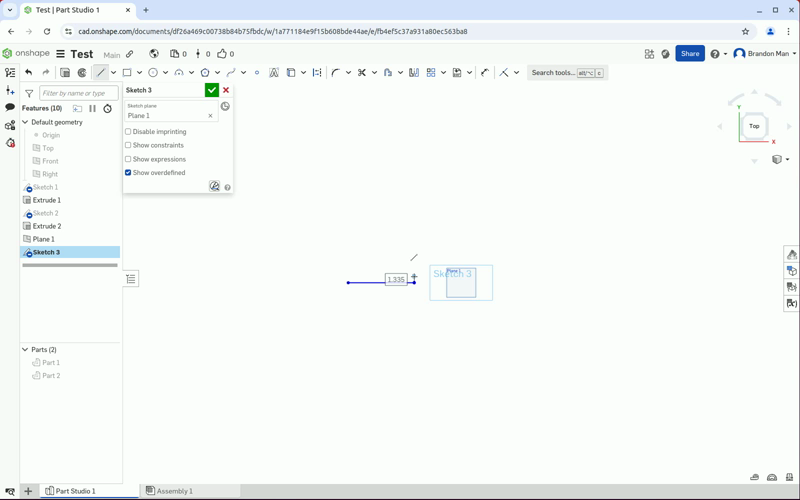
key_down(shift)
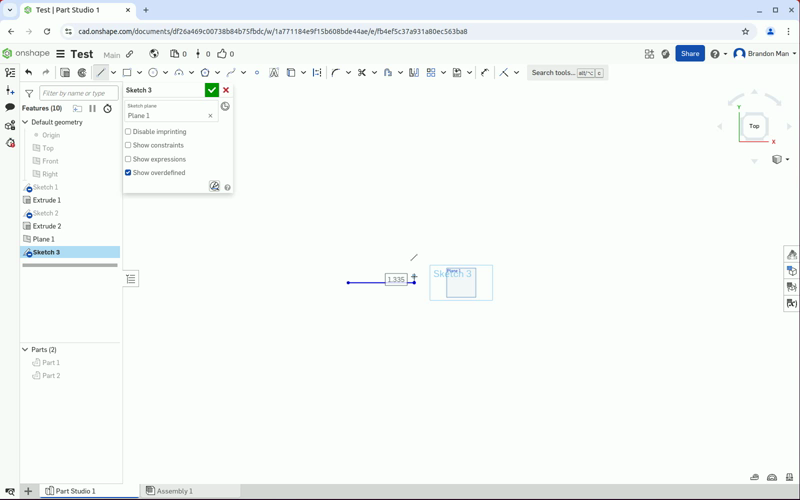
mouse_move(348, 276)
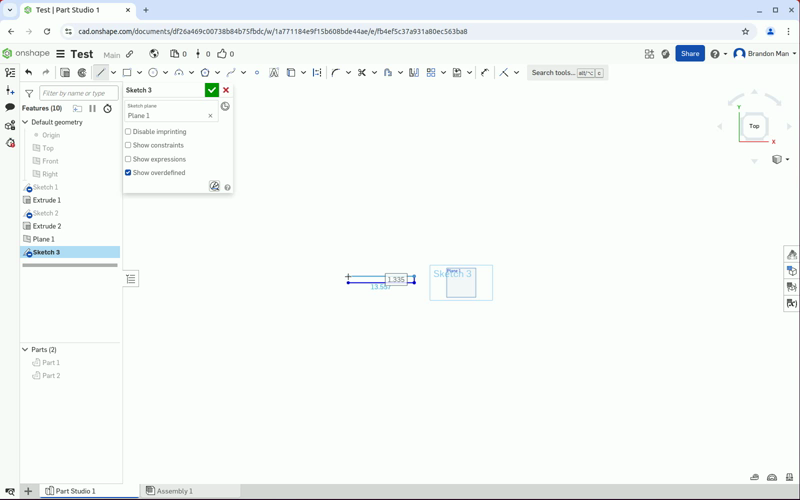
click(348, 276)
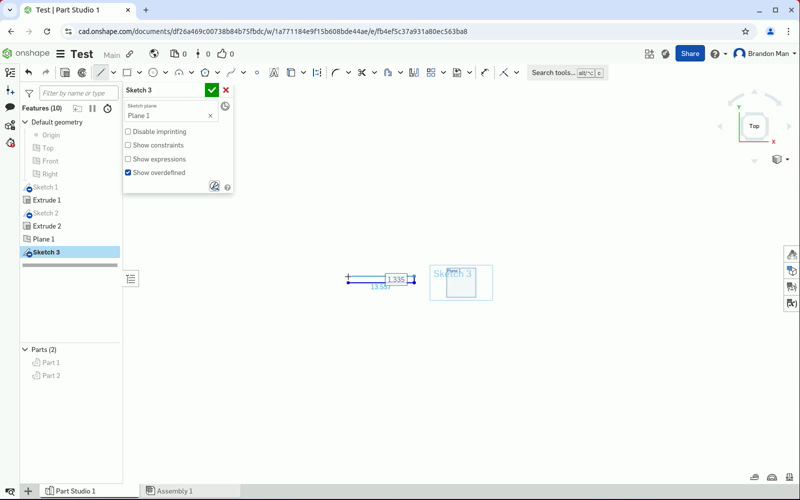
key_up(shift)
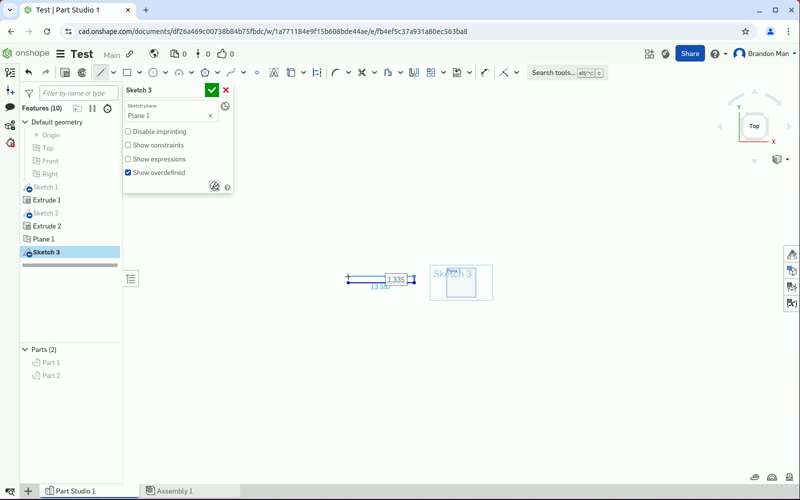
mouse_move(378, 276)
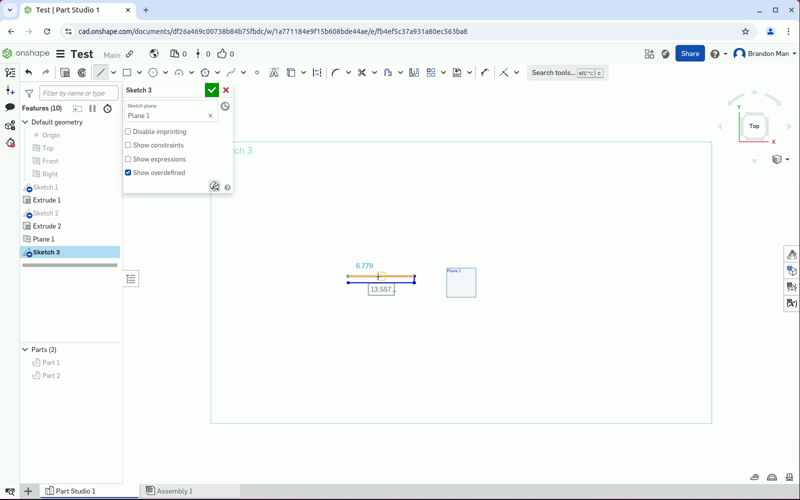
key_down(shift)
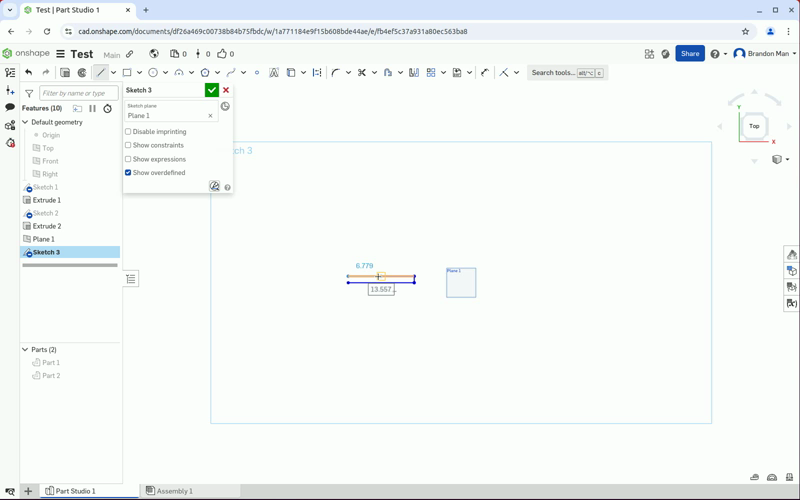
mouse_move(348, 282)
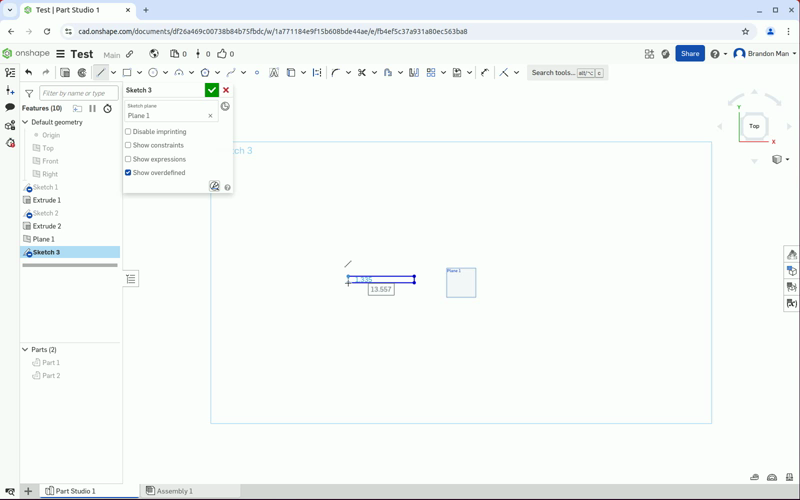
scroll(6)
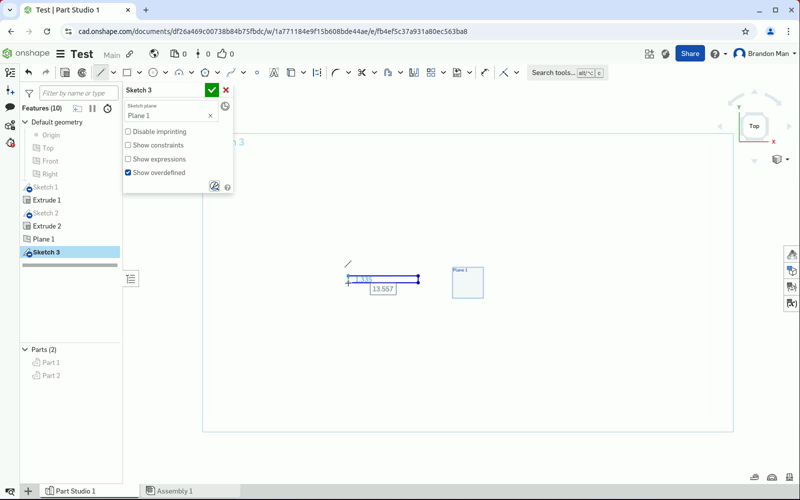
scroll(6)
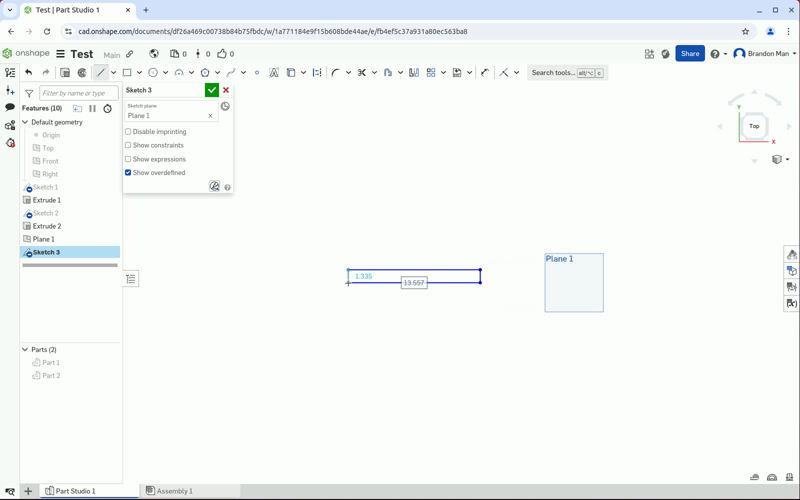
scroll(6)
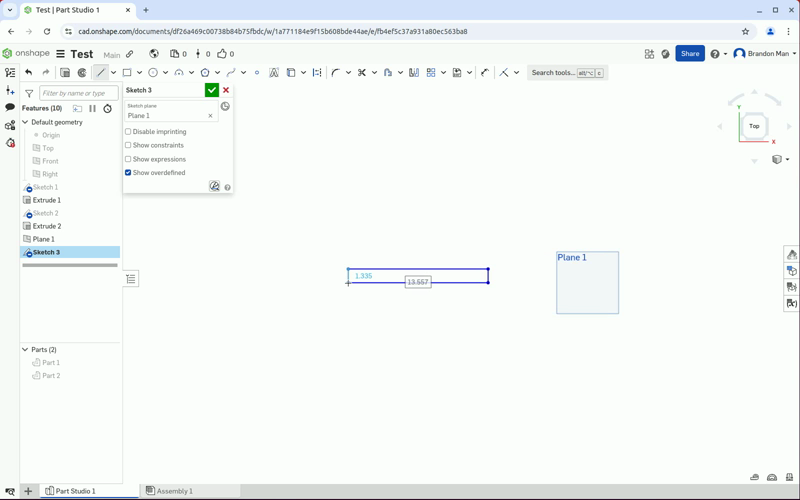
scroll(6)
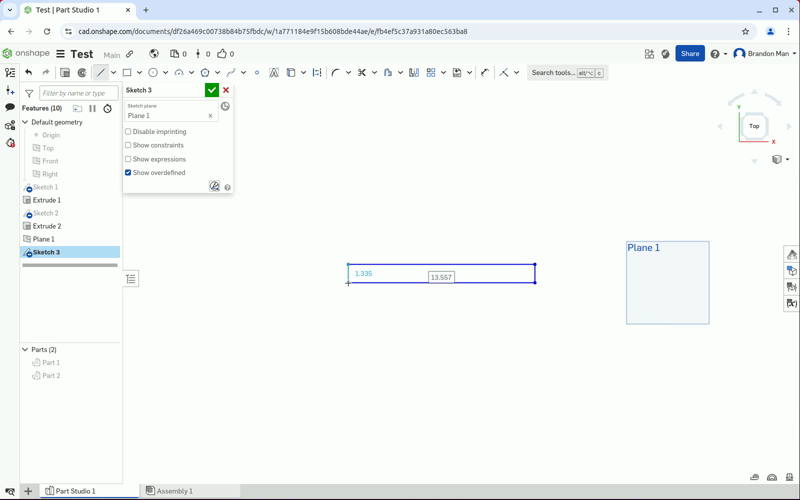
scroll(6)
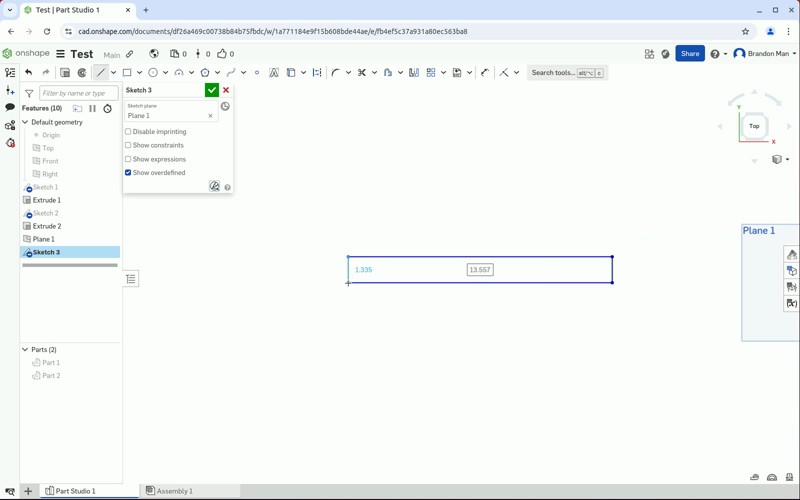
scroll(6)
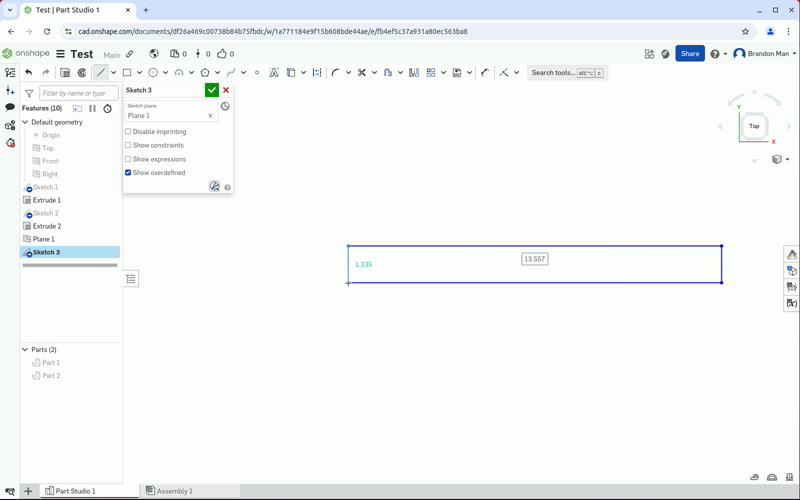
scroll(6)
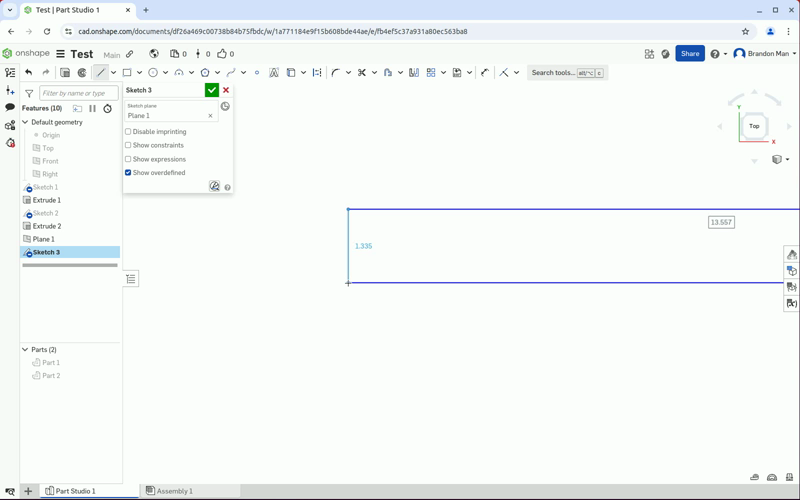
key_up(shift)
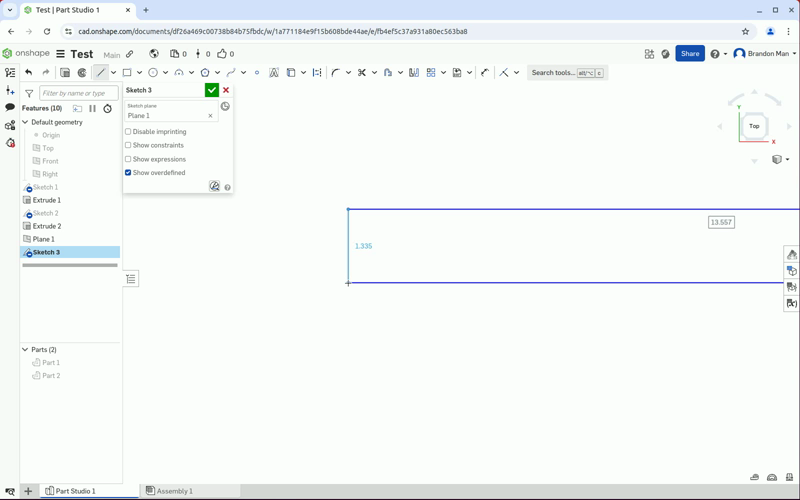
click(348, 282)
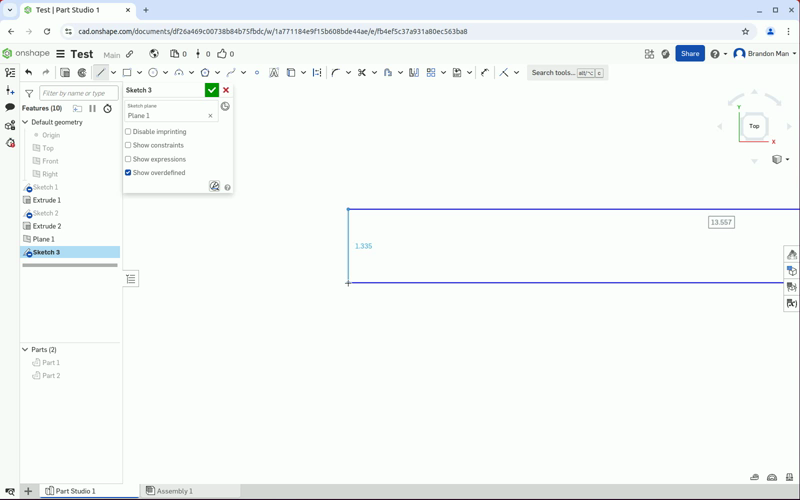
scroll(-6)
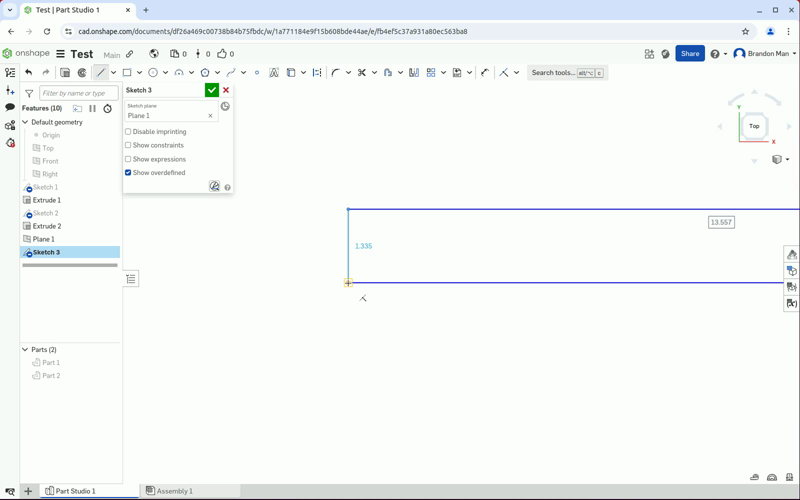
scroll(-6)
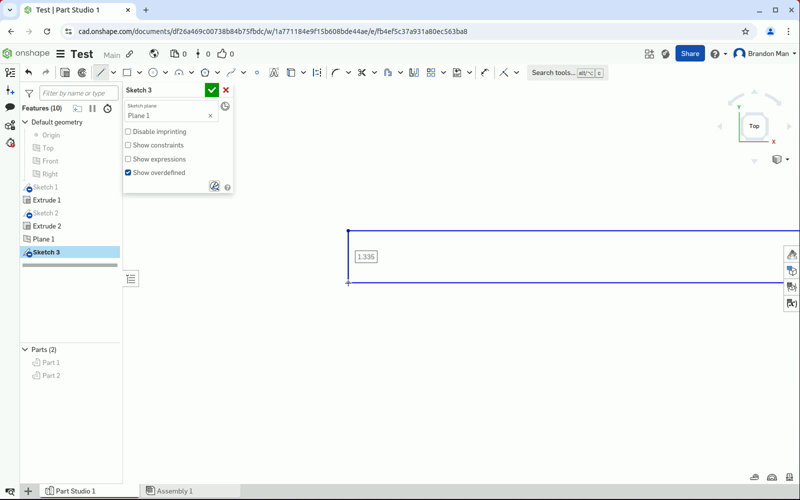
scroll(-6)
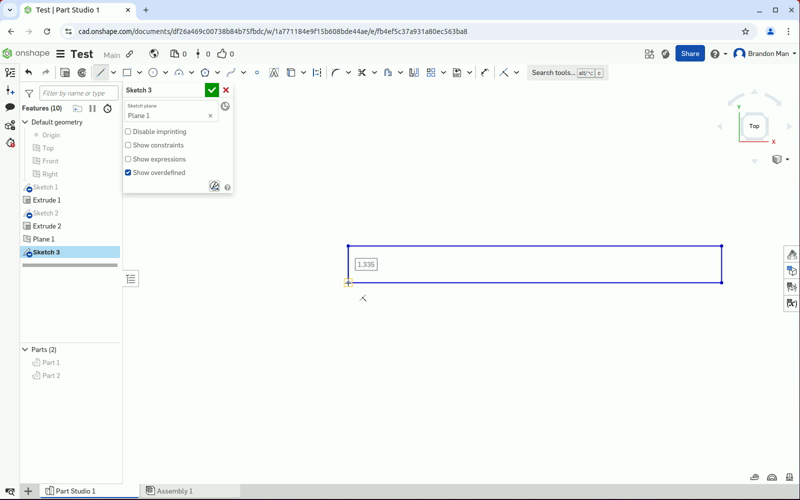
scroll(-6)
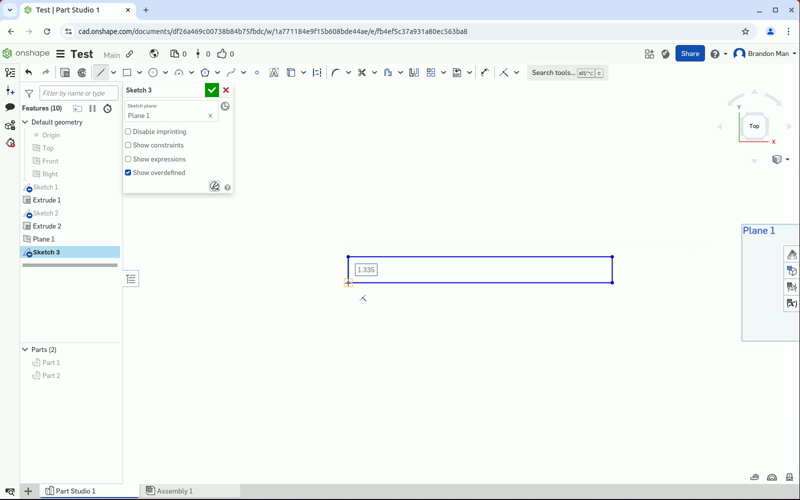
scroll(-6)
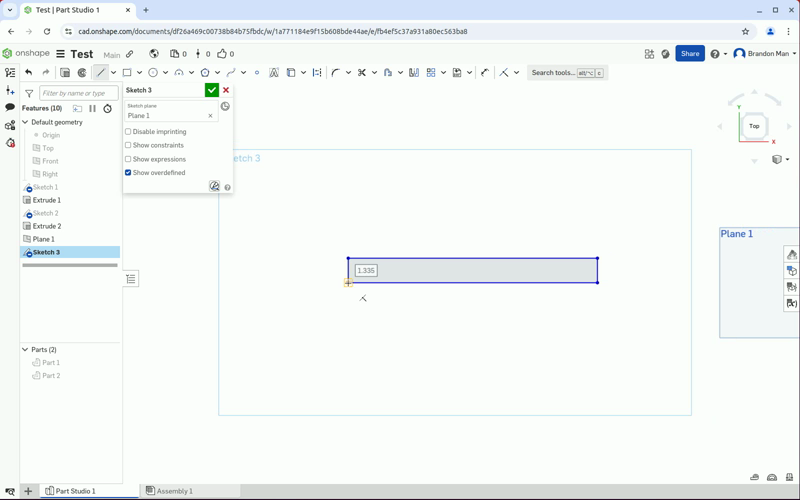
scroll(-6)
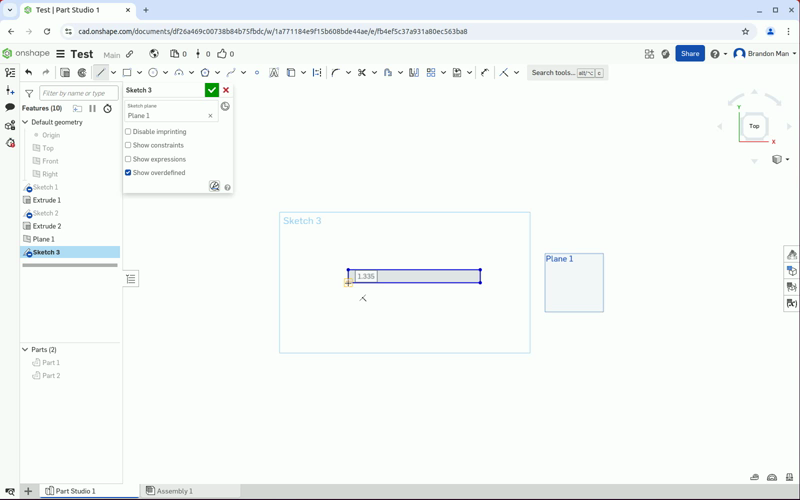
scroll(-6)
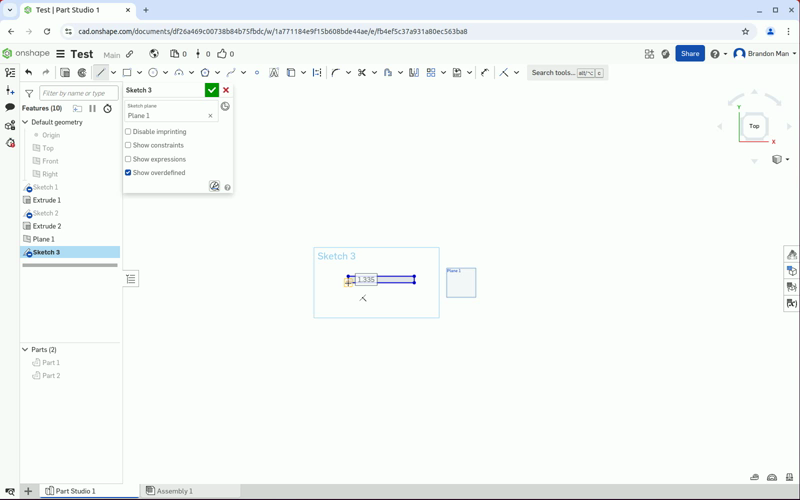
key(esc)
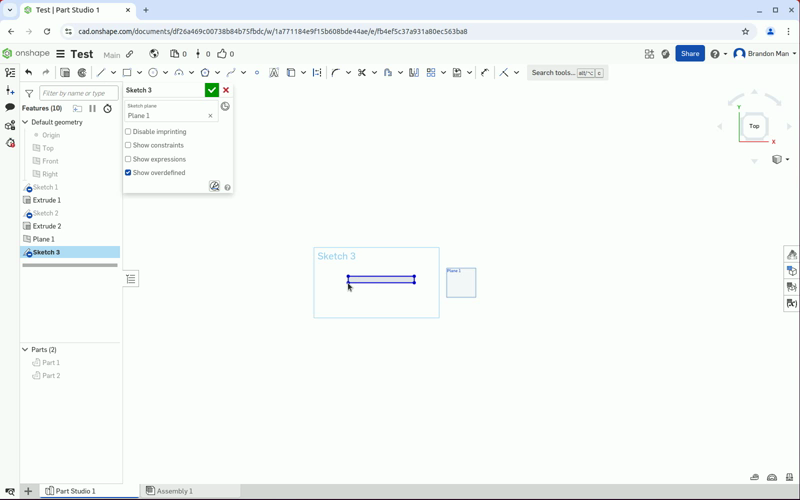
mouse_move(363, 276)
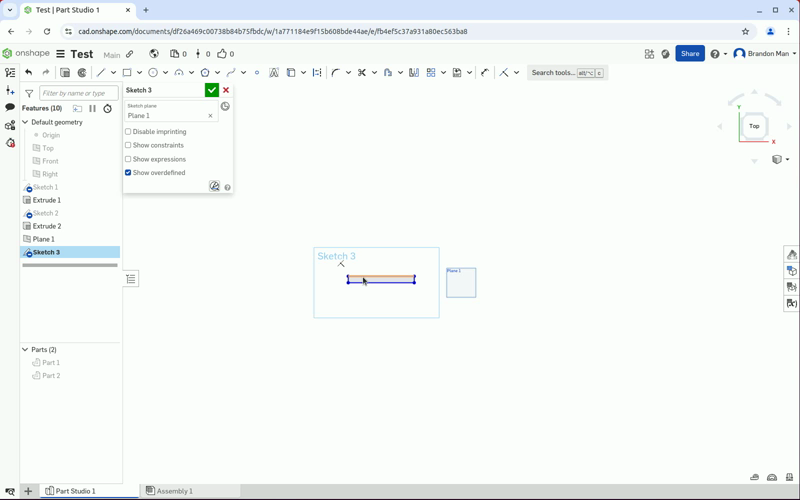
scroll(6)
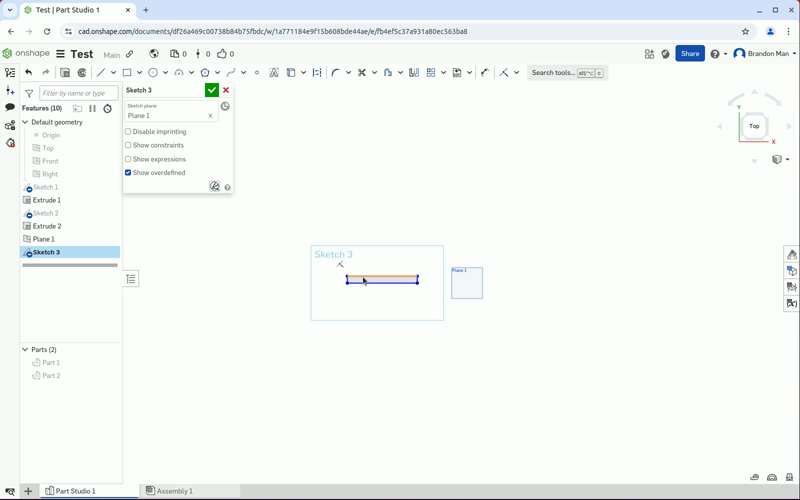
scroll(6)
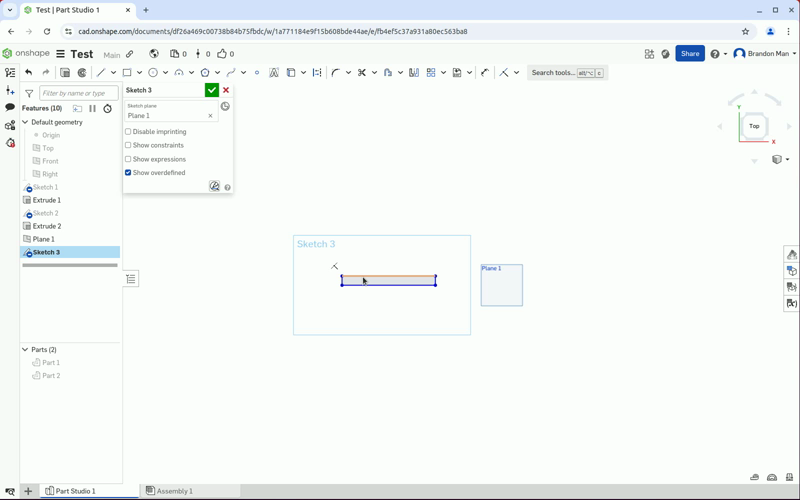
scroll(6)
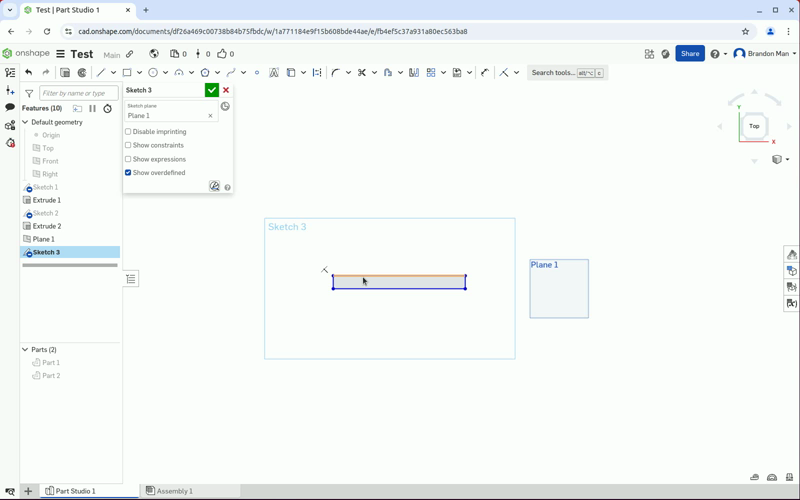
scroll(6)
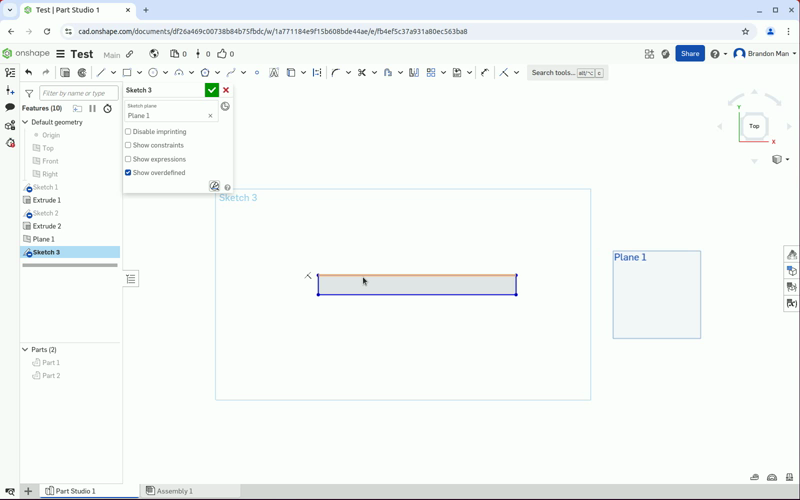
scroll(6)
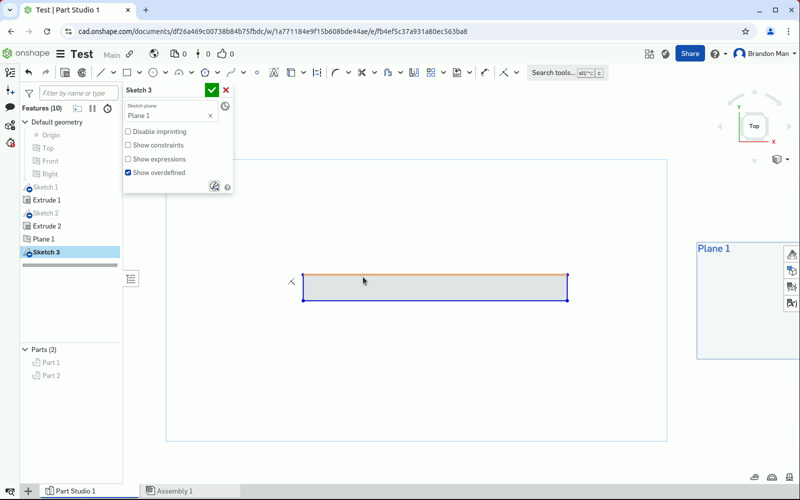
scroll(6)
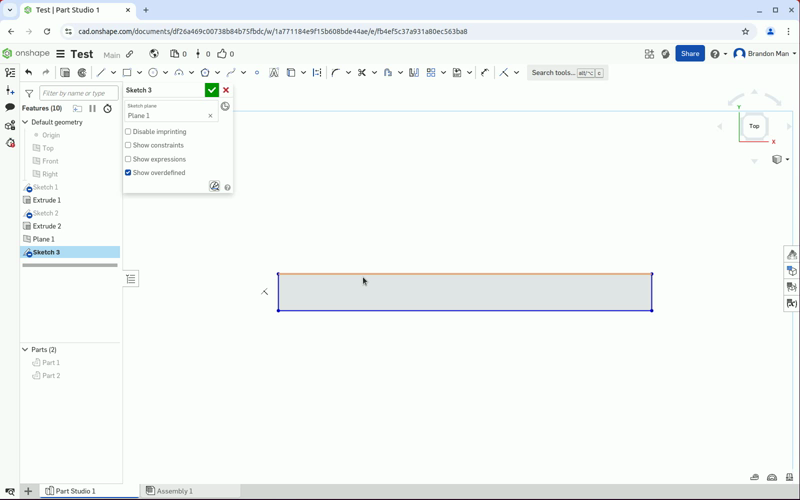
scroll(6)
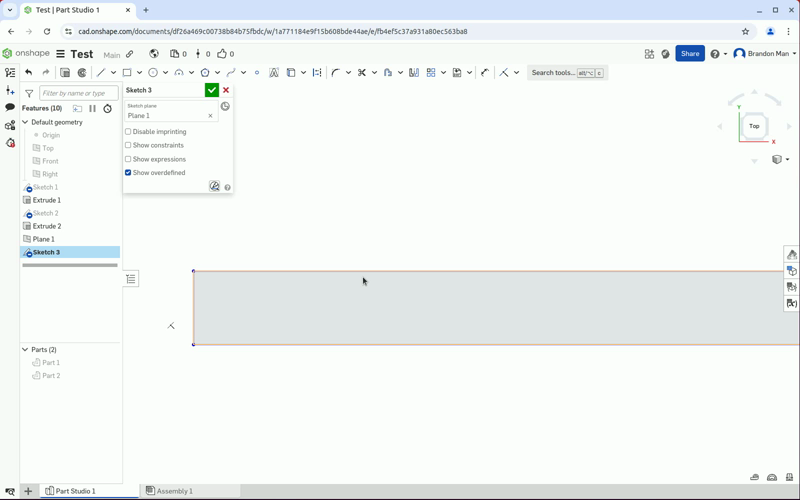
click(363, 276)
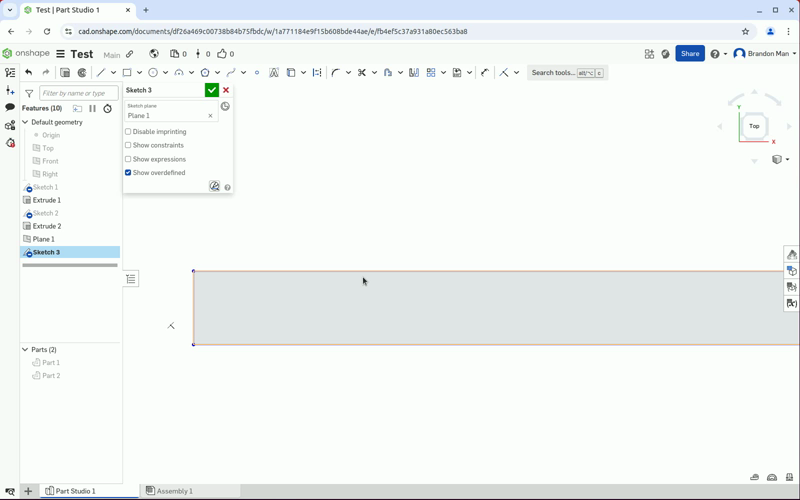
scroll(-6)
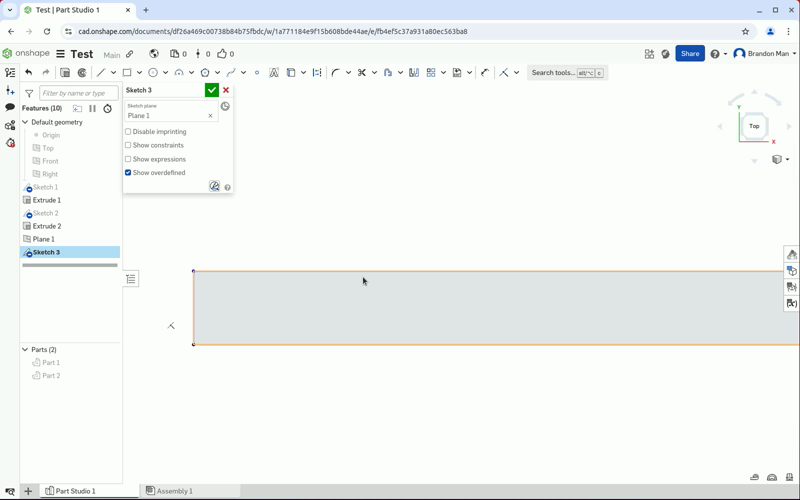
scroll(-6)
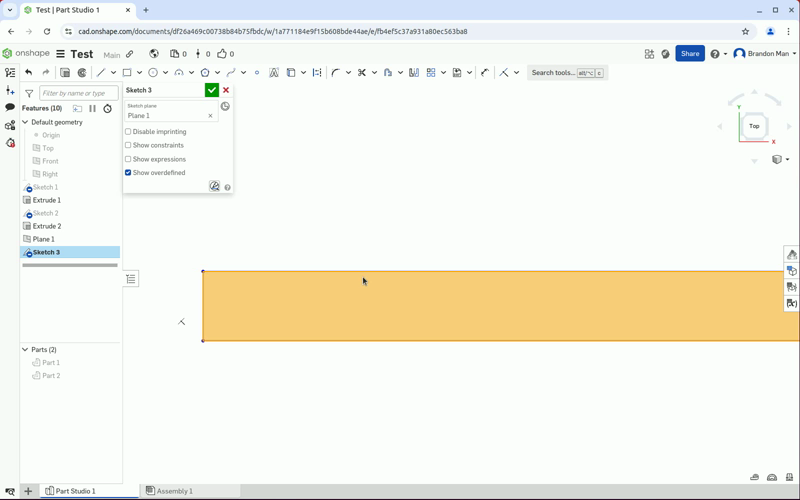
scroll(-6)
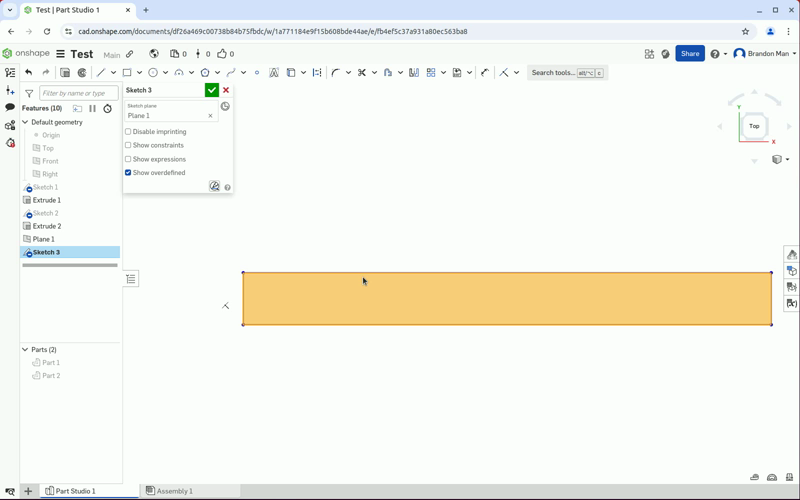
scroll(-6)
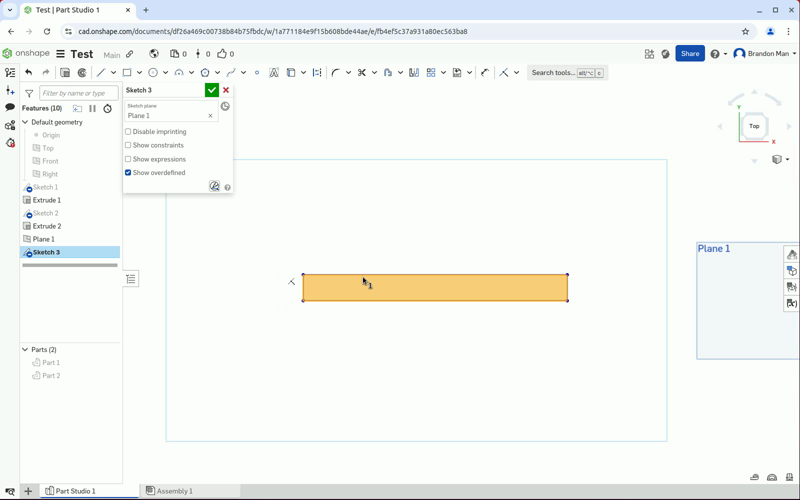
scroll(-6)
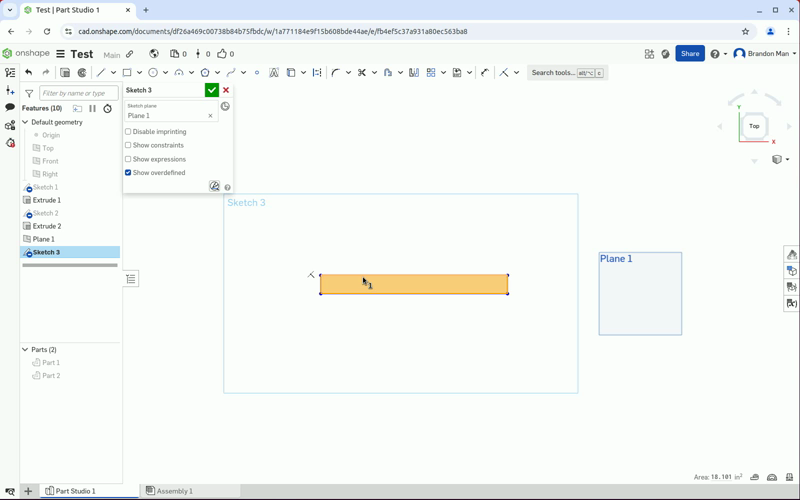
scroll(-6)
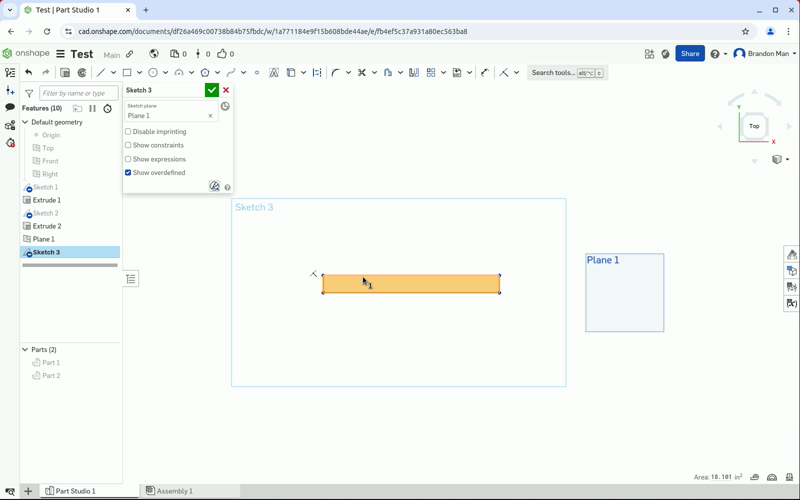
scroll(-6)
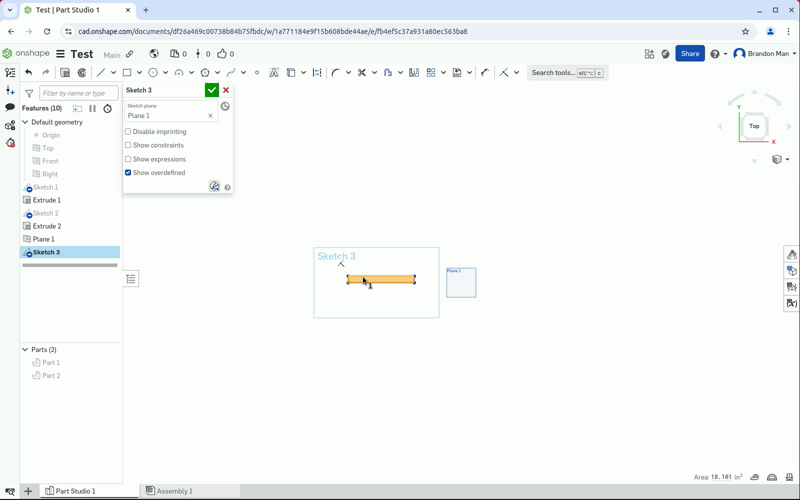
mouse_move(73, 352)
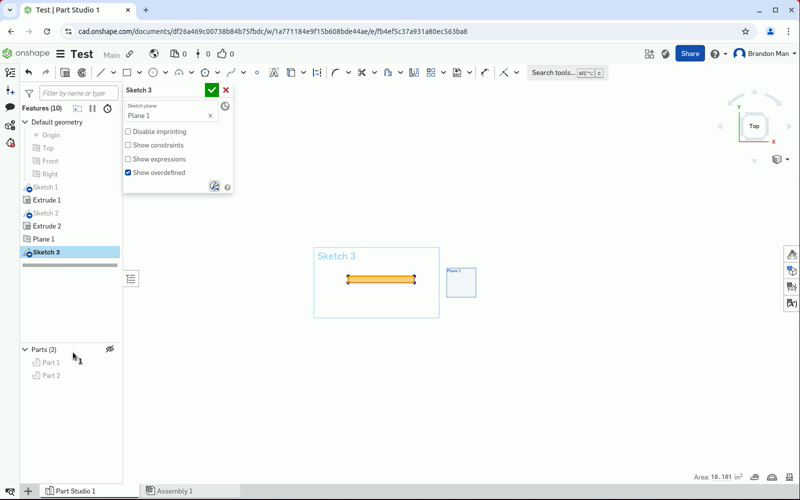
key(shift+y)
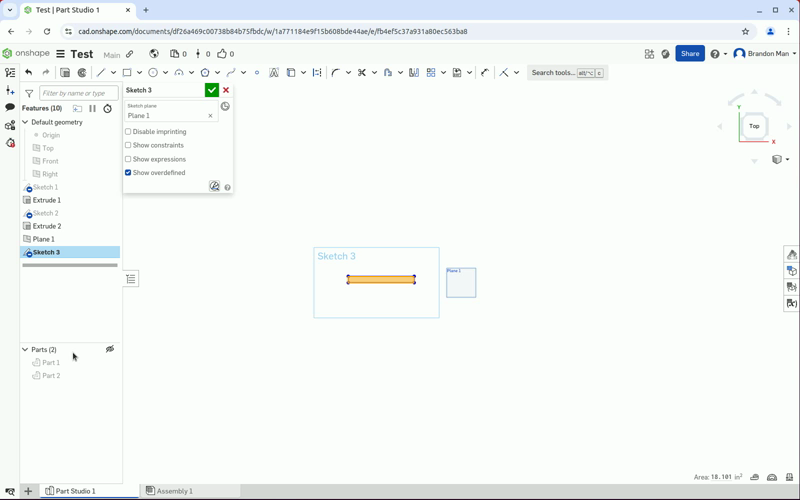
key(shift+e)
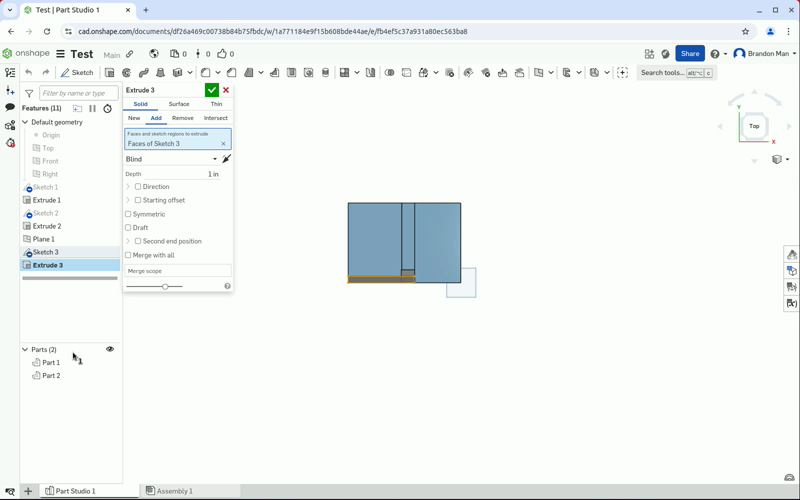
mouse_move(143, 106)
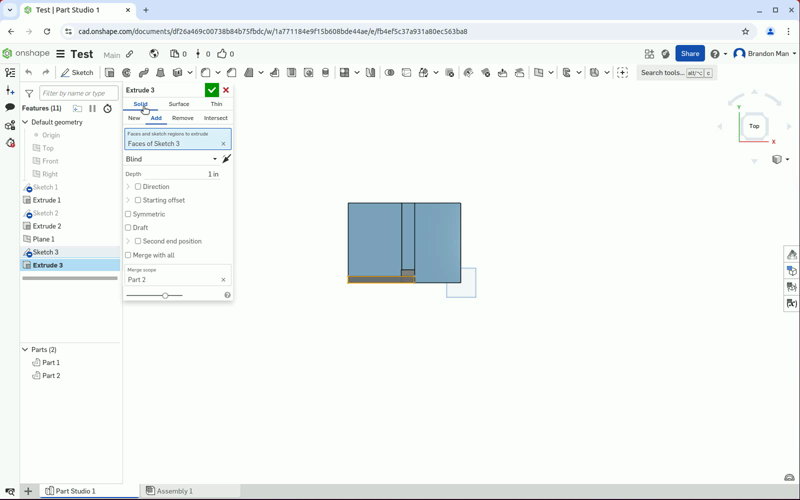
click(143, 106)
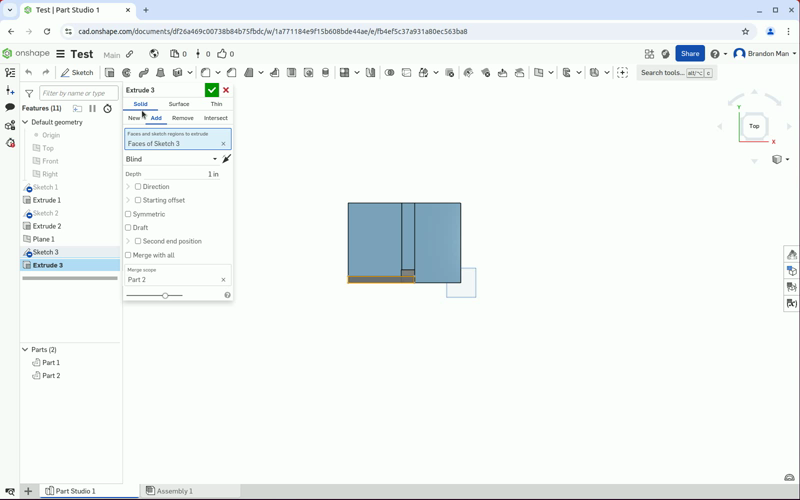
mouse_move(137, 120)
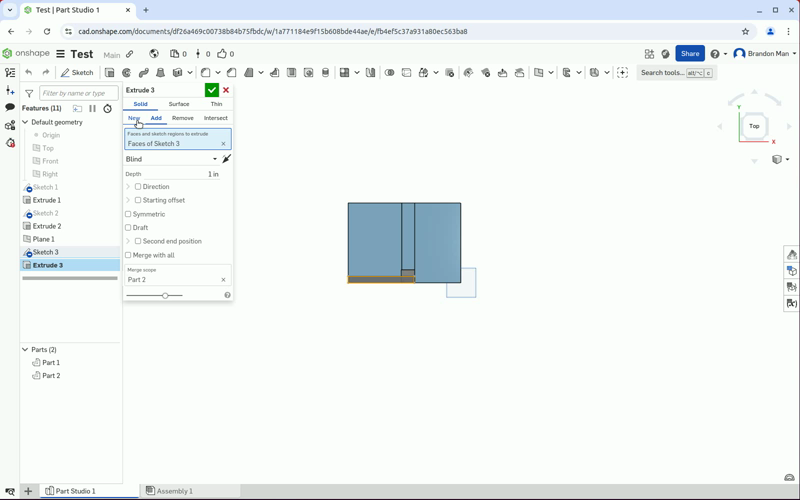
click(137, 120)
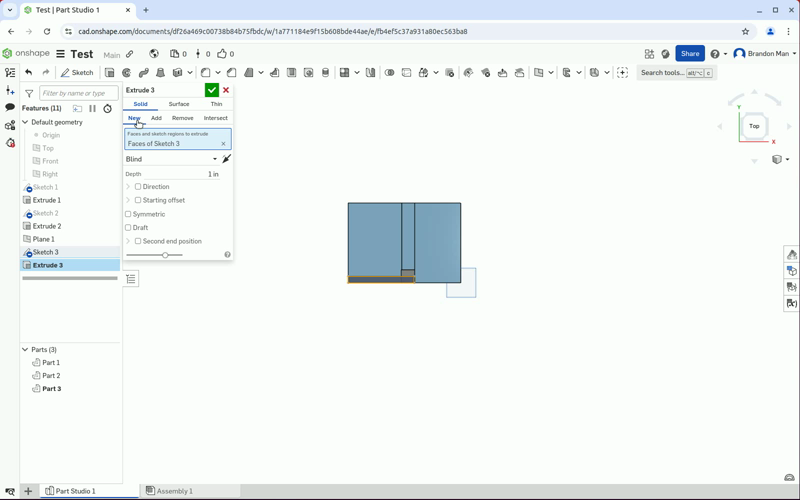
key(tab, 4)
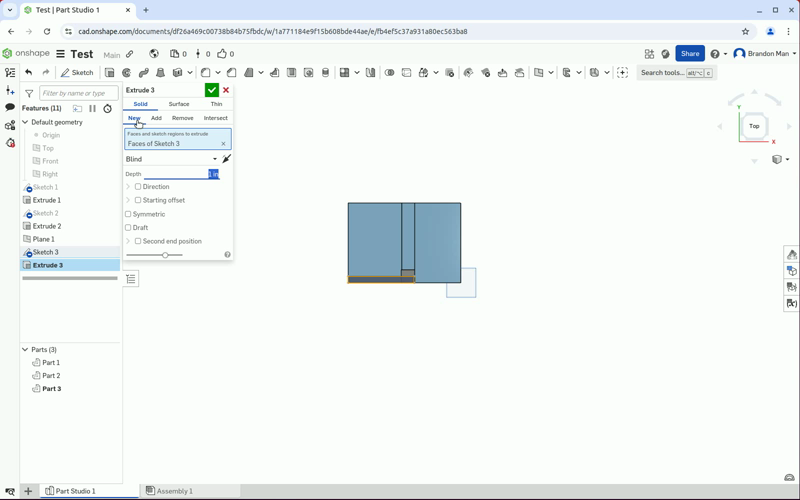
text(2.166)
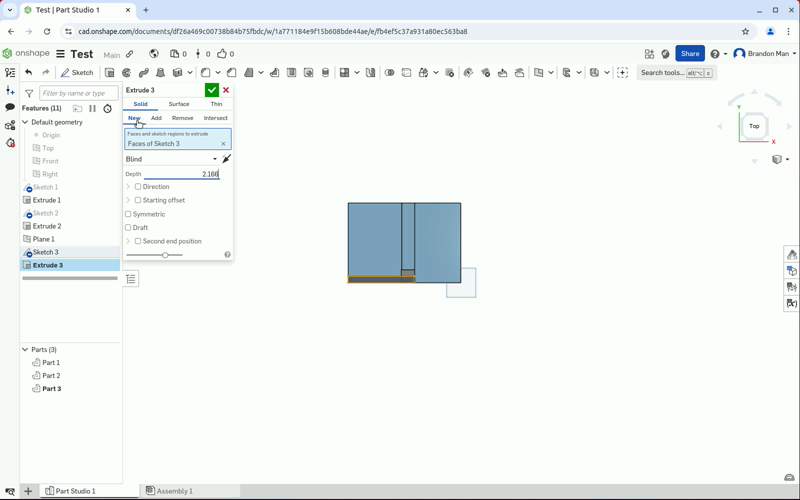
key(enter)
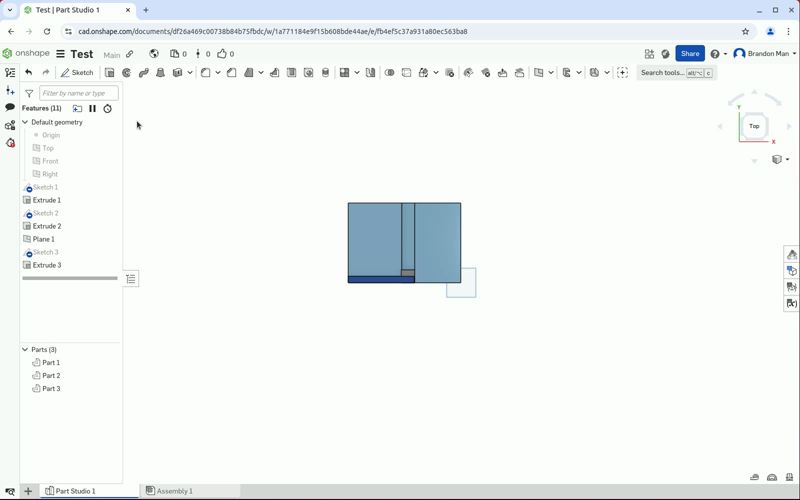
key(shift+h)
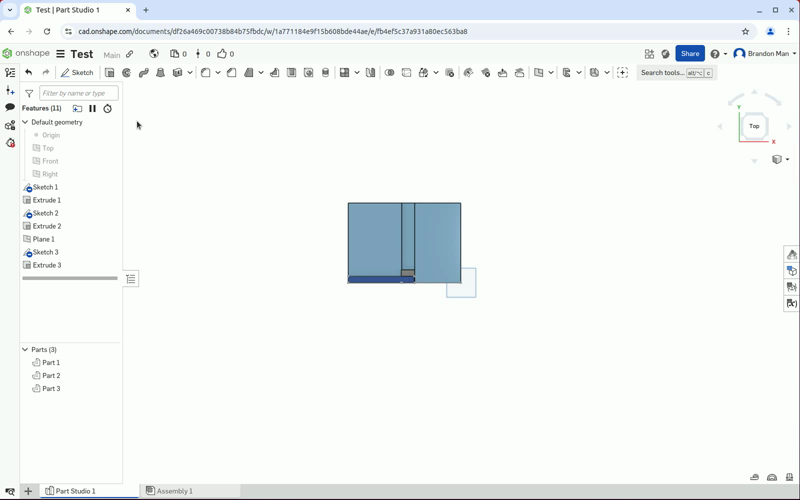
key(shift+h)
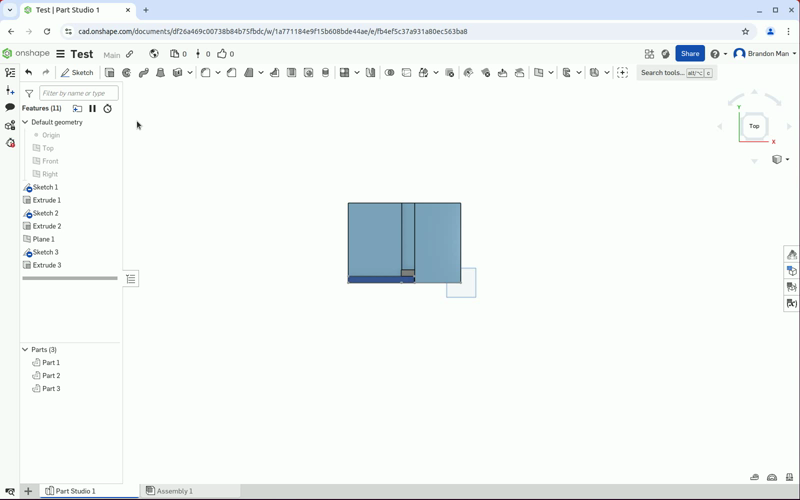
key(shift+7)
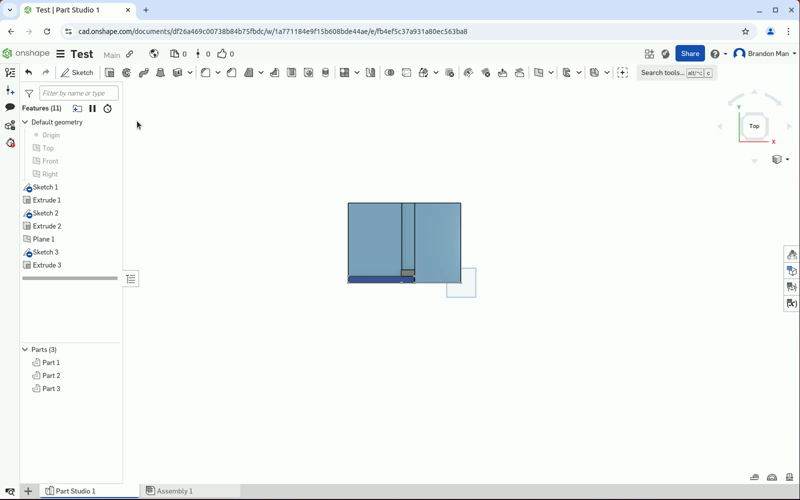
key(up, 3)
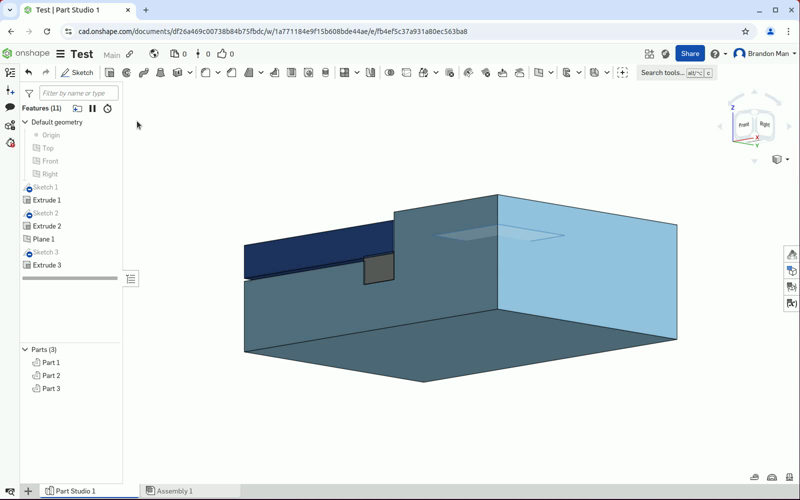
key(left, 3)
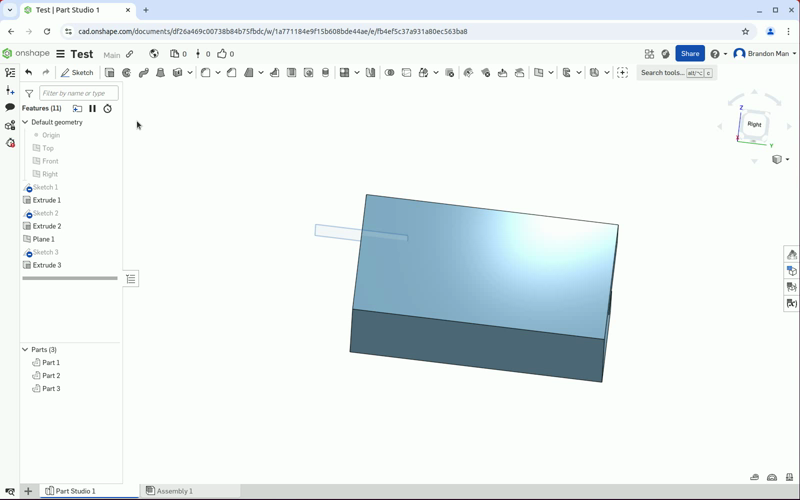
key(right, 3)
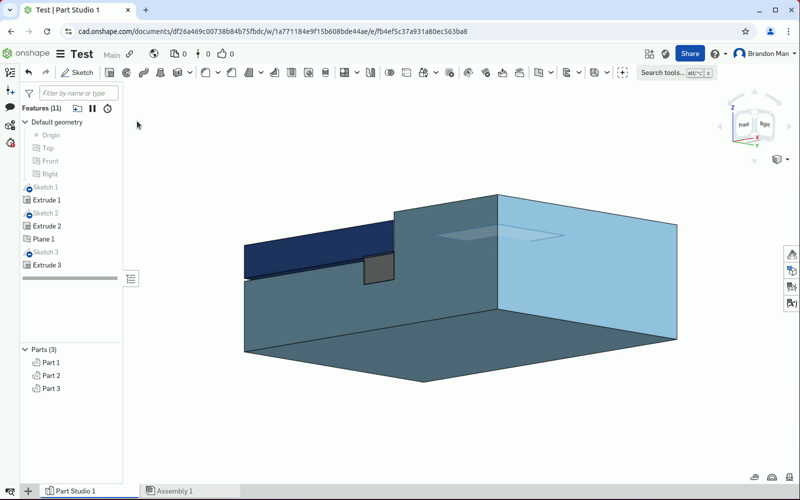
key(down, 3)
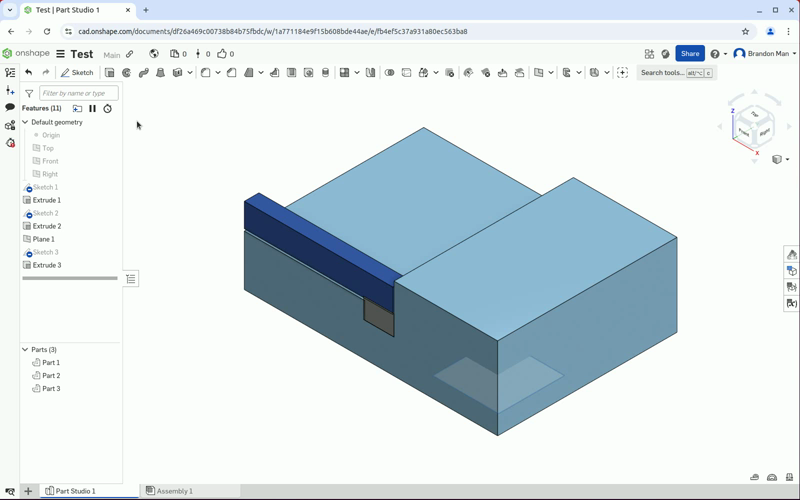
mouse_move(73, 189)
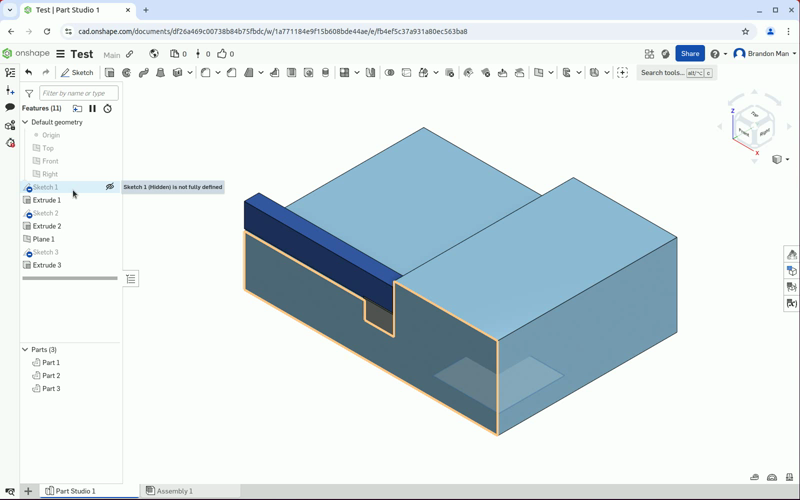
click(73, 189)